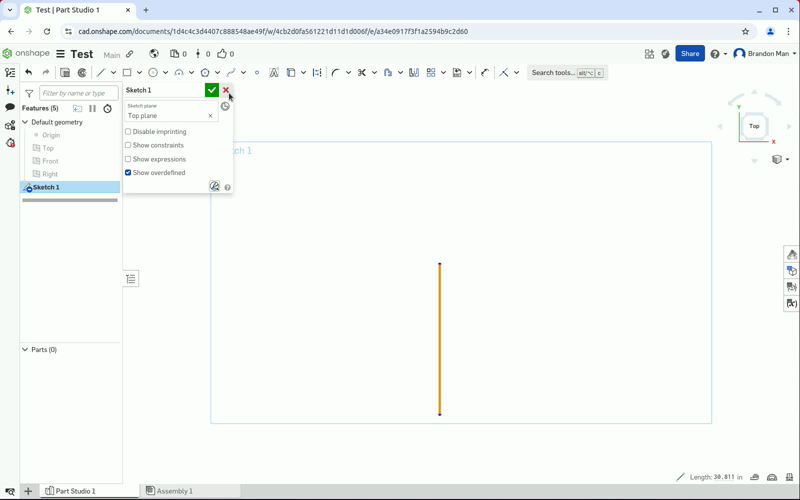
key(shift+h)
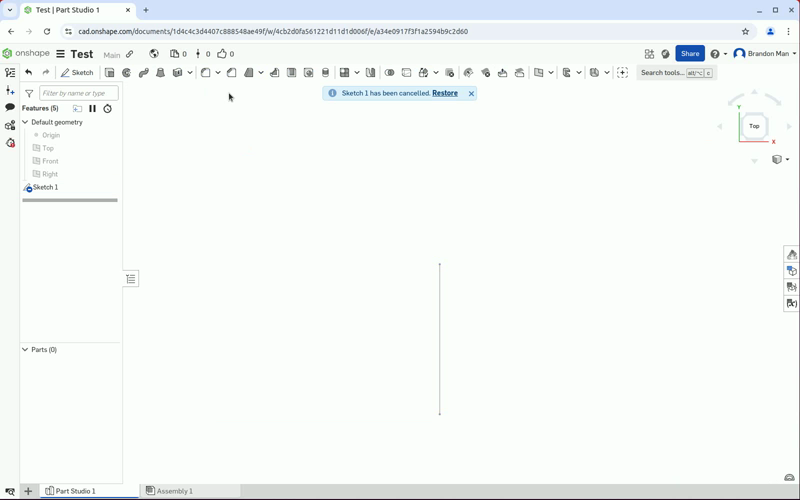
key(shift+s)
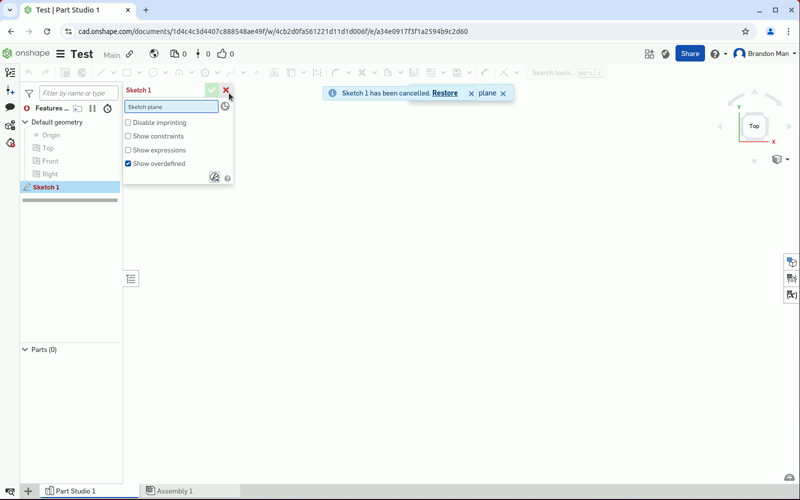
mouse_move(73, 150)
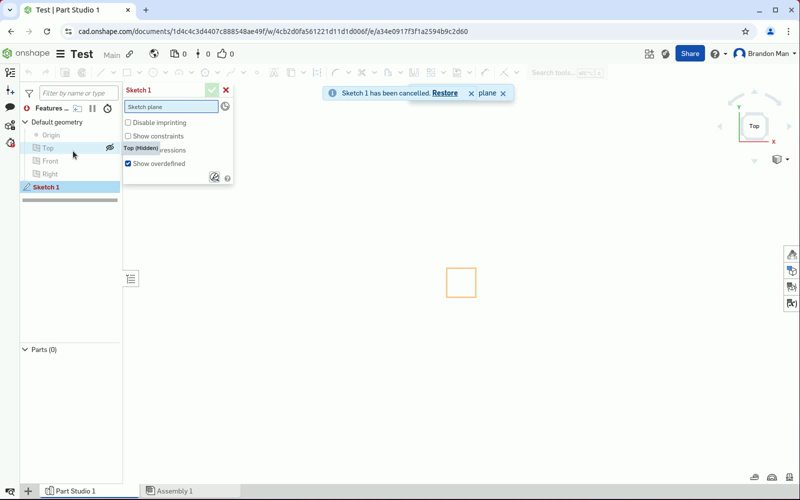
click(73, 150)
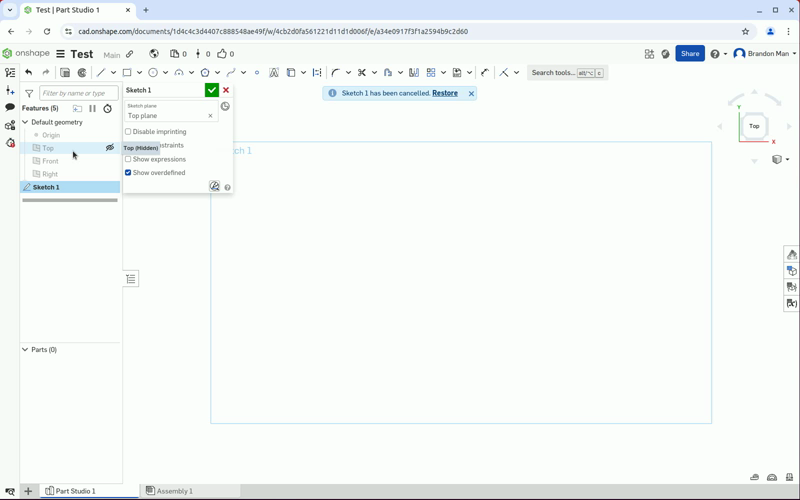
mouse_move(73, 352)
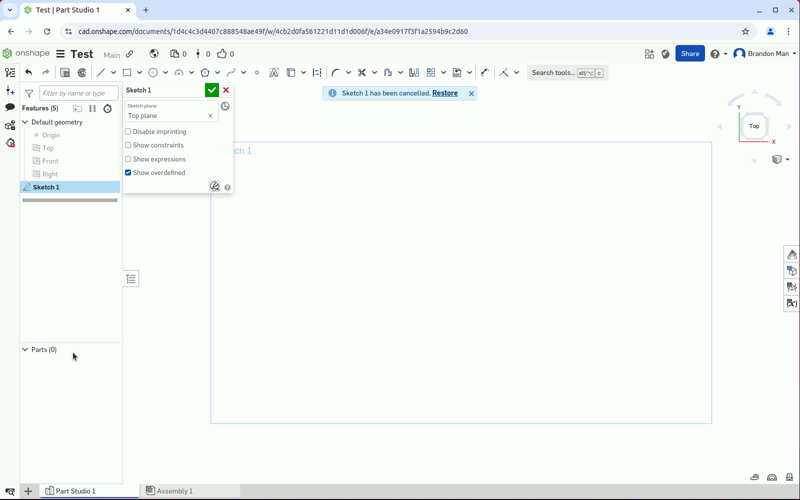
key(y)
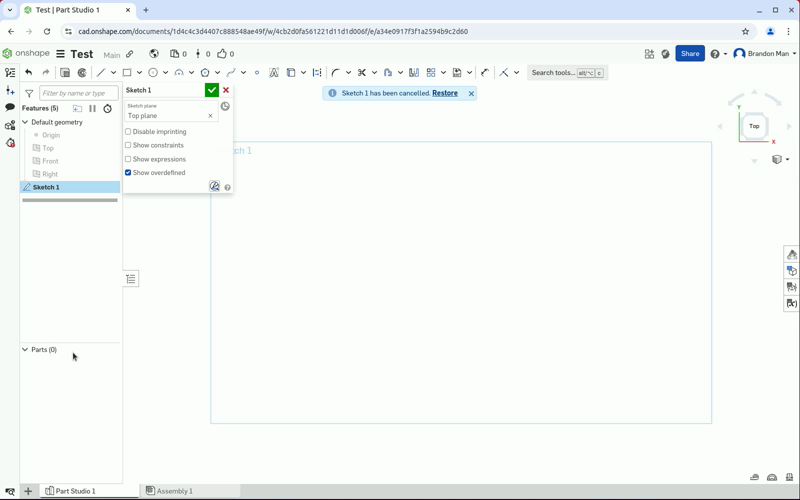
key(l)
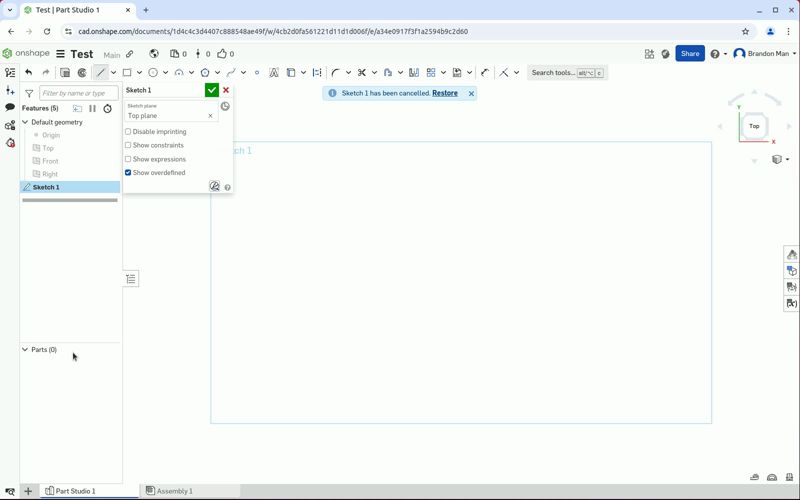
key_down(shift)
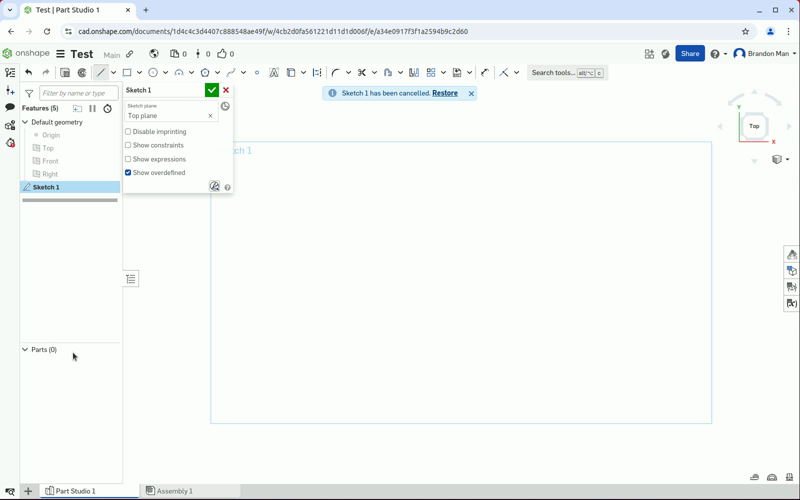
mouse_move(348, 223)
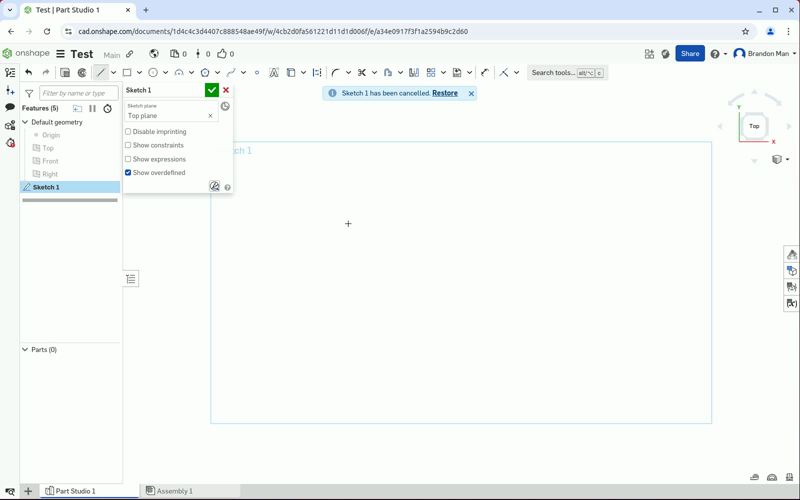
click(348, 223)
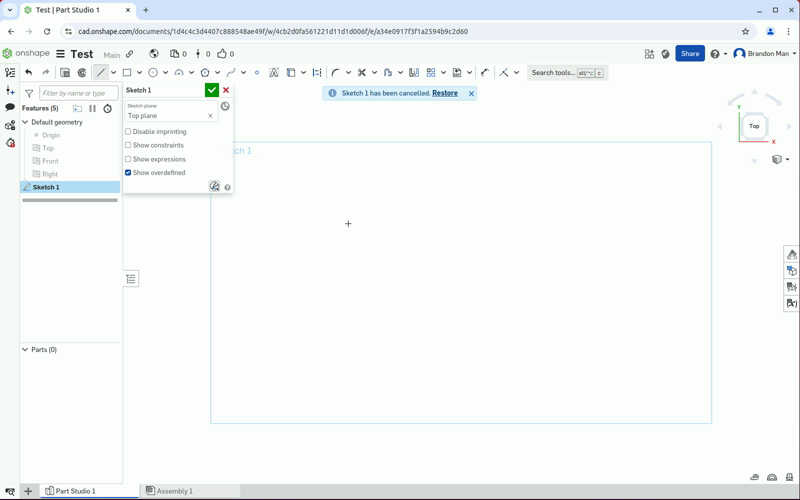
key_up(shift)
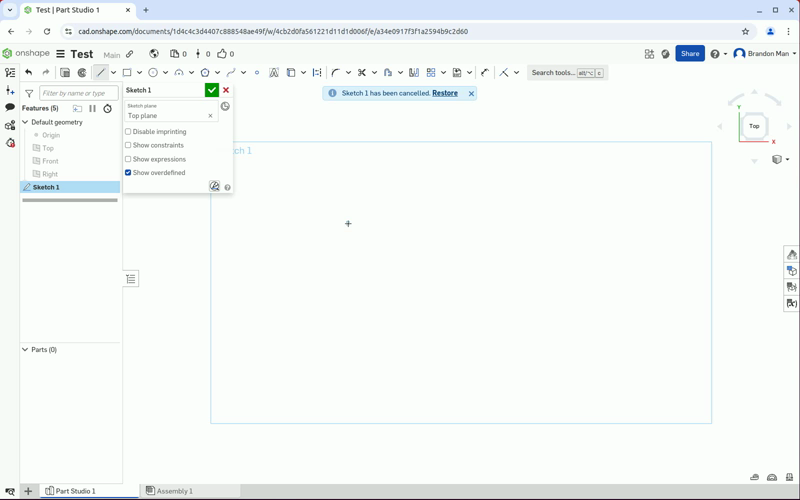
key_down(shift)
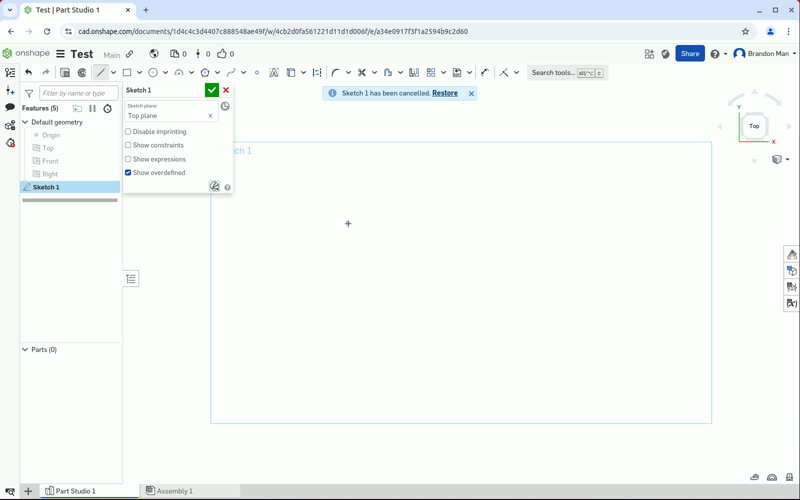
mouse_move(378, 223)
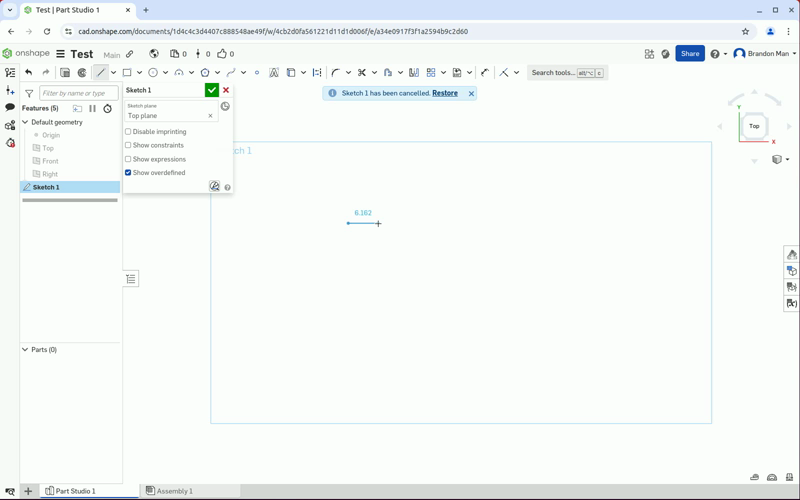
mouse_move(401, 223)
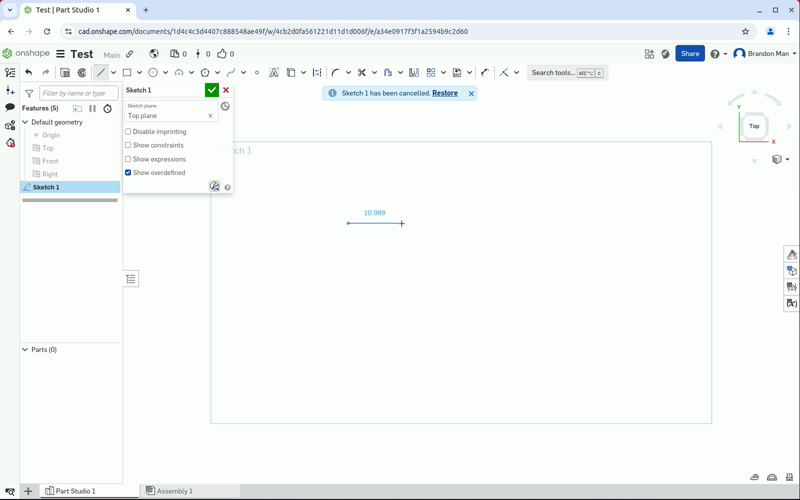
click(401, 223)
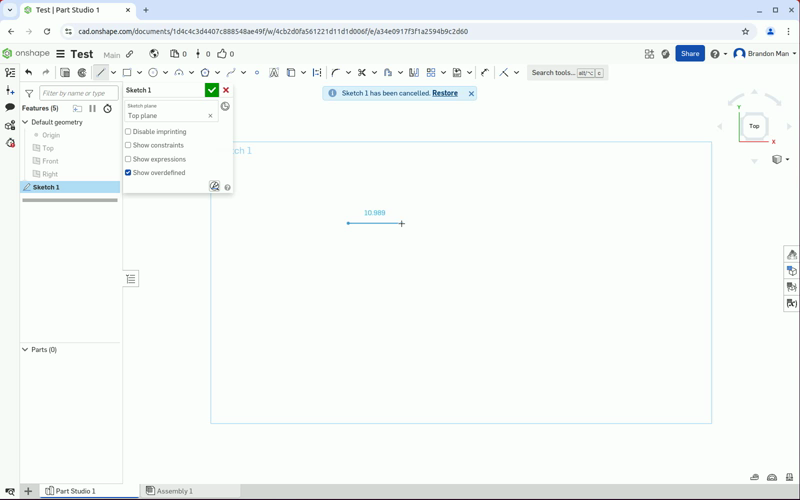
key_up(shift)
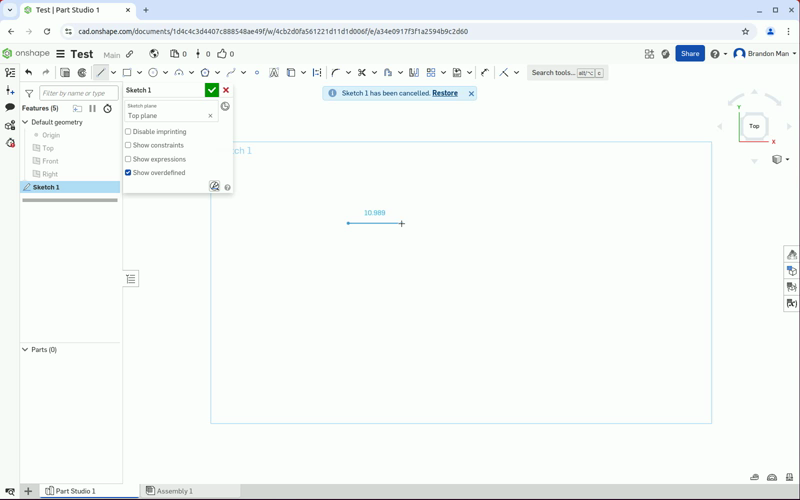
key_down(shift)
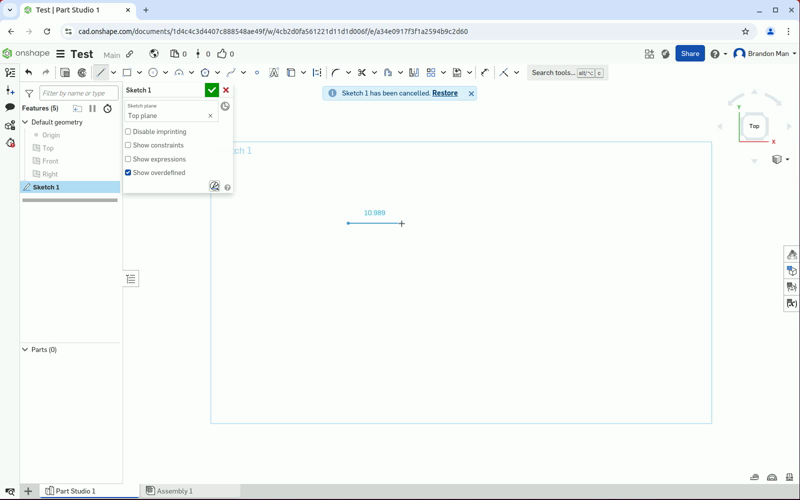
mouse_move(431, 223)
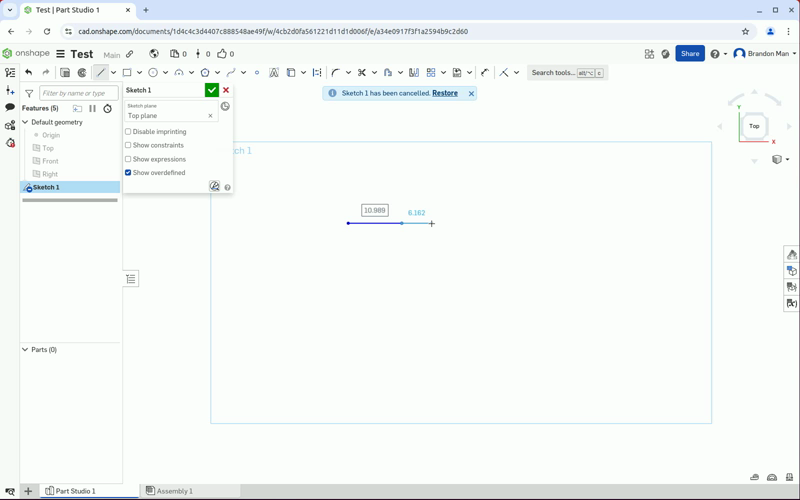
mouse_move(401, 169)
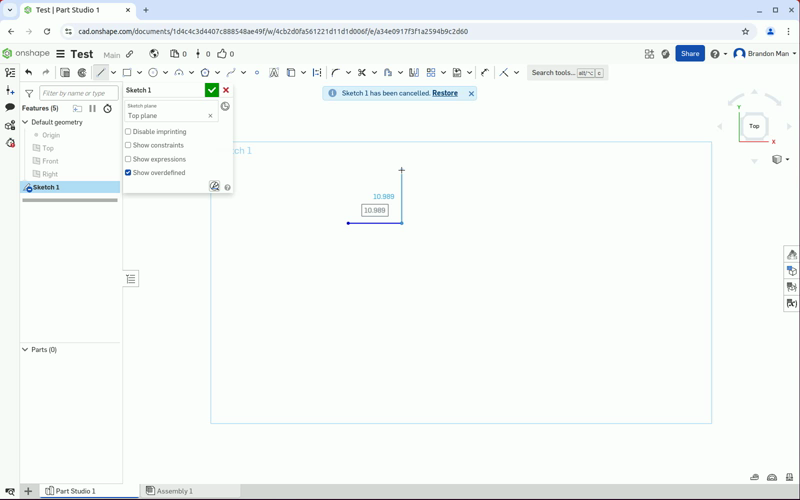
click(401, 169)
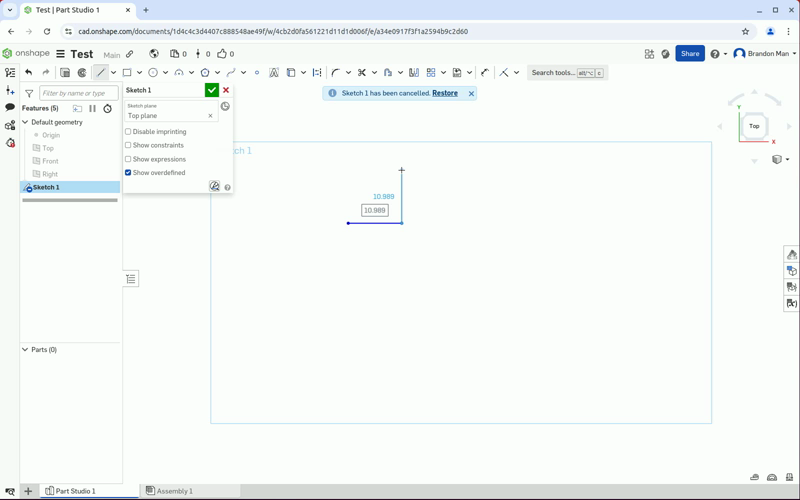
key_up(shift)
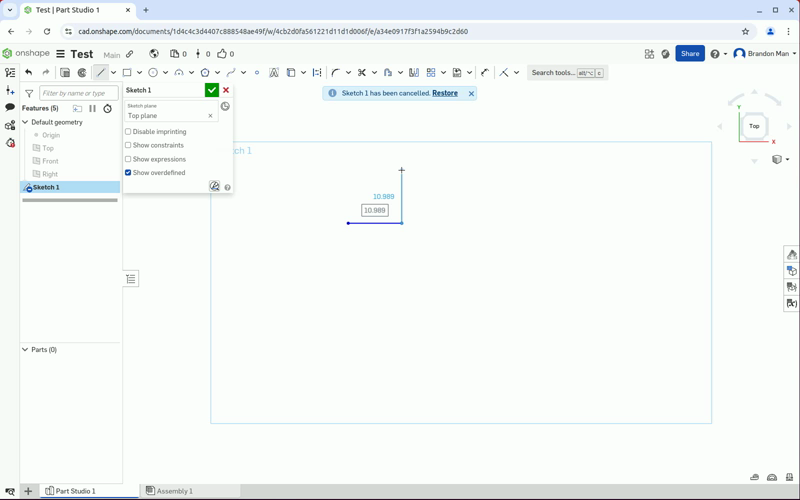
key_down(shift)
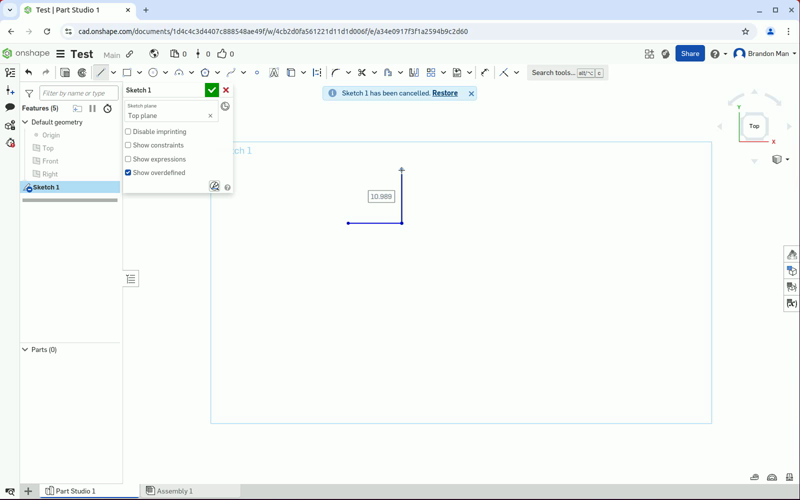
mouse_move(431, 169)
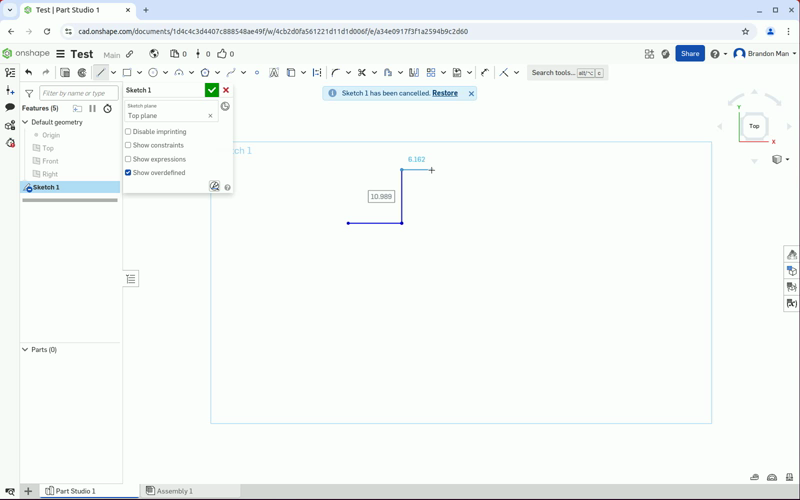
mouse_move(348, 169)
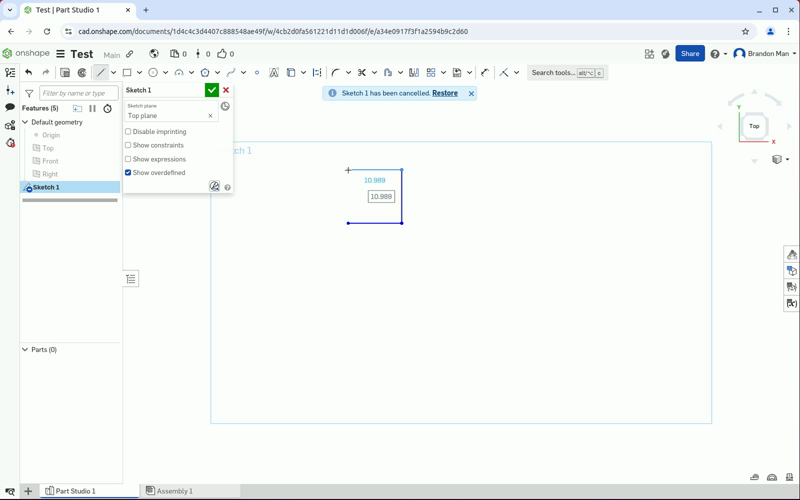
click(348, 169)
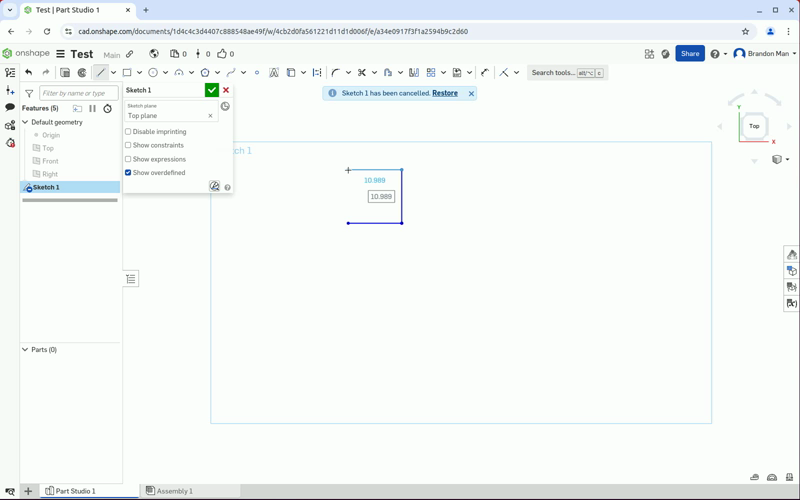
key_up(shift)
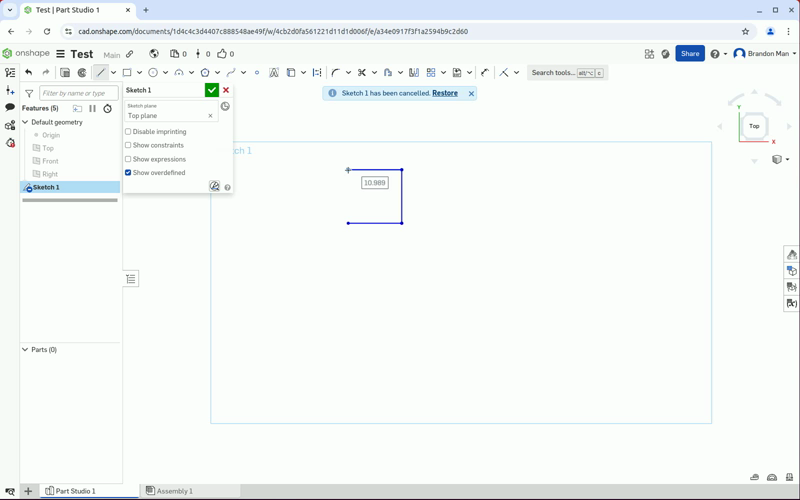
mouse_move(378, 169)
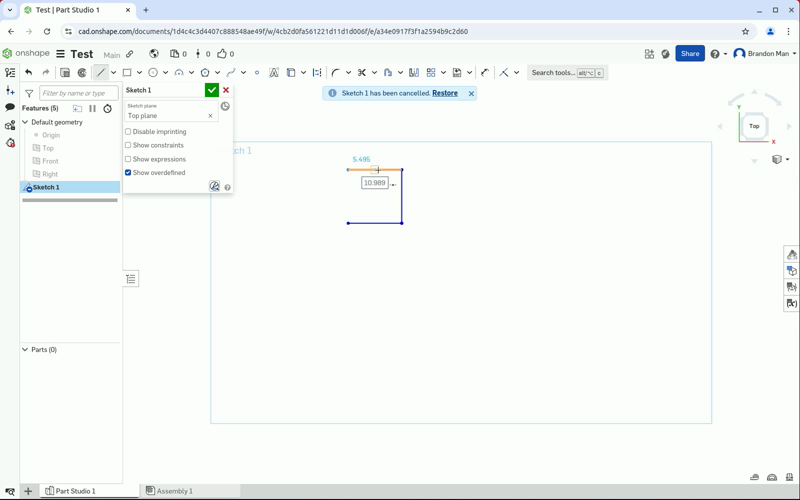
key_down(shift)
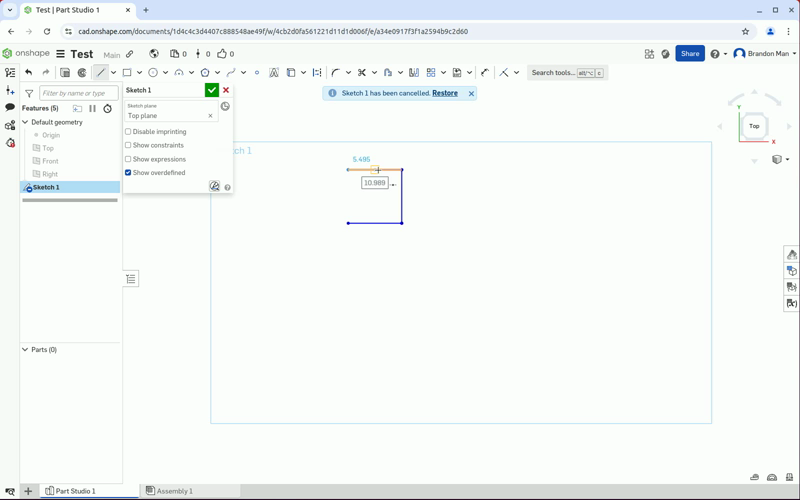
mouse_move(348, 223)
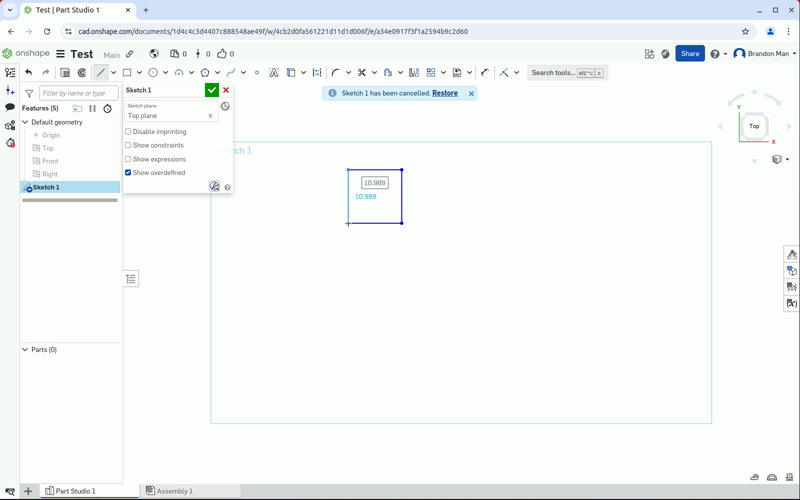
key_up(shift)
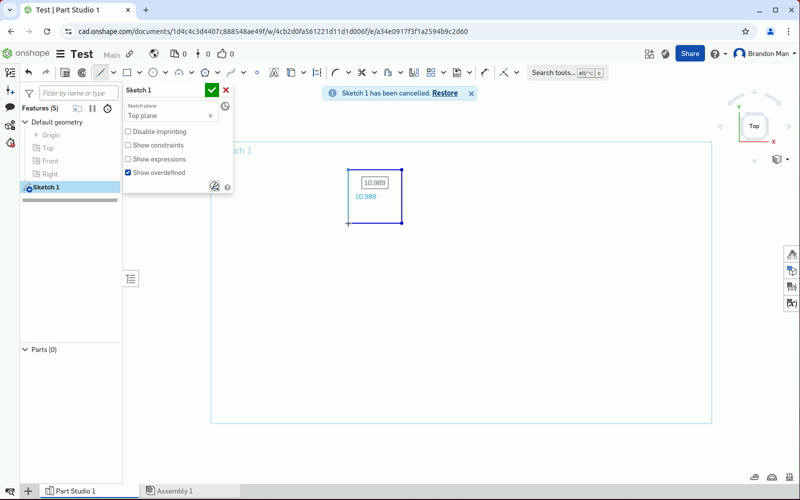
click(348, 223)
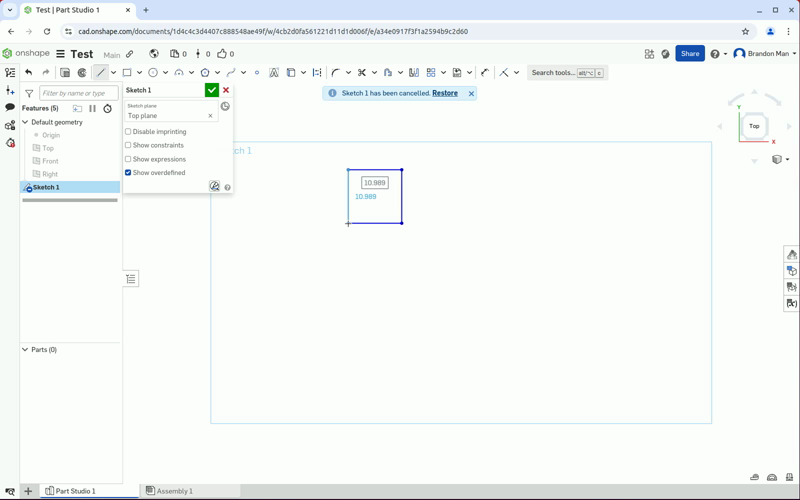
key(esc)
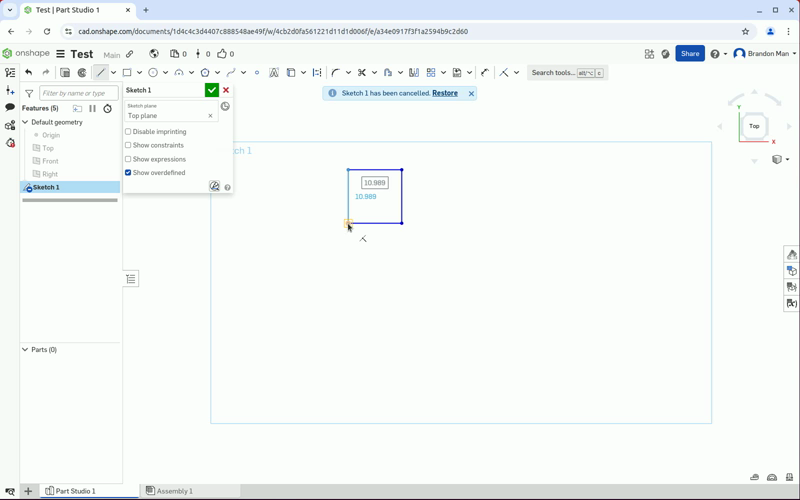
mouse_move(392, 220)
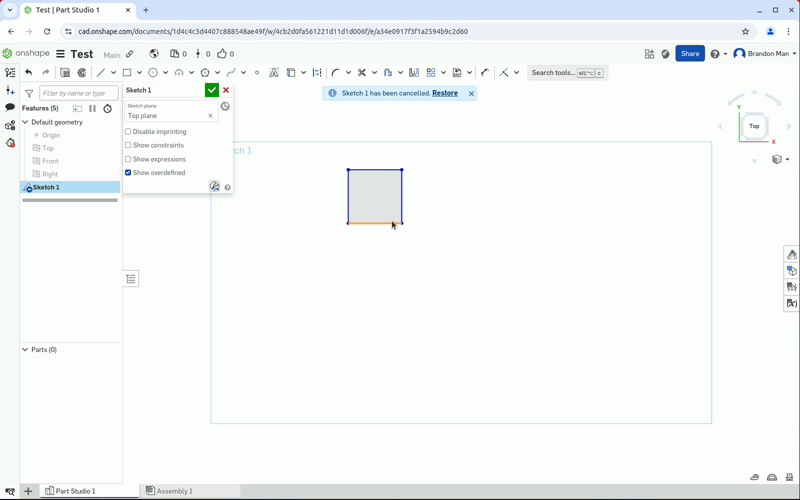
click(392, 220)
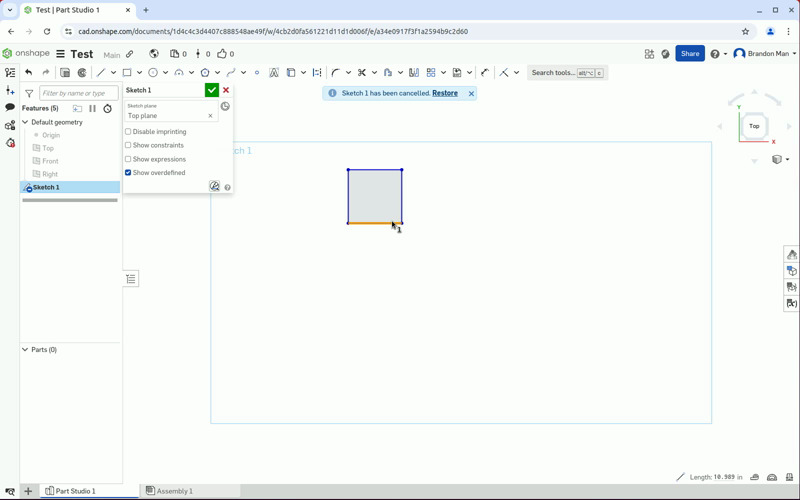
mouse_move(73, 352)
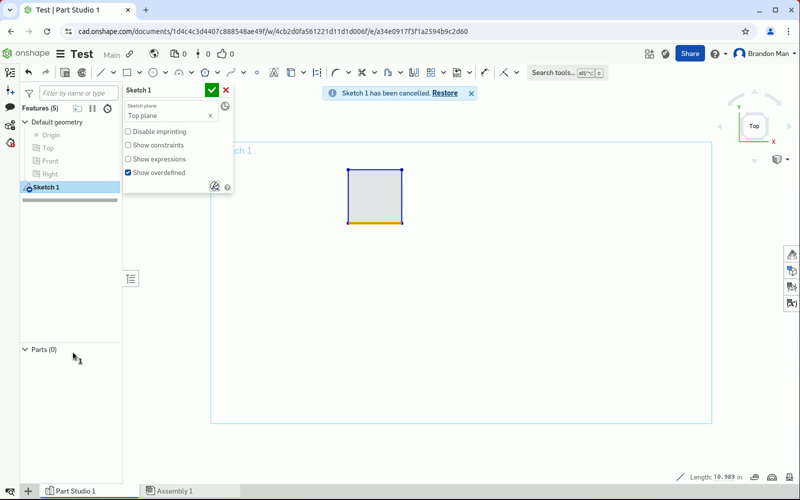
key(shift+y)
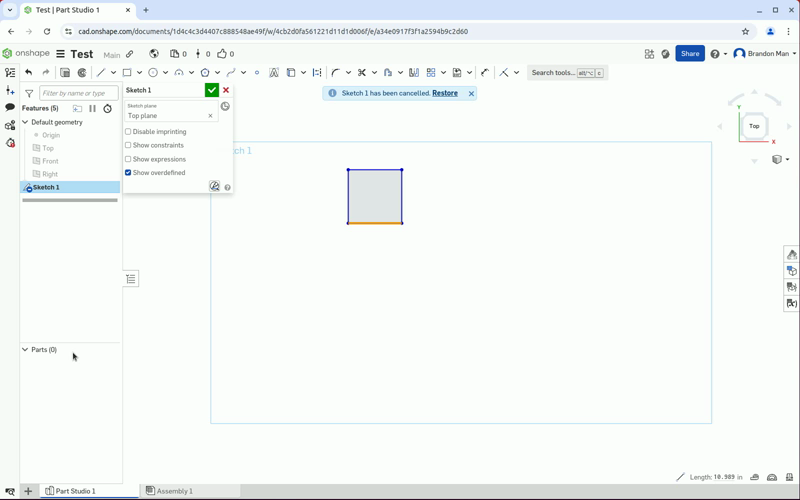
key(shift+e)
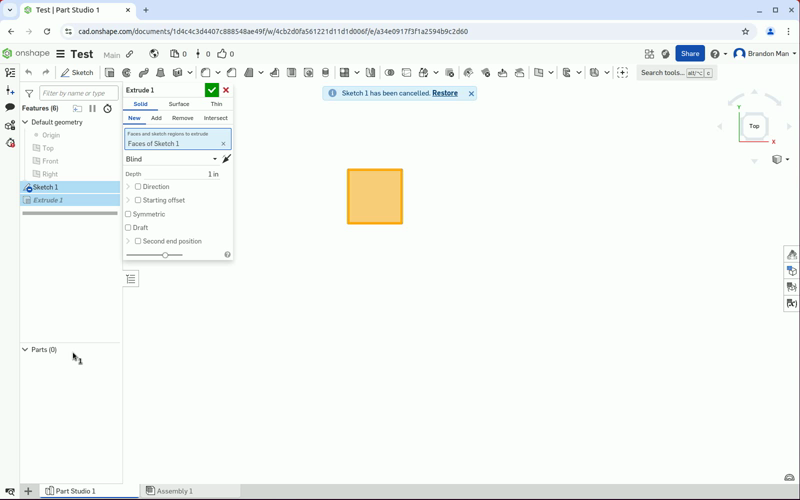
mouse_move(143, 106)
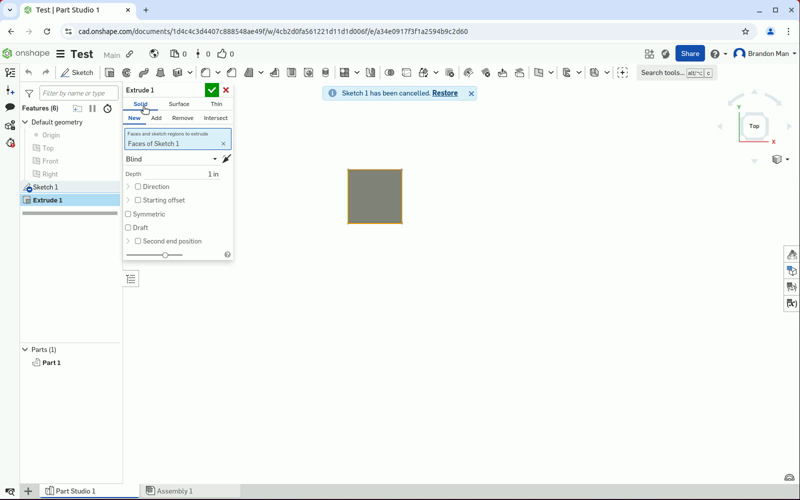
click(143, 106)
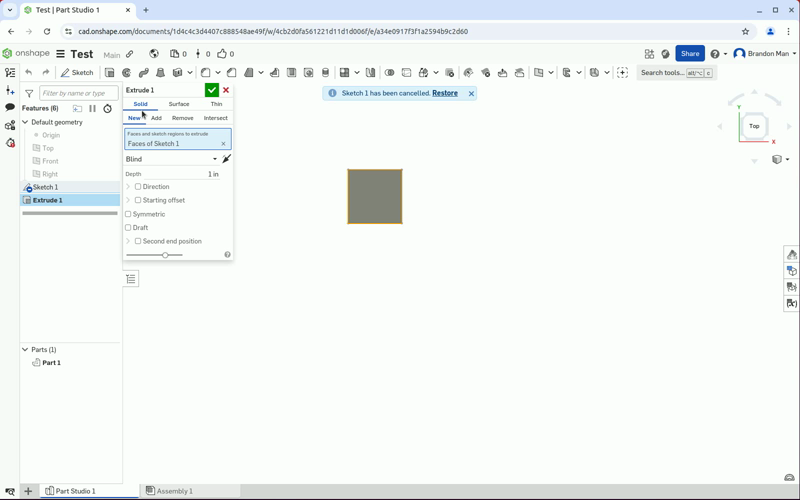
mouse_move(137, 120)
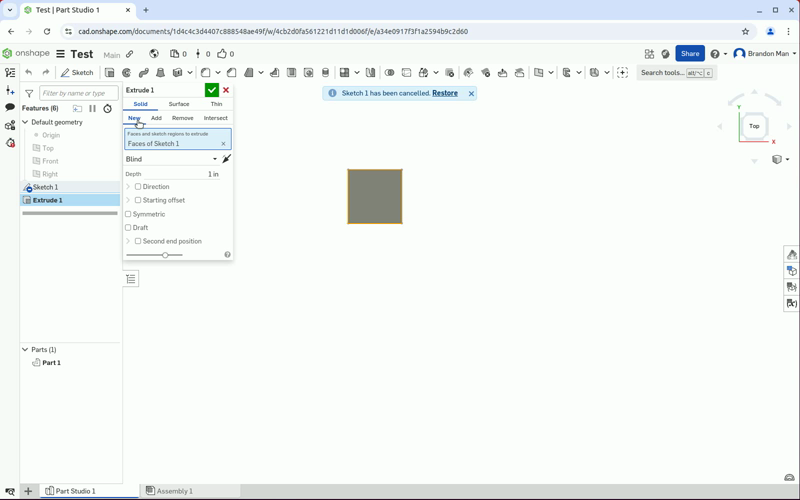
click(137, 120)
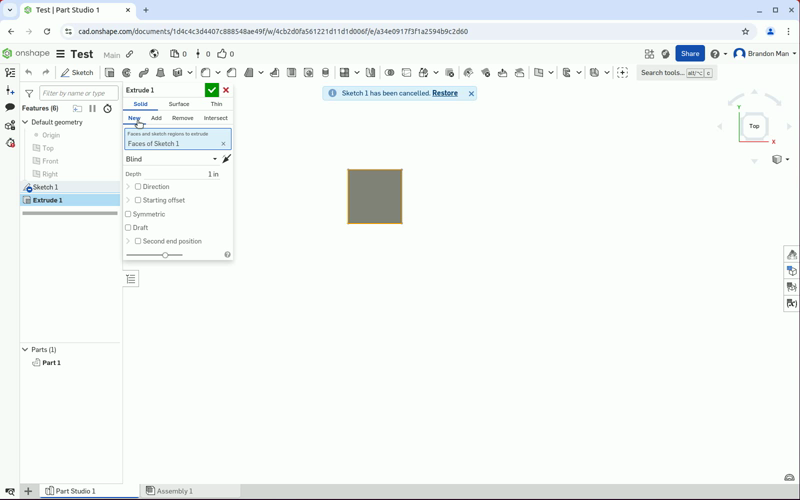
key(tab, 4)
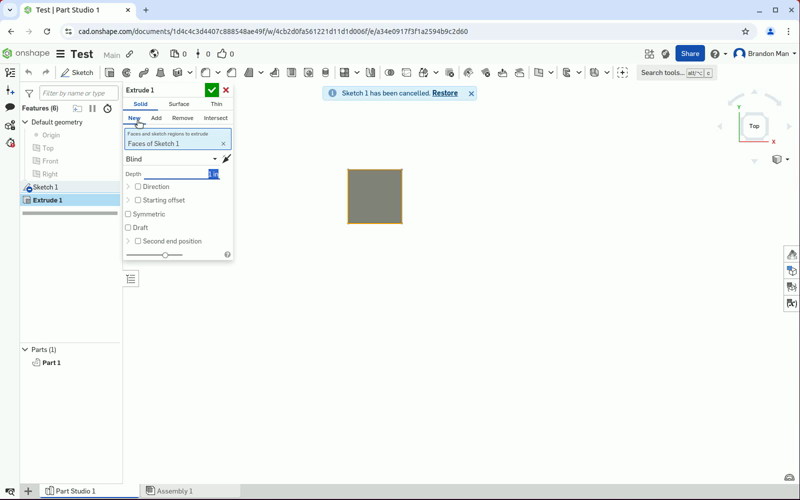
text(-10.832)
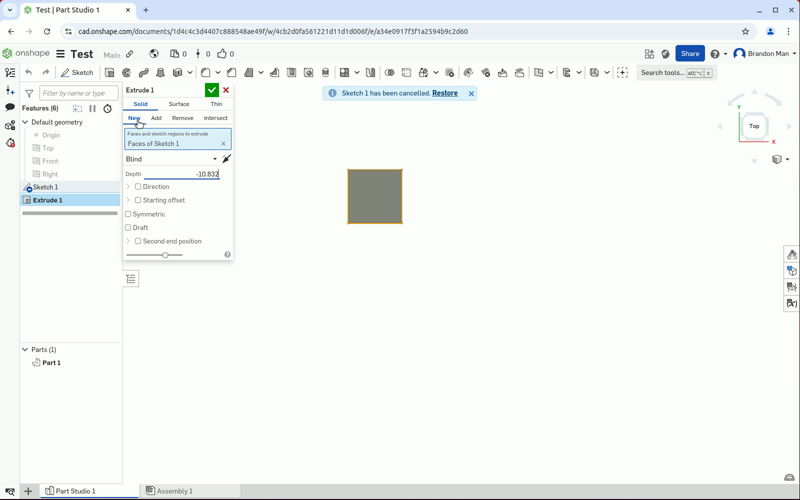
key(enter)
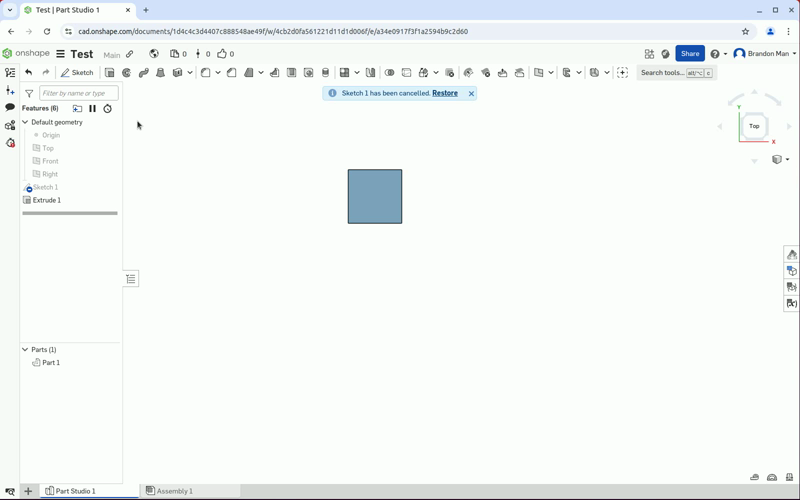
key(shift+h)
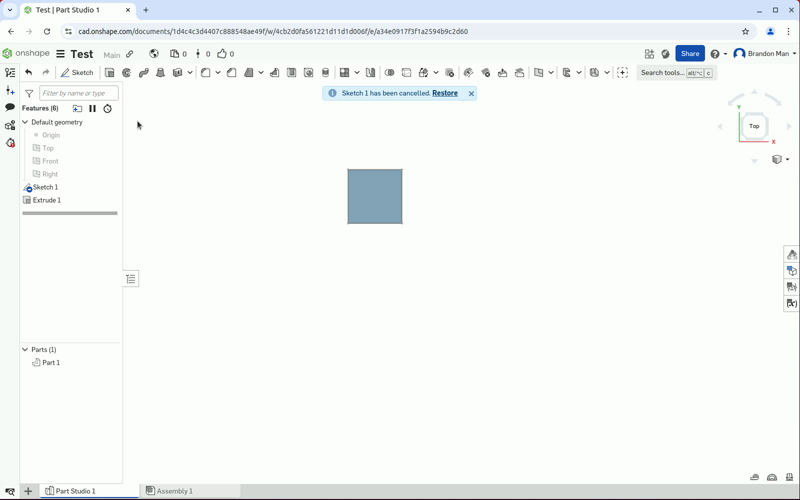
key(shift+h)
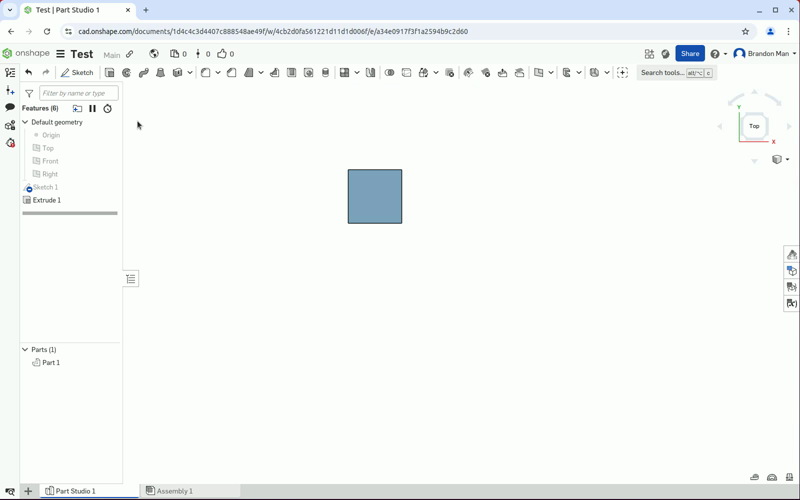
mouse_move(73, 189)
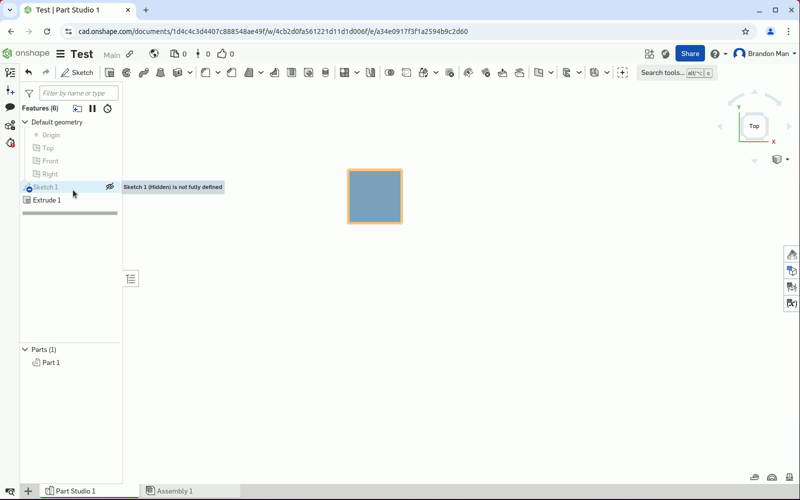
click(73, 189)
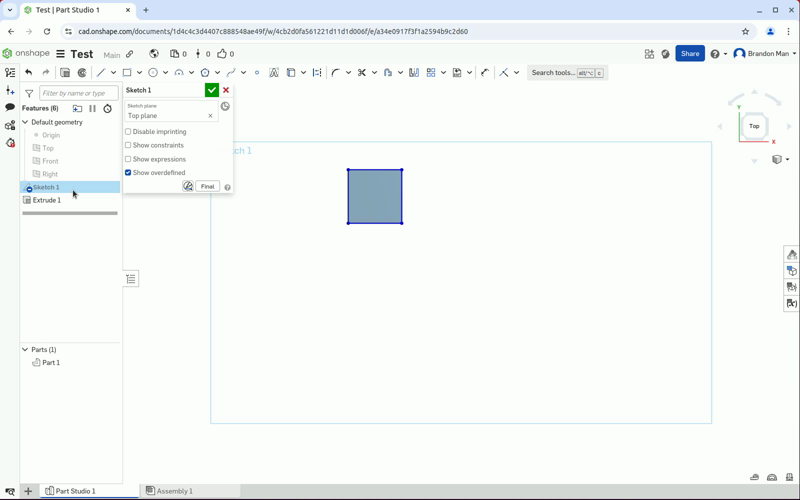
mouse_move(229, 92)
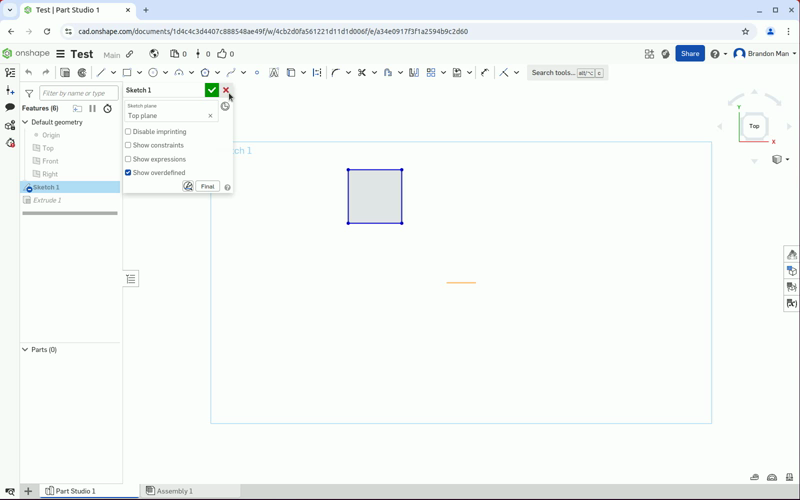
click(229, 92)
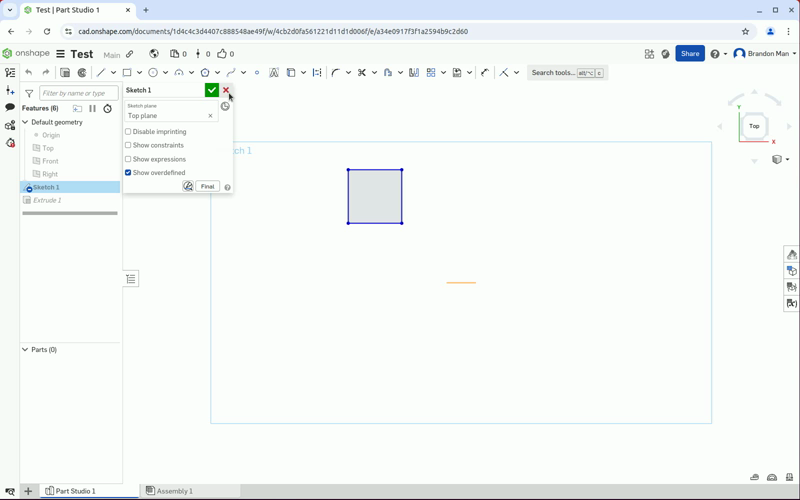
key(shift+s)
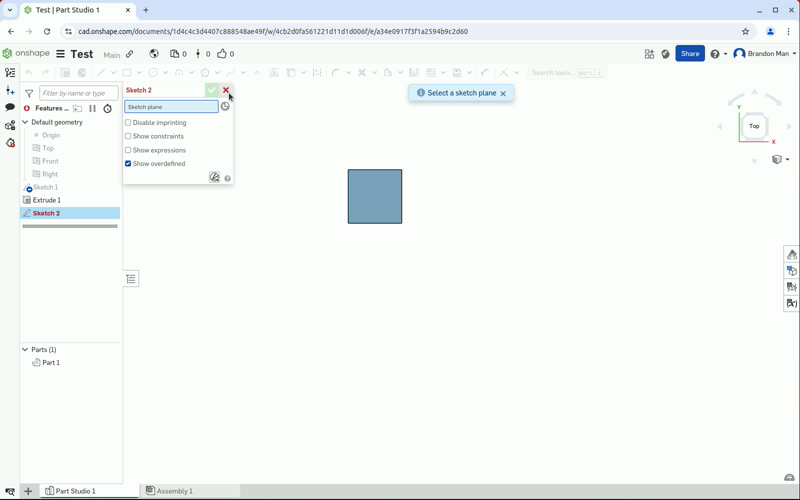
mouse_move(73, 150)
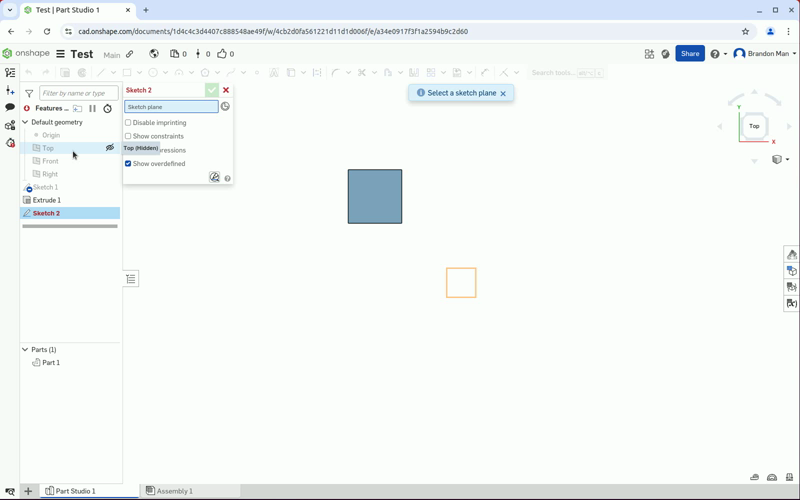
click(73, 150)
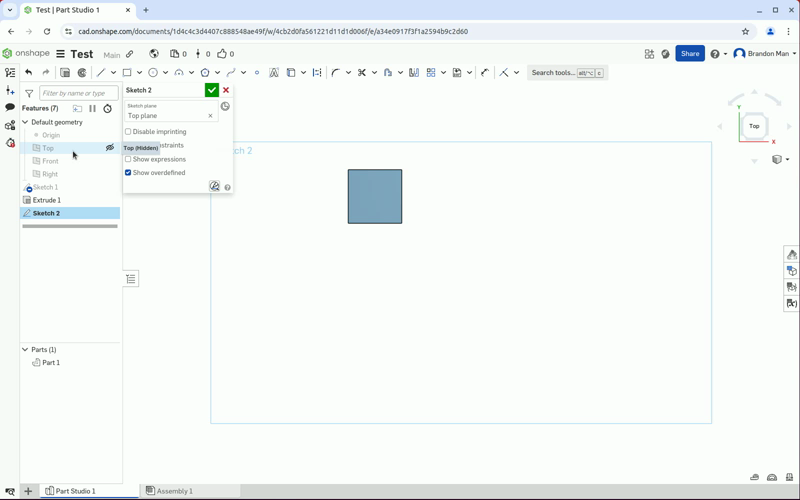
mouse_move(73, 352)
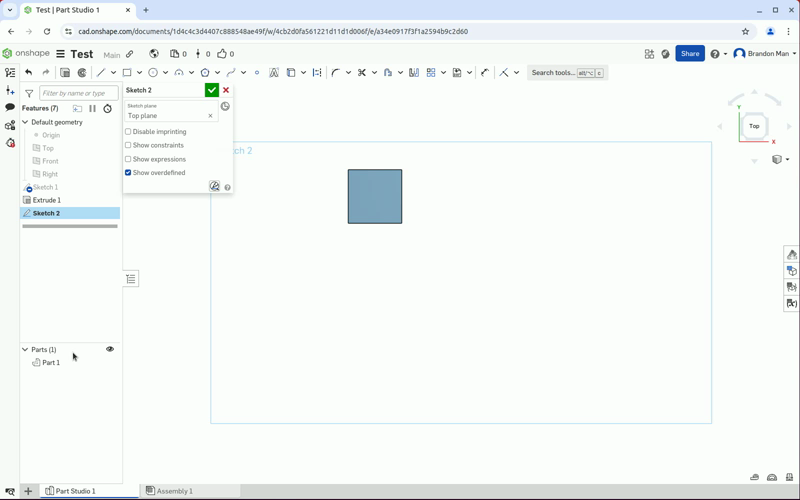
key(y)
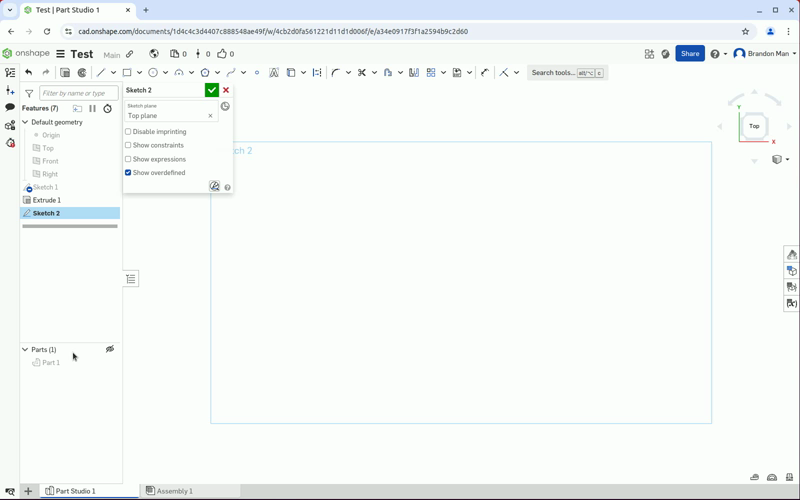
key(l)
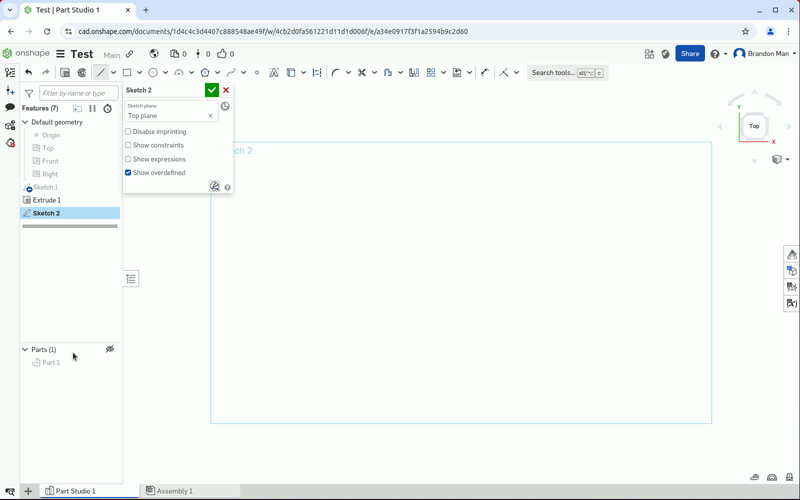
key_down(shift)
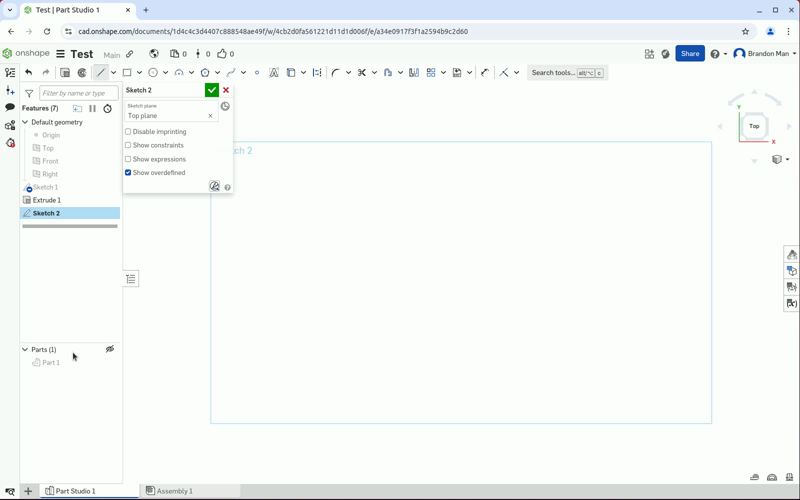
mouse_move(520, 223)
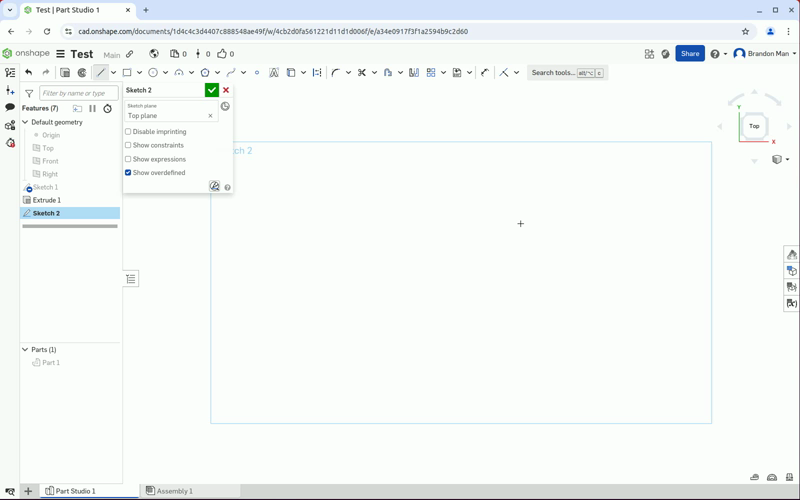
click(520, 223)
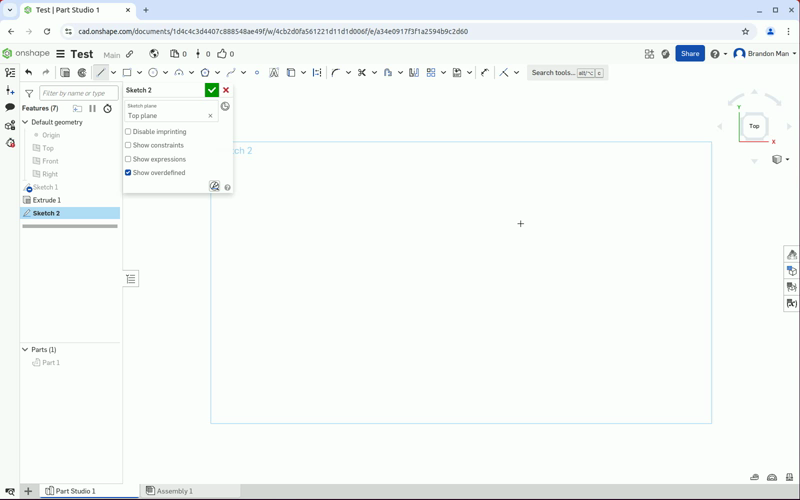
key_up(shift)
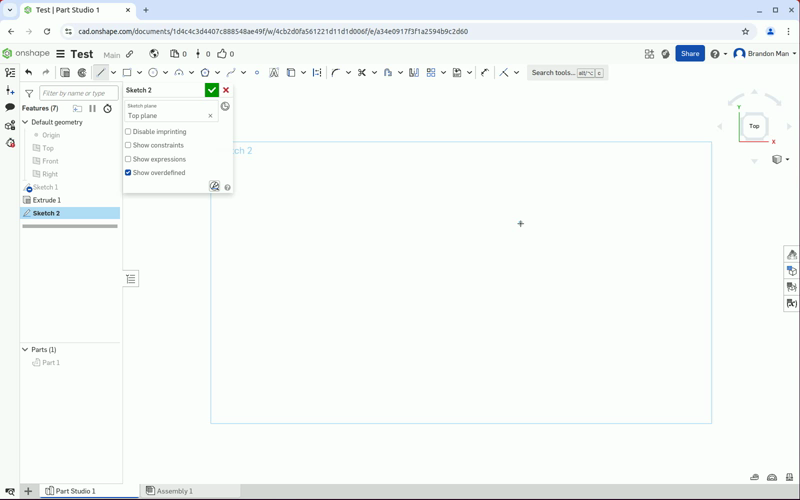
key_down(shift)
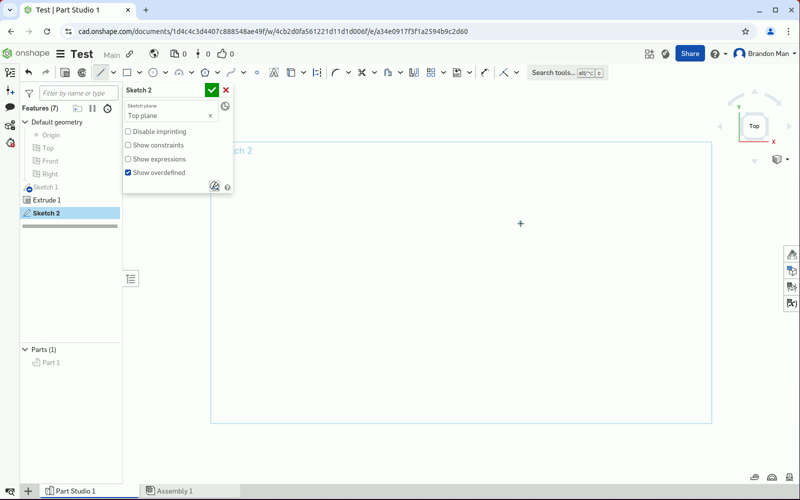
mouse_move(550, 223)
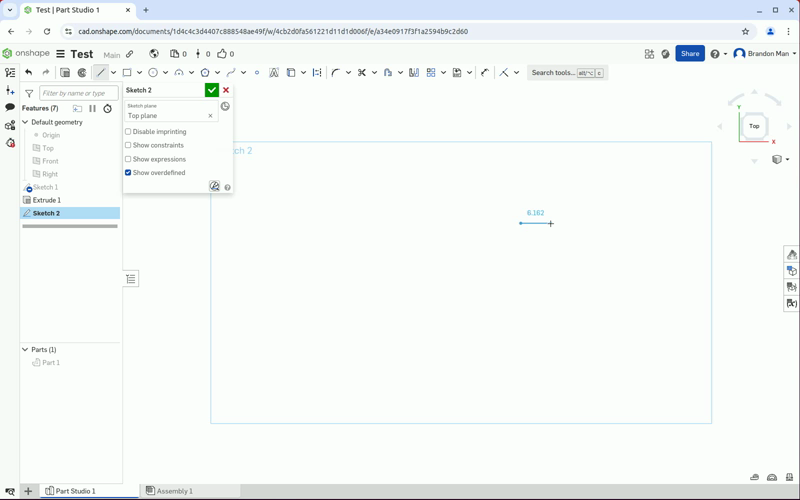
mouse_move(573, 223)
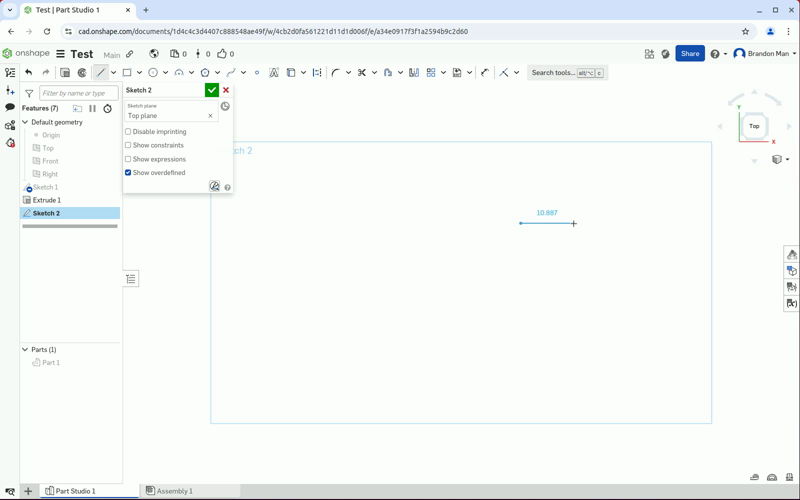
click(573, 223)
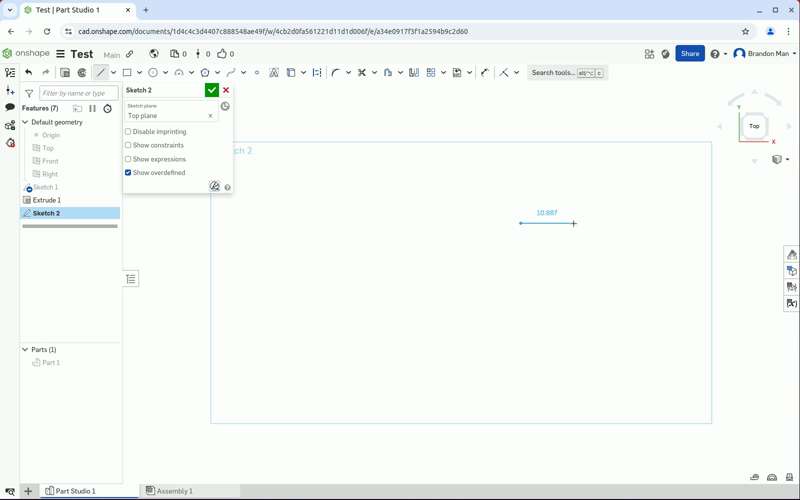
key_up(shift)
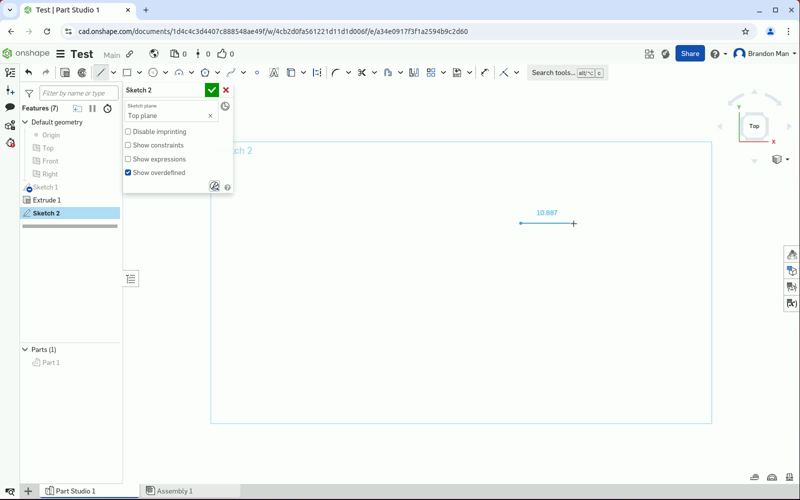
key_down(shift)
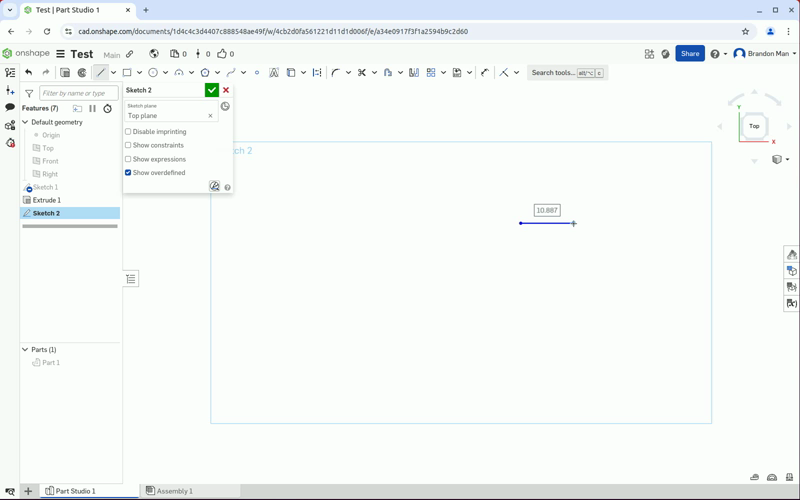
mouse_move(589, 223)
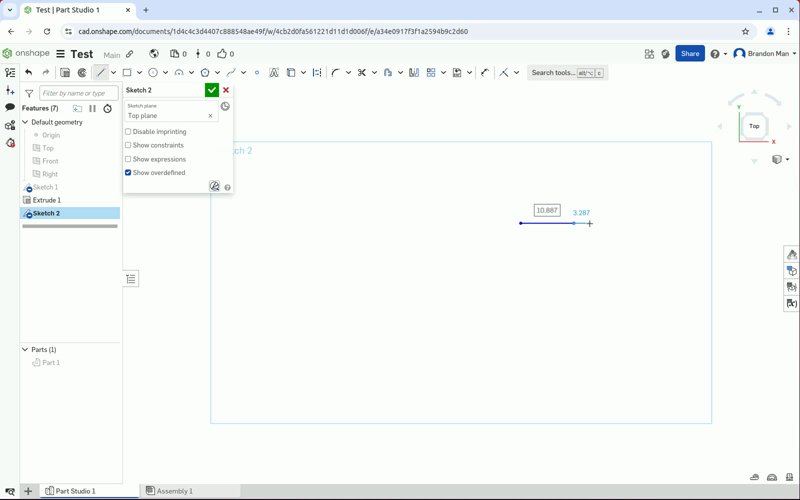
mouse_move(573, 169)
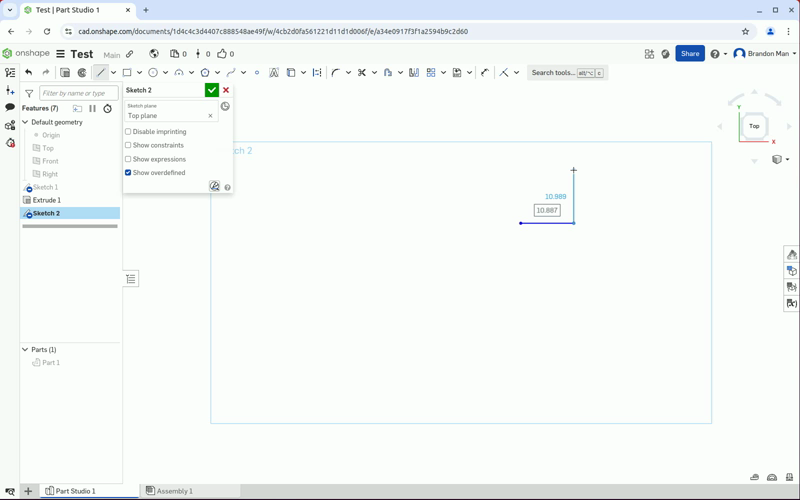
click(573, 169)
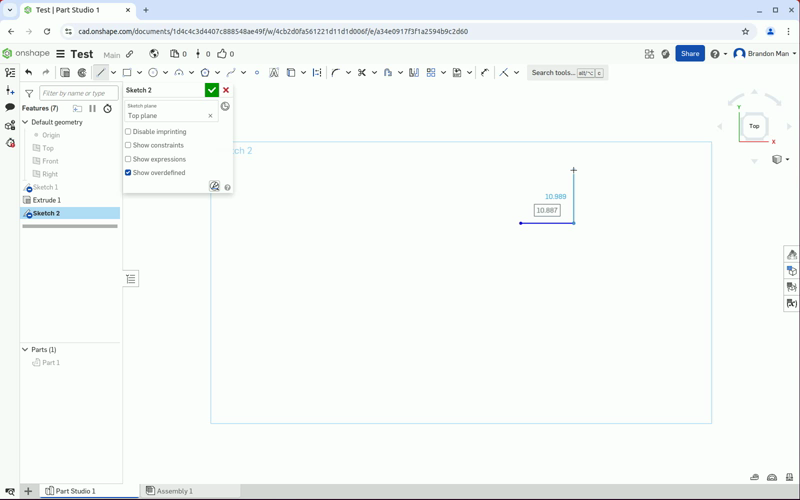
key_up(shift)
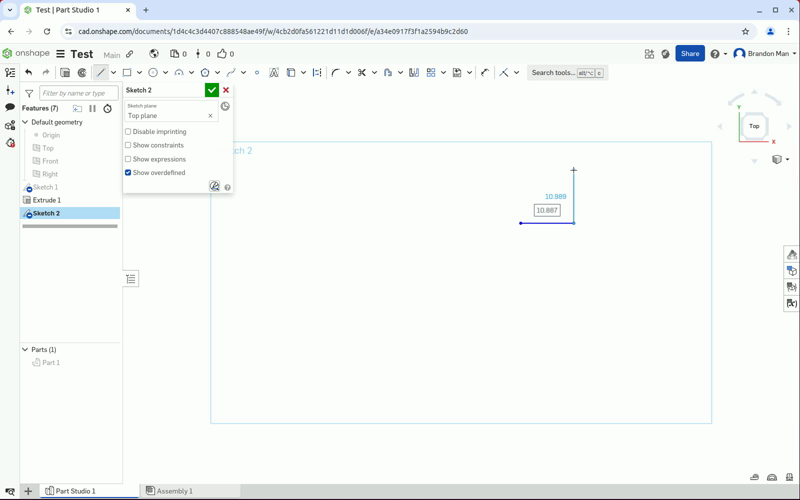
key_down(shift)
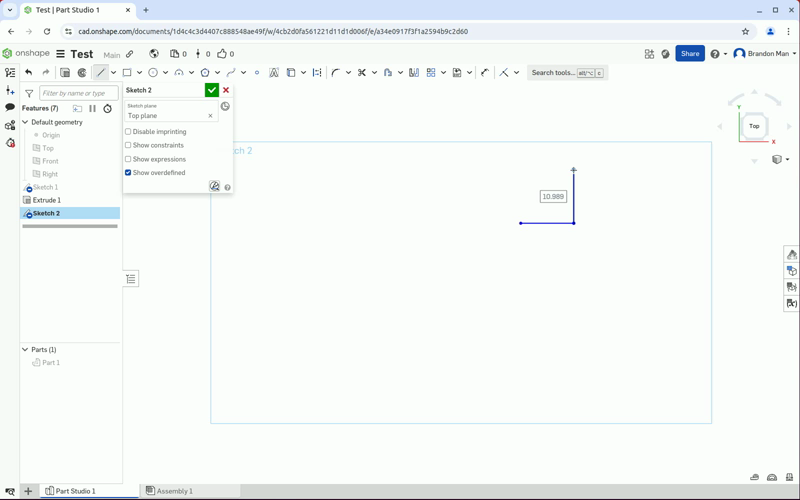
mouse_move(589, 169)
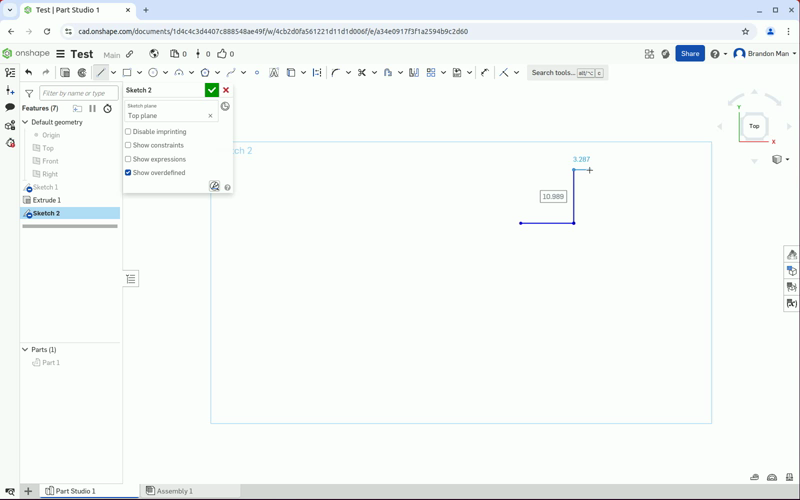
mouse_move(520, 169)
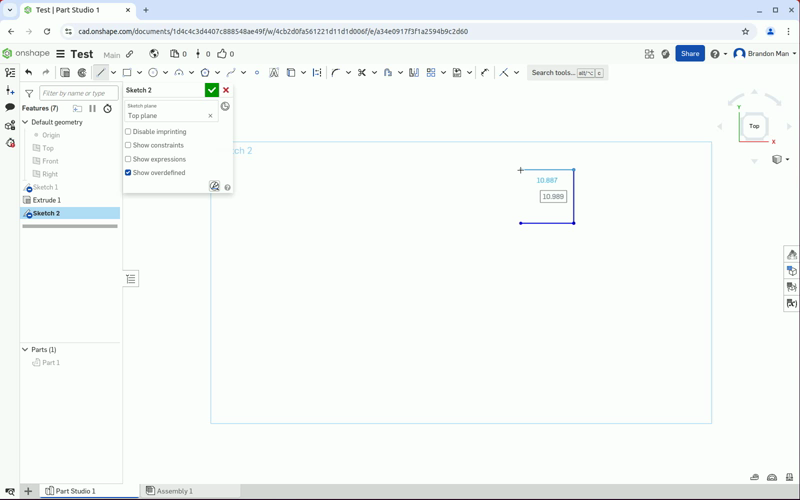
click(520, 169)
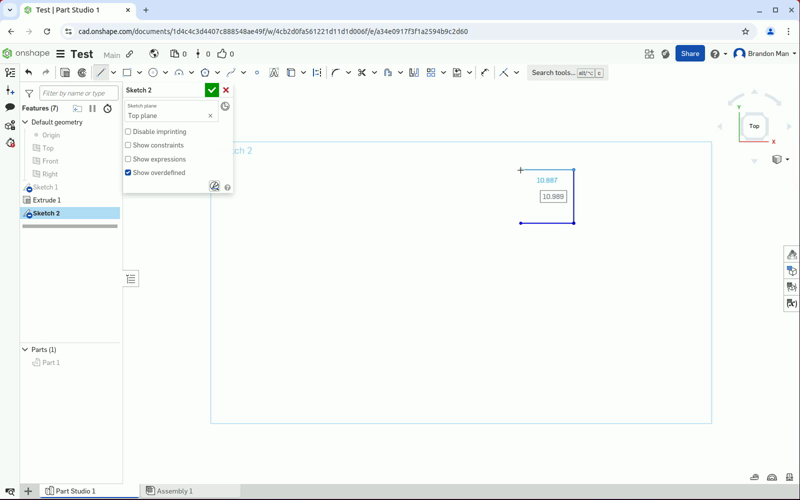
key_up(shift)
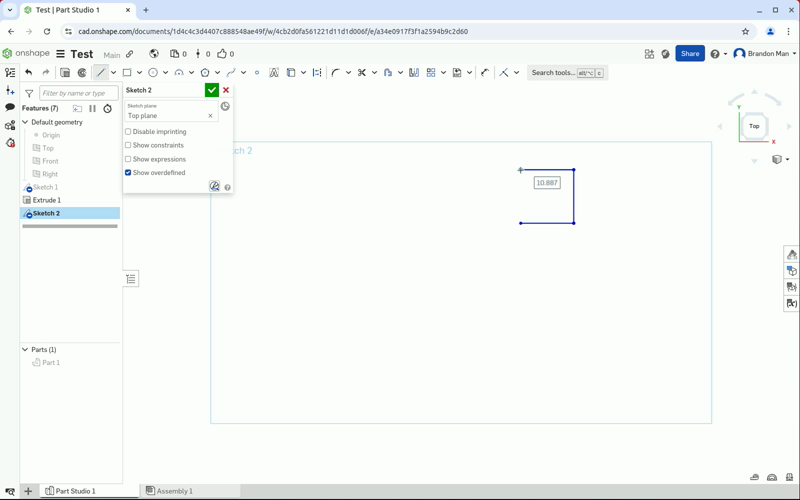
mouse_move(550, 169)
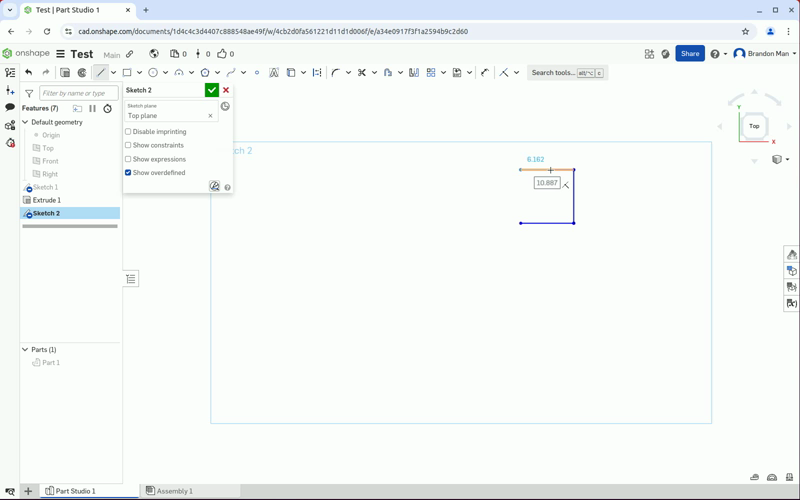
key_down(shift)
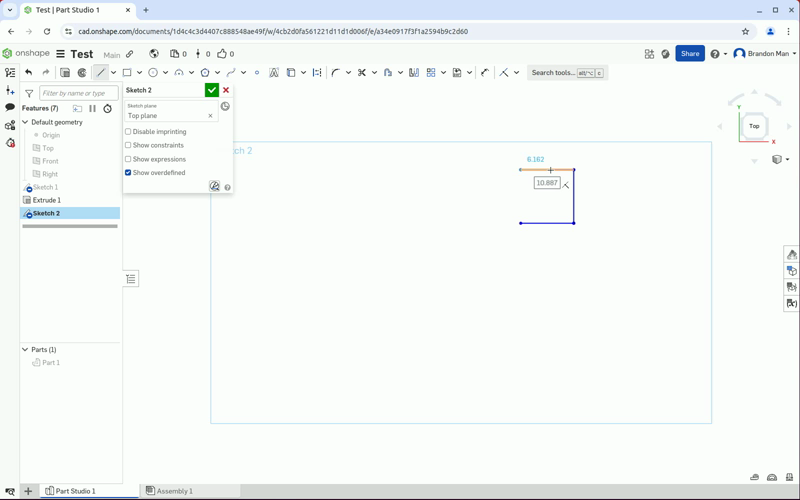
mouse_move(520, 223)
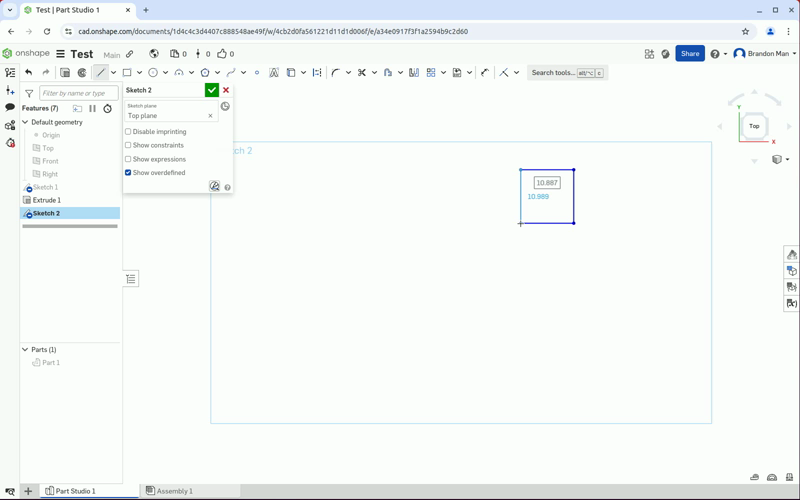
key_up(shift)
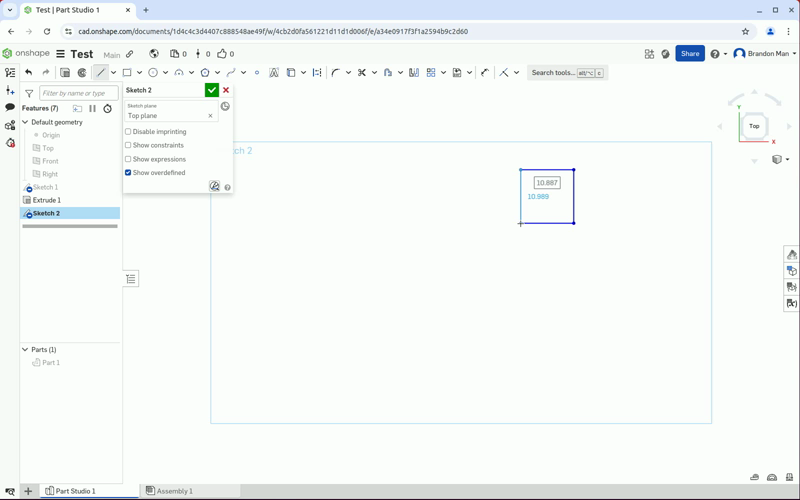
click(520, 223)
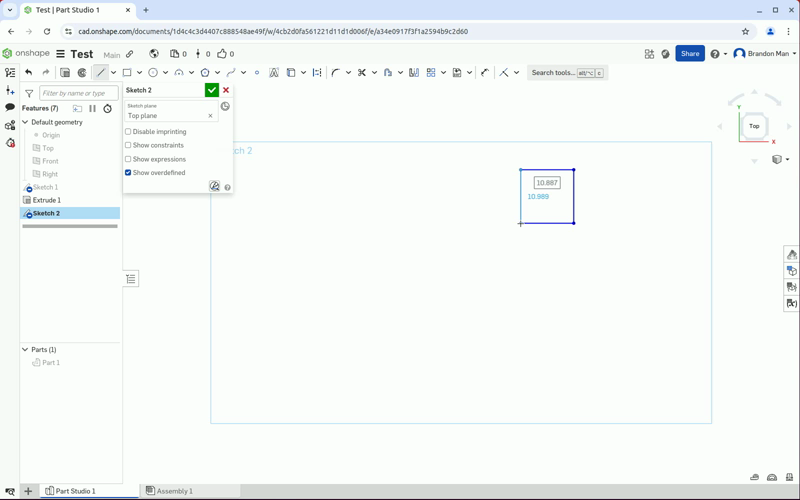
key(esc)
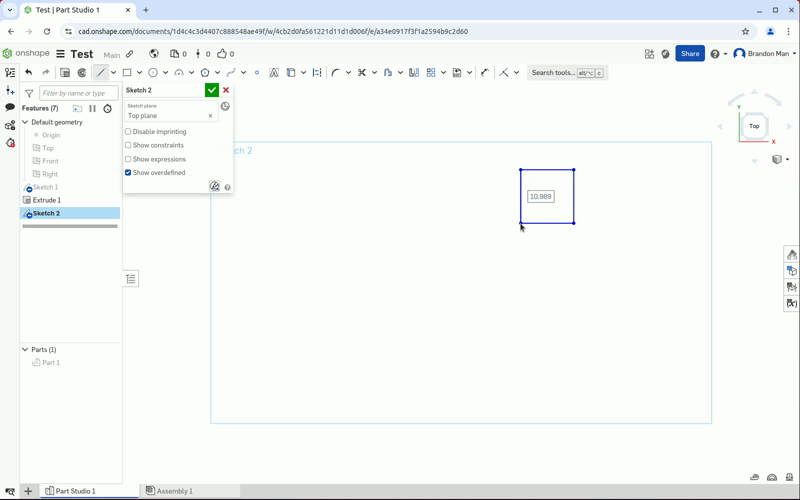
mouse_move(556, 209)
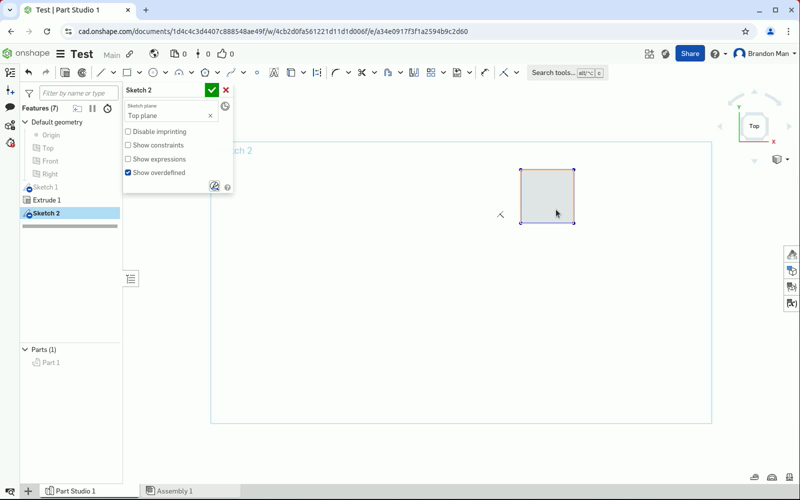
click(556, 209)
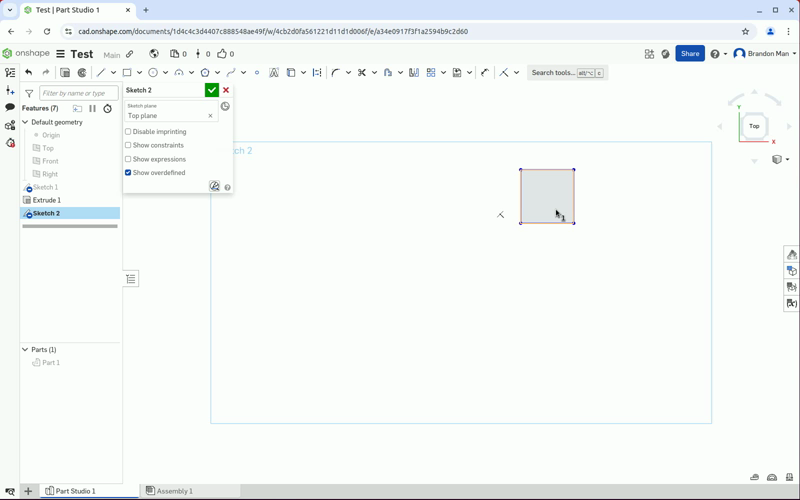
mouse_move(73, 352)
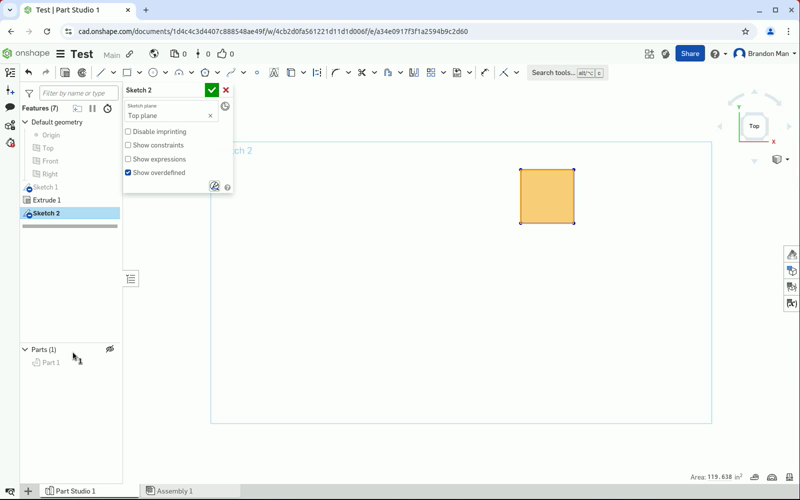
key(shift+y)
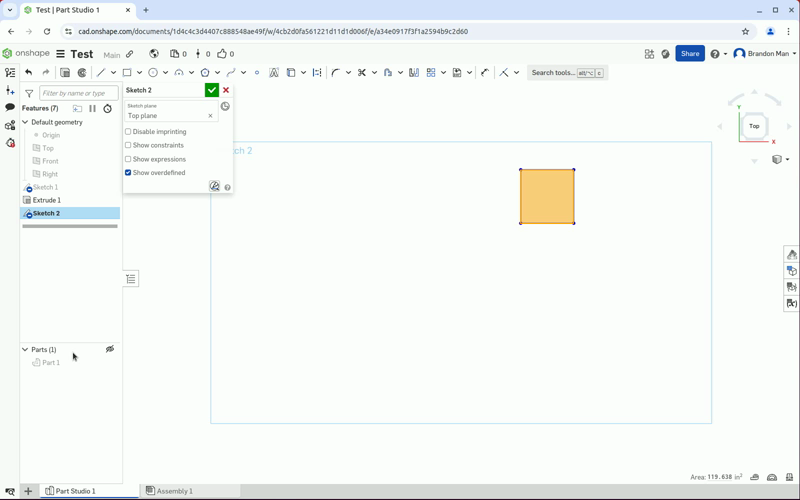
key(shift+e)
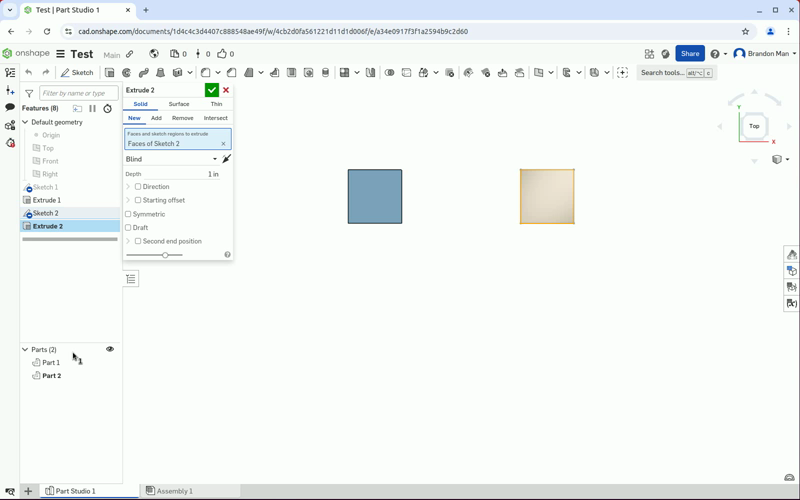
mouse_move(143, 106)
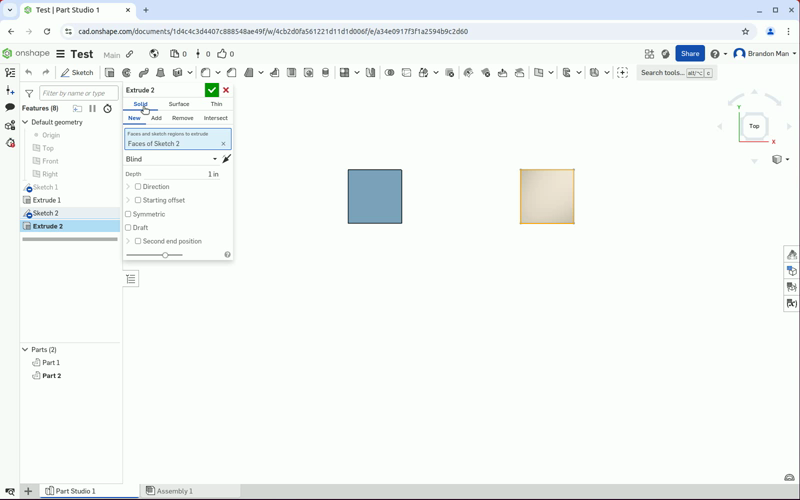
click(143, 106)
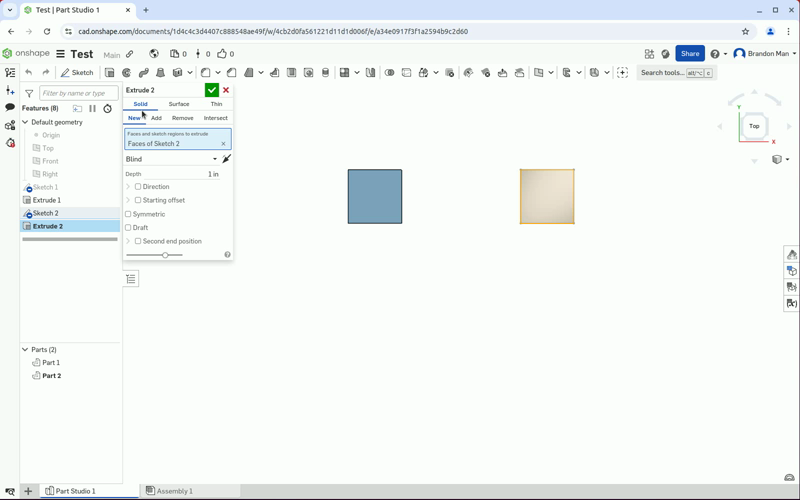
mouse_move(137, 120)
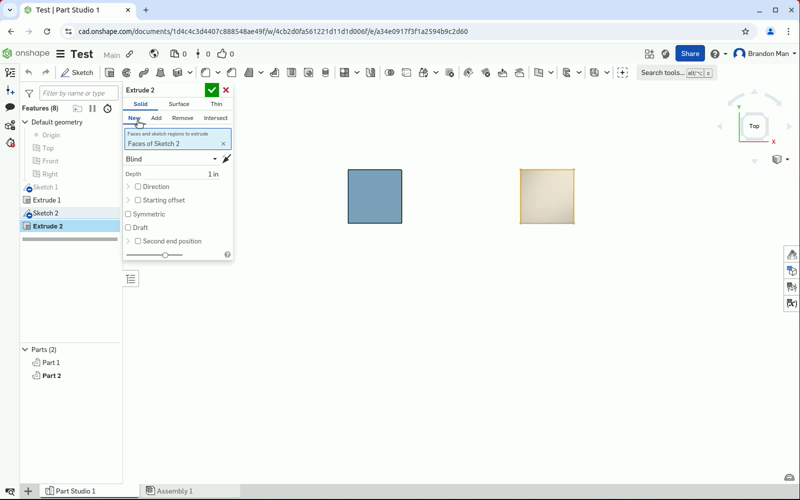
click(137, 120)
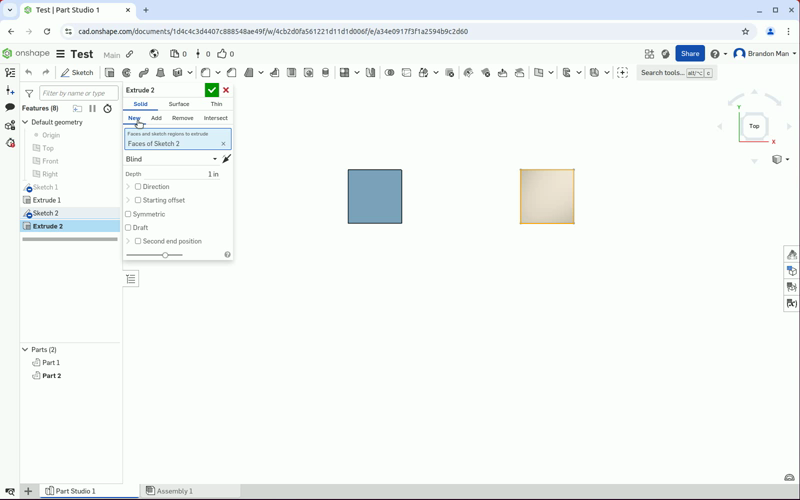
key(tab, 4)
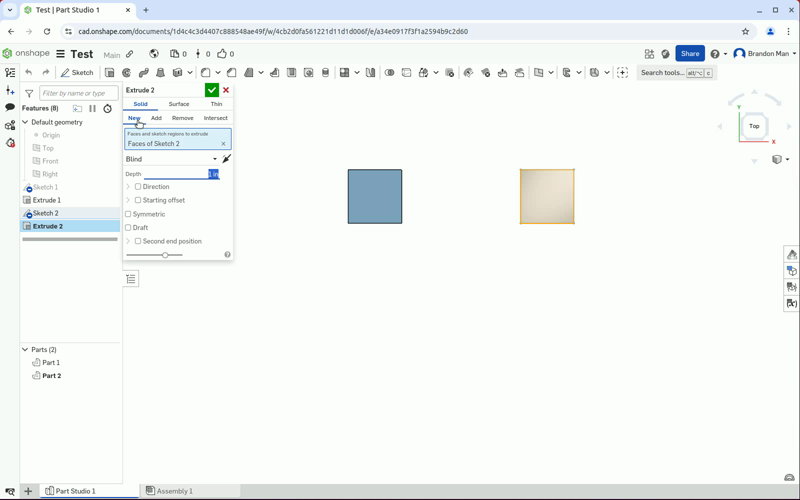
text(-10.832)
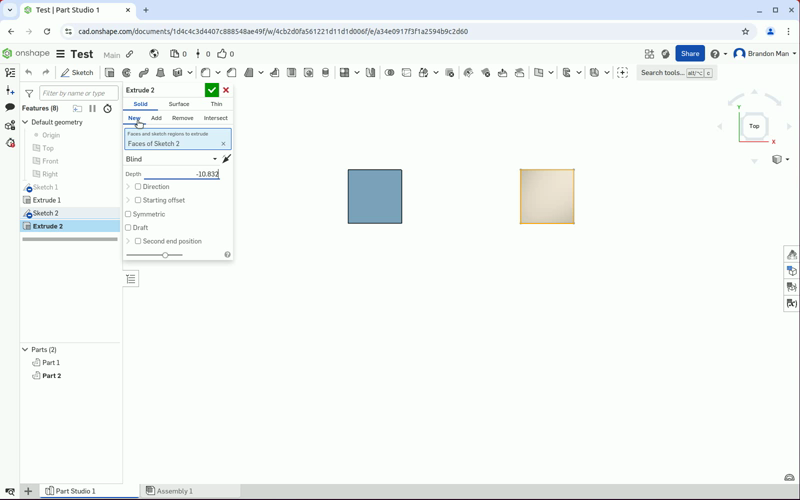
key(enter)
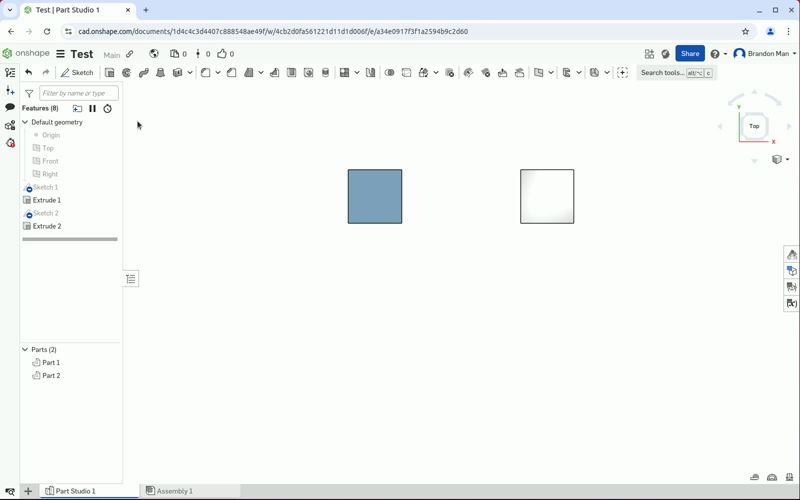
key(shift+h)
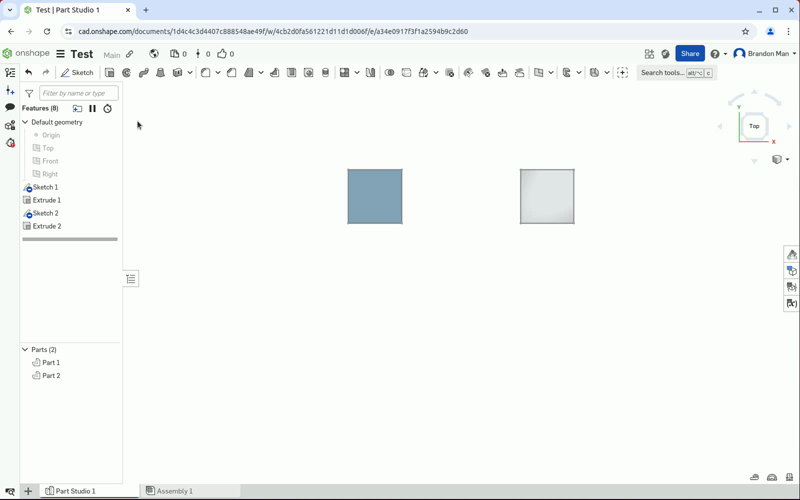
key(shift+h)
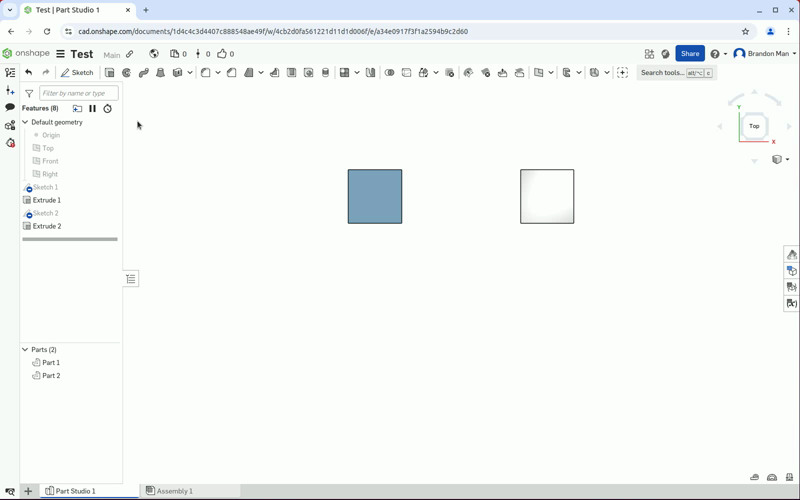
mouse_move(73, 189)
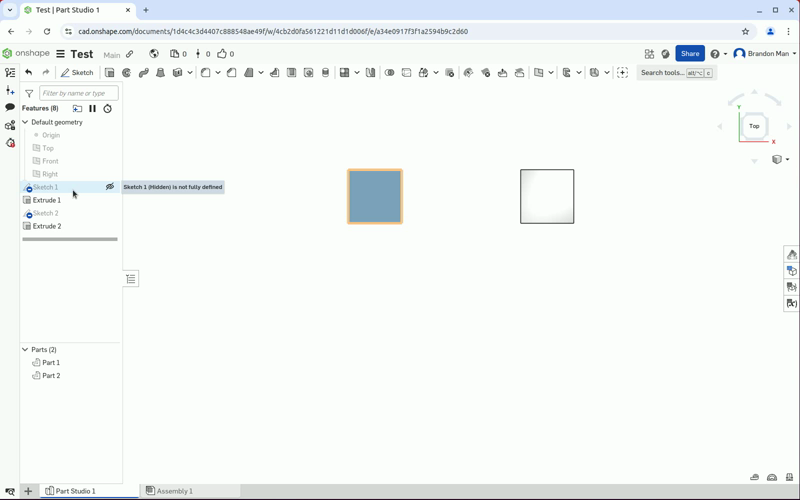
click(73, 189)
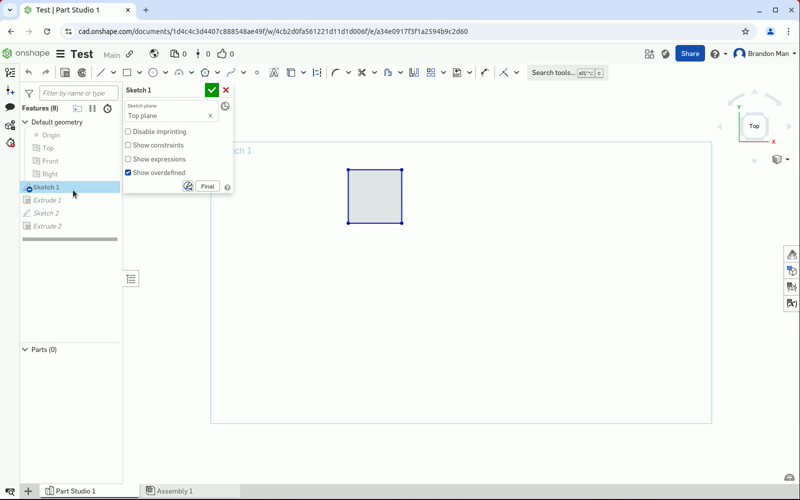
mouse_move(229, 92)
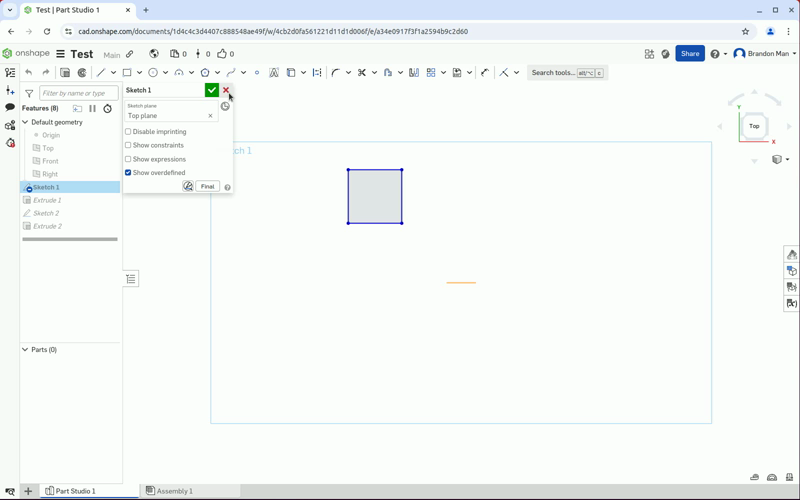
click(229, 92)
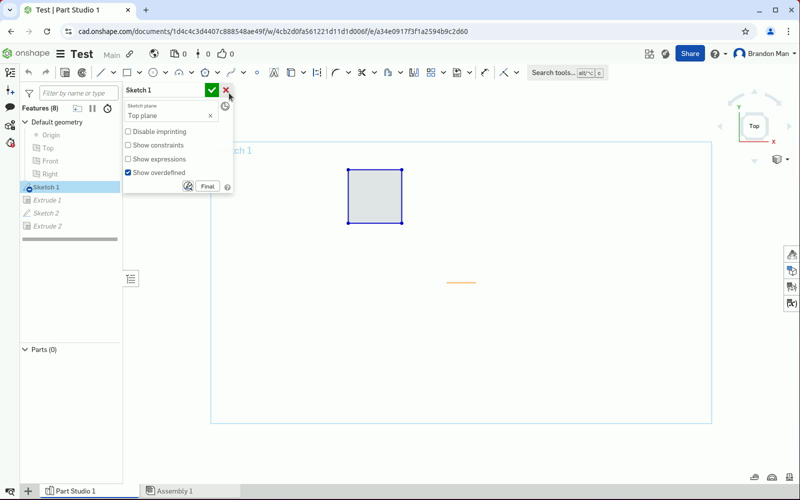
key(shift+s)
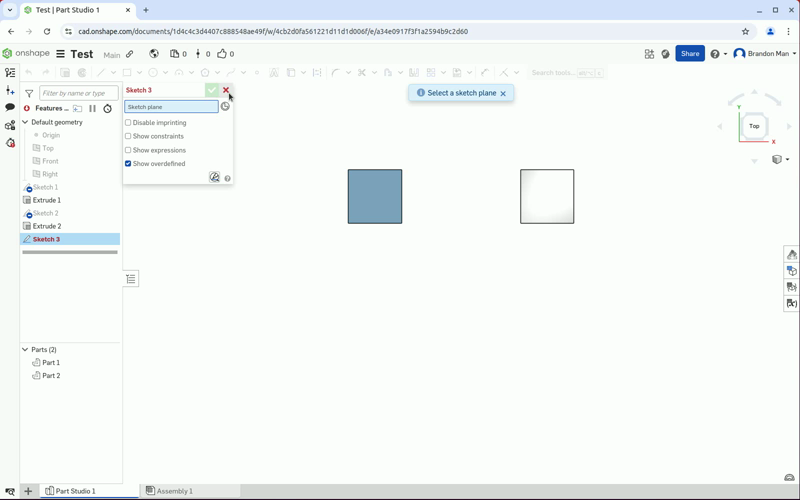
mouse_move(73, 150)
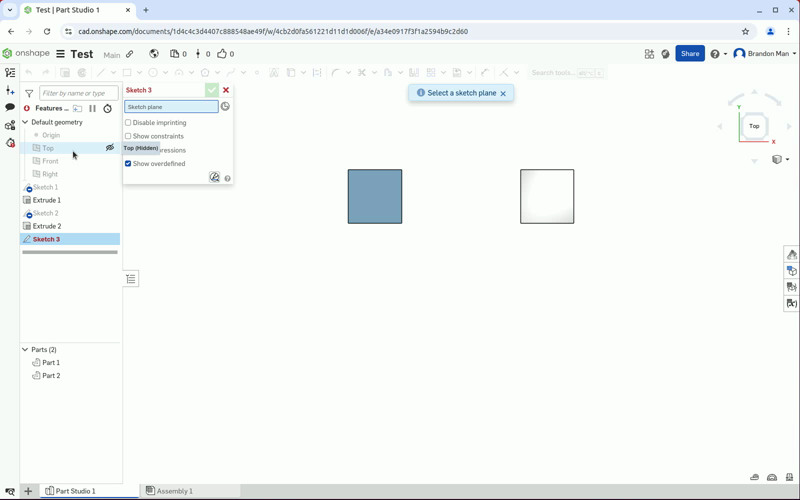
click(73, 150)
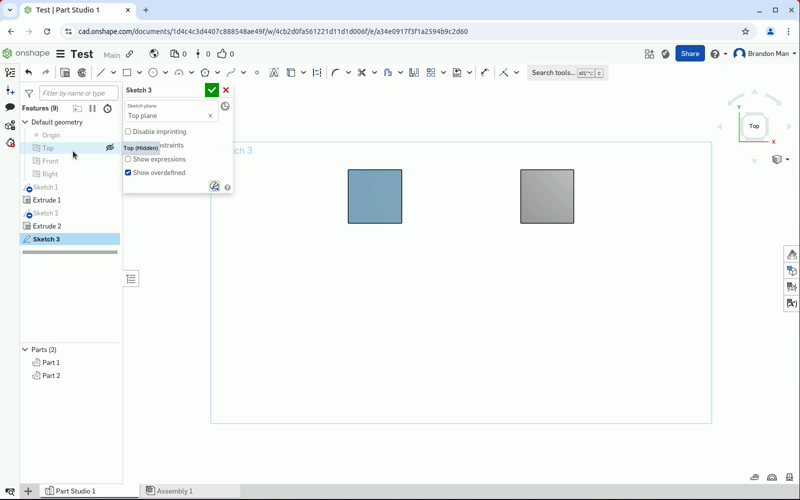
mouse_move(73, 352)
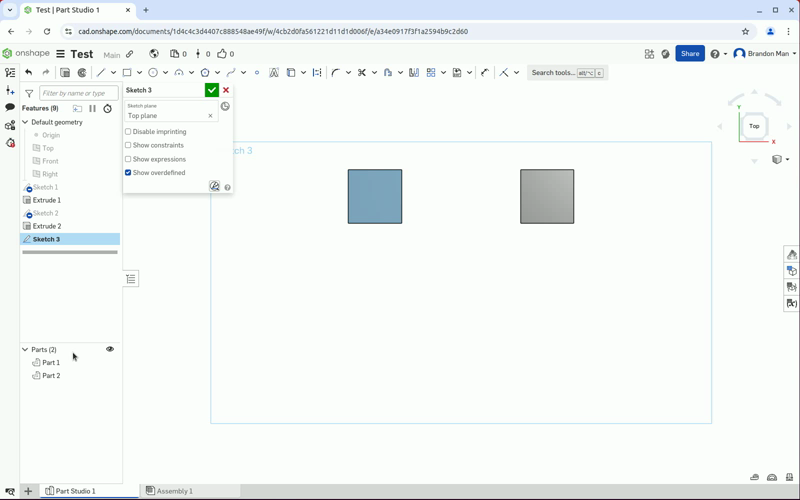
key(y)
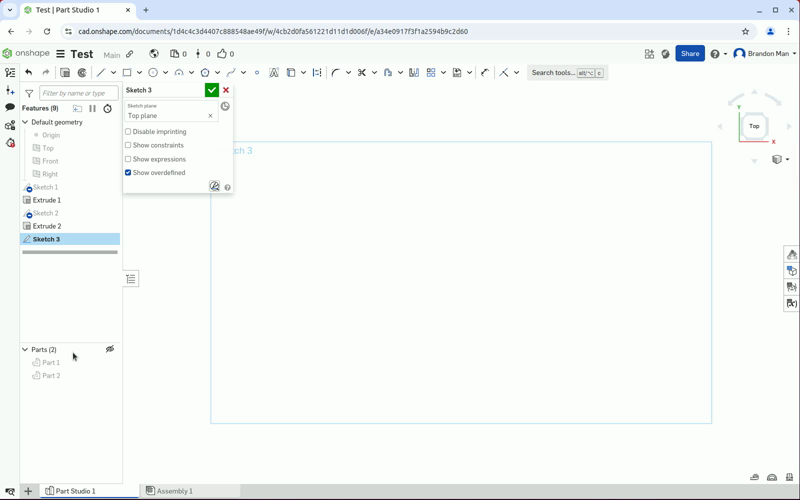
key(l)
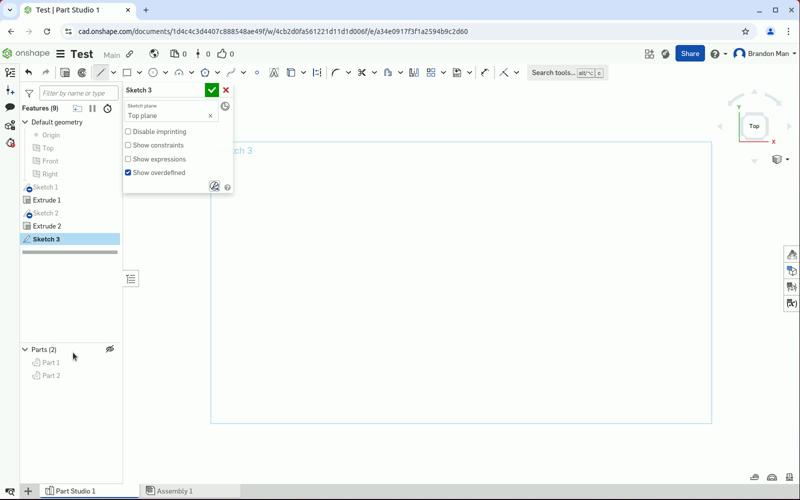
key_down(shift)
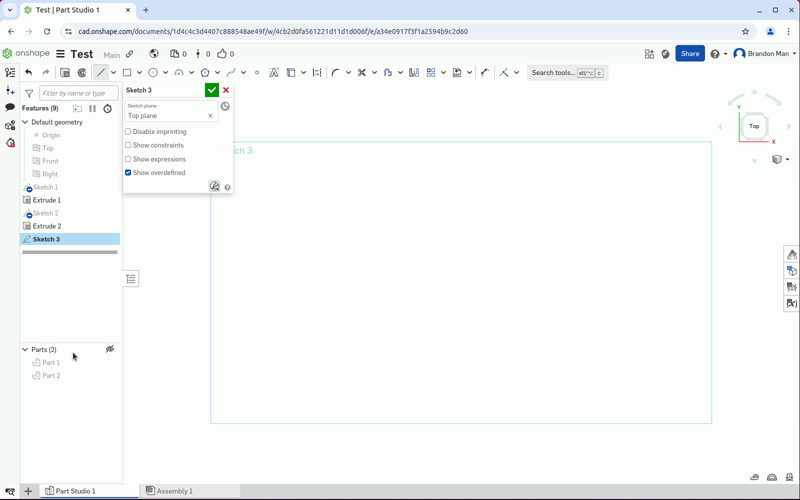
mouse_move(520, 395)
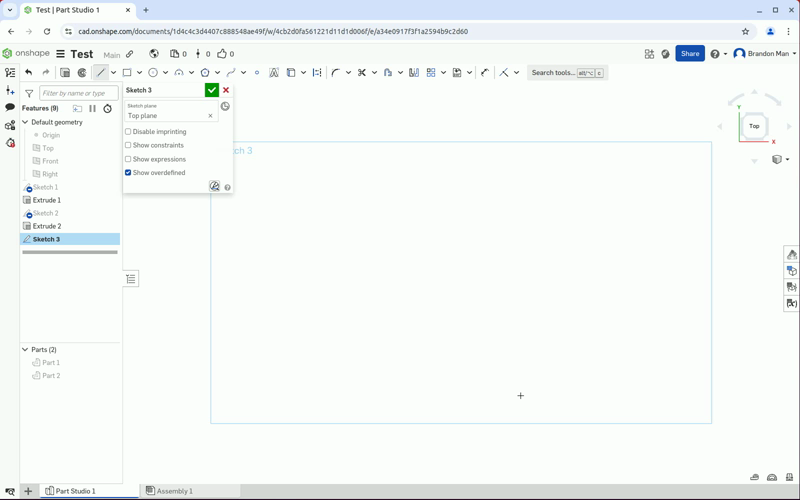
click(520, 395)
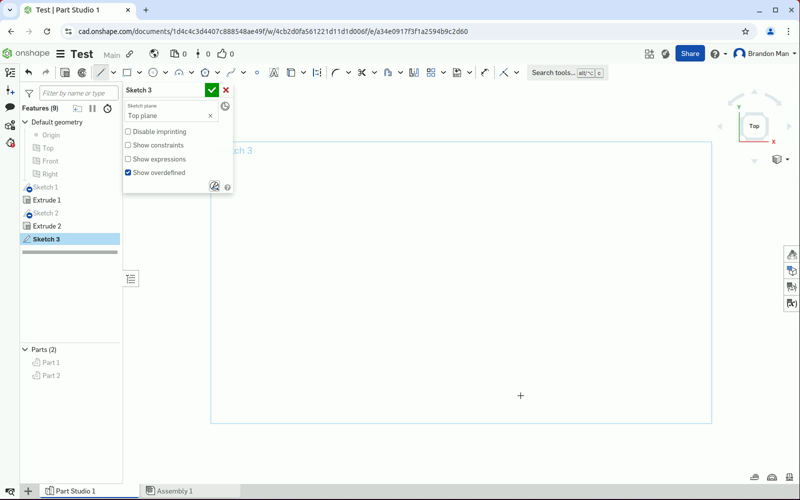
key_up(shift)
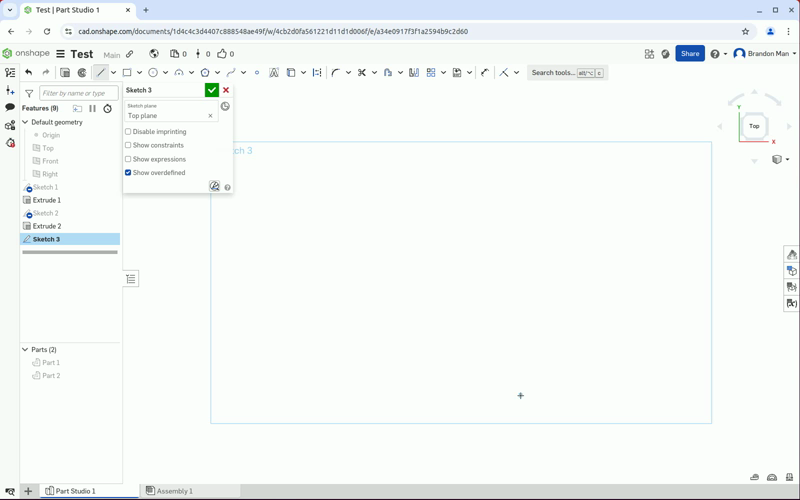
key_down(shift)
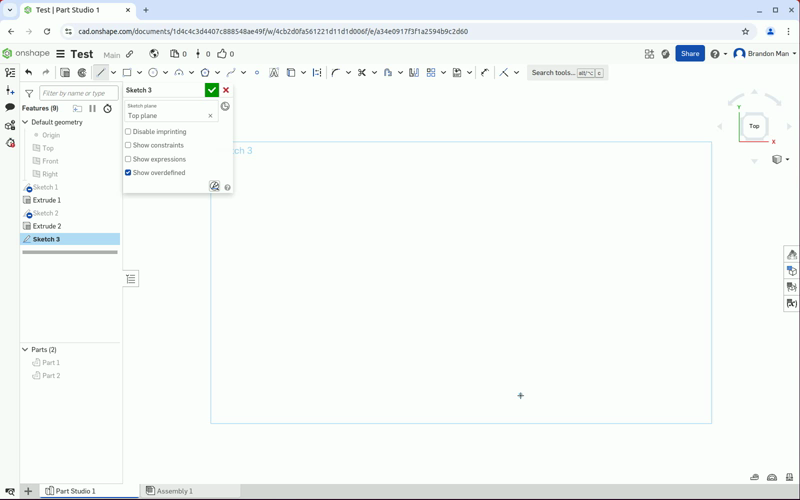
mouse_move(550, 395)
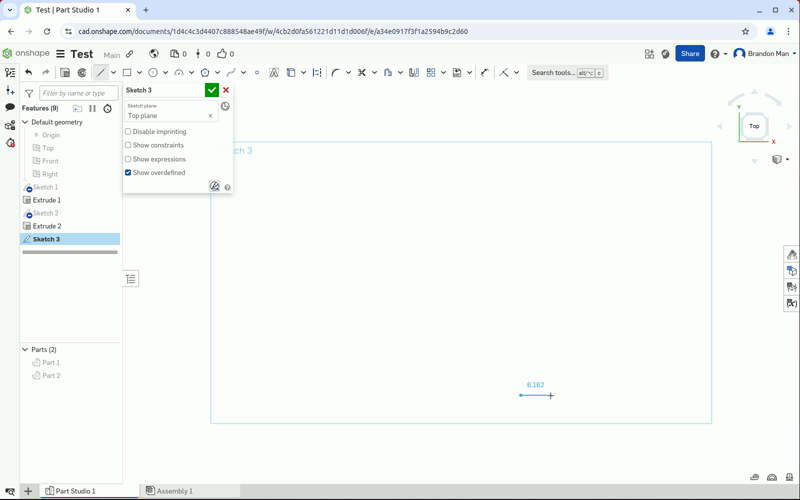
mouse_move(573, 395)
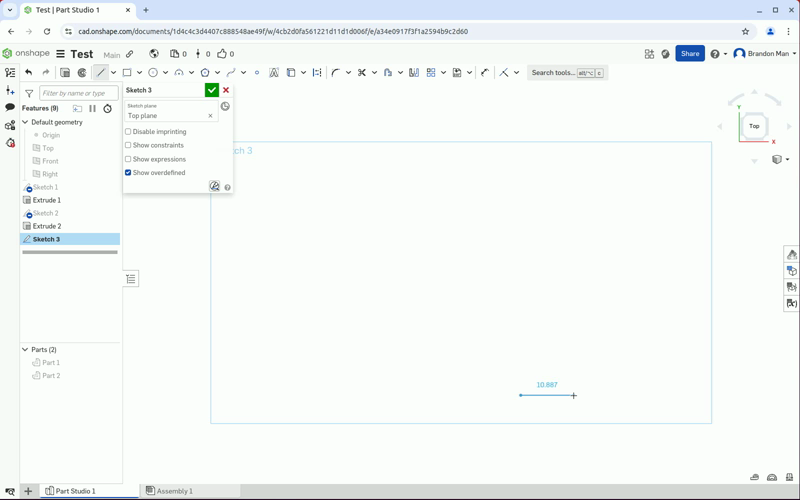
click(573, 395)
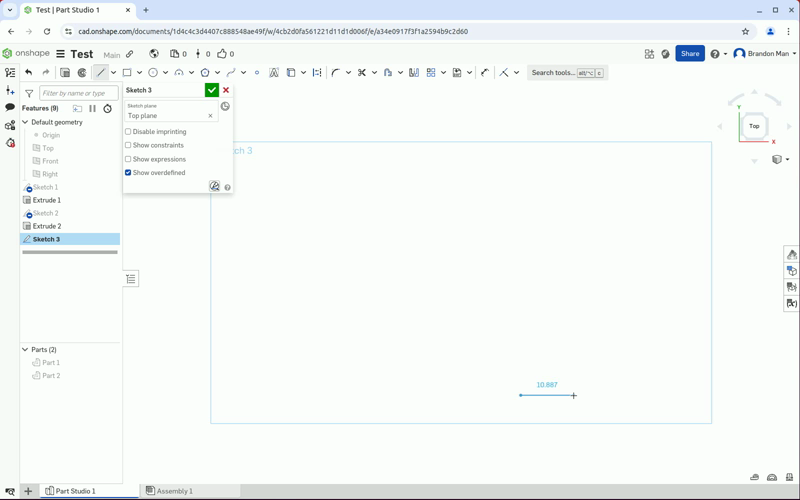
key_up(shift)
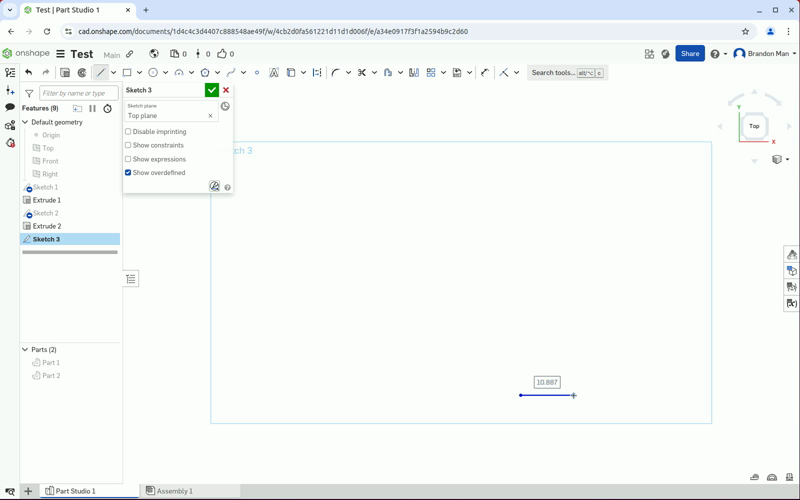
key_down(shift)
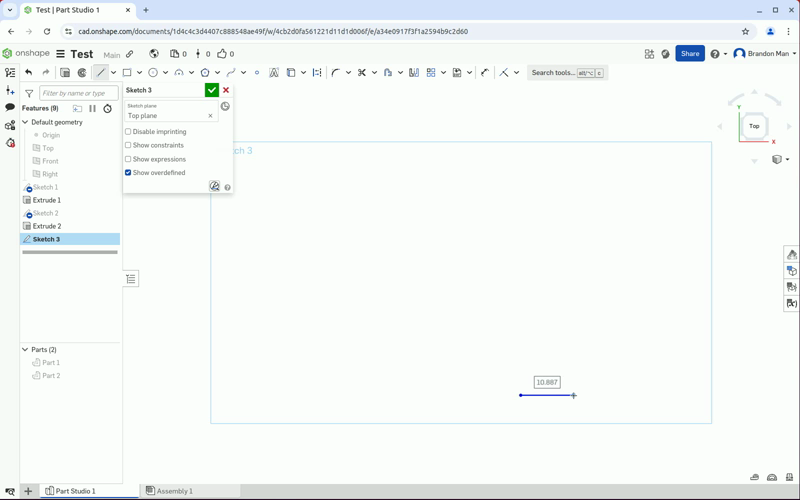
mouse_move(589, 395)
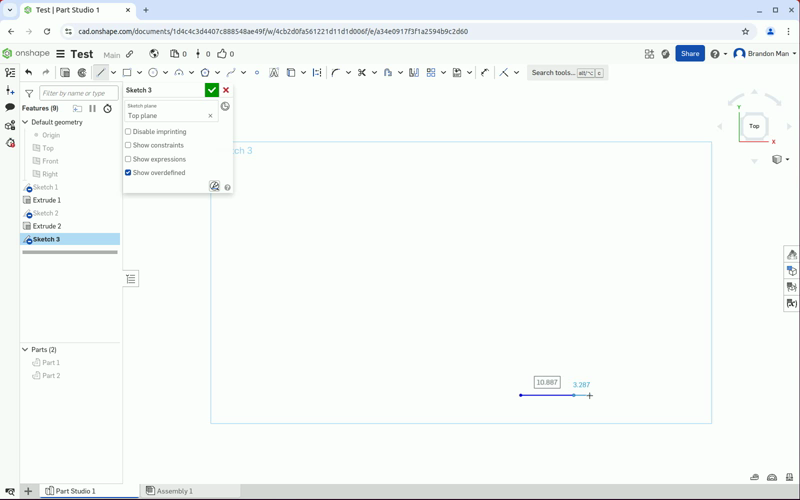
mouse_move(573, 342)
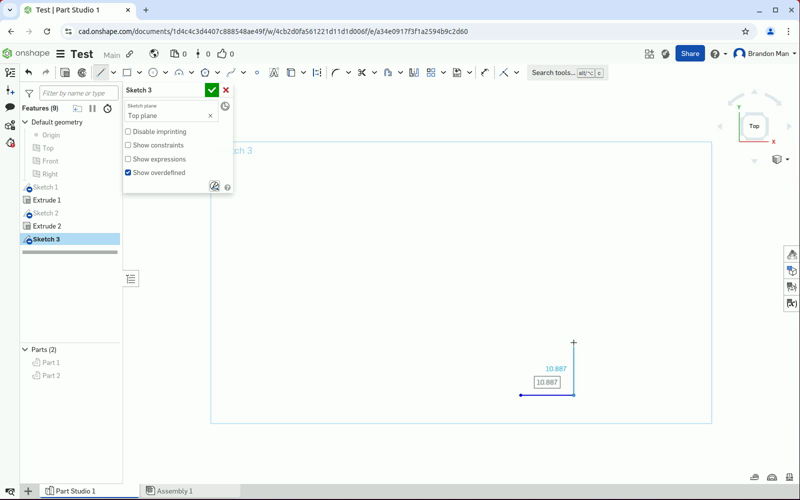
click(573, 342)
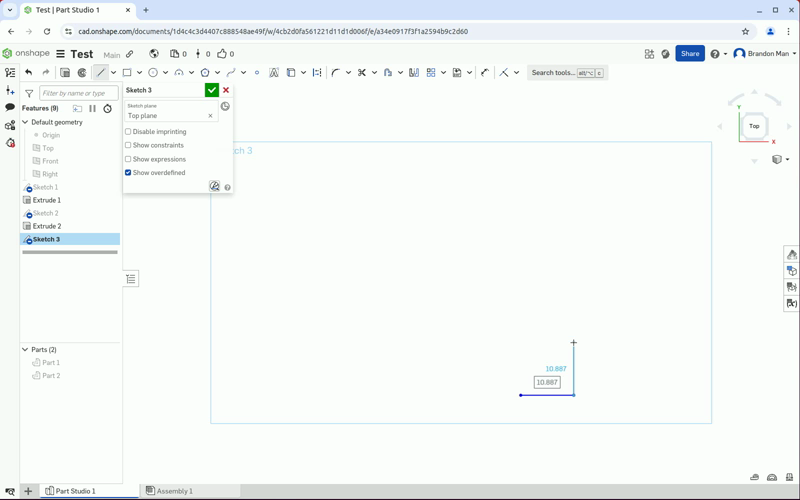
key_up(shift)
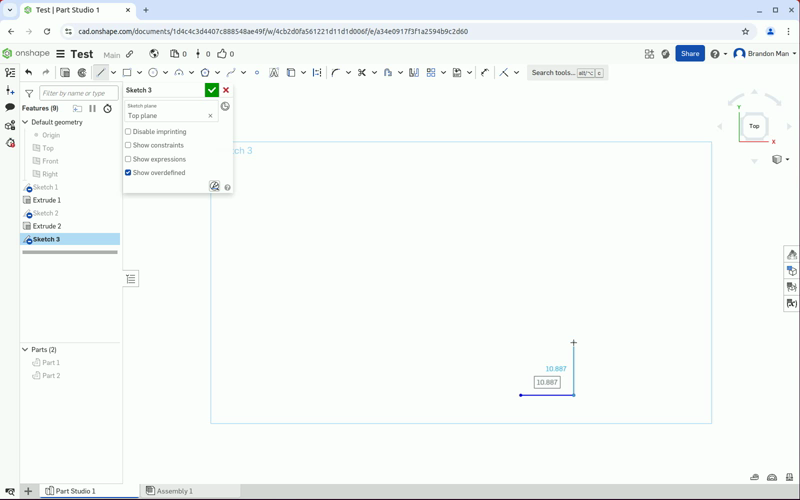
key_down(shift)
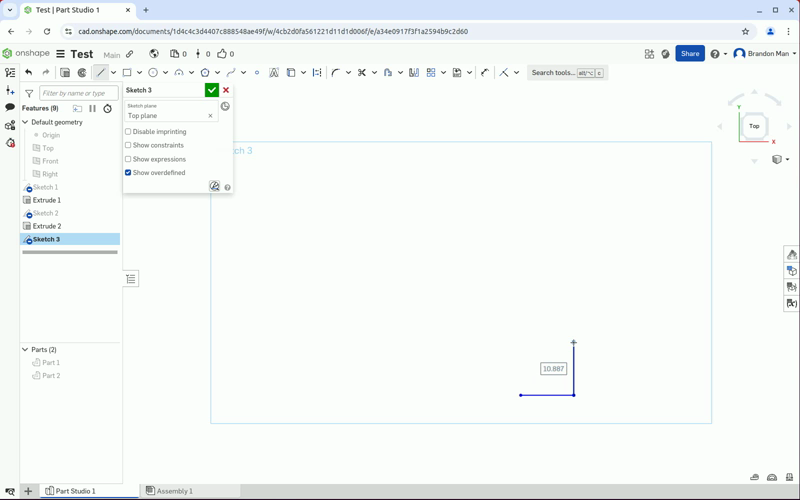
mouse_move(589, 342)
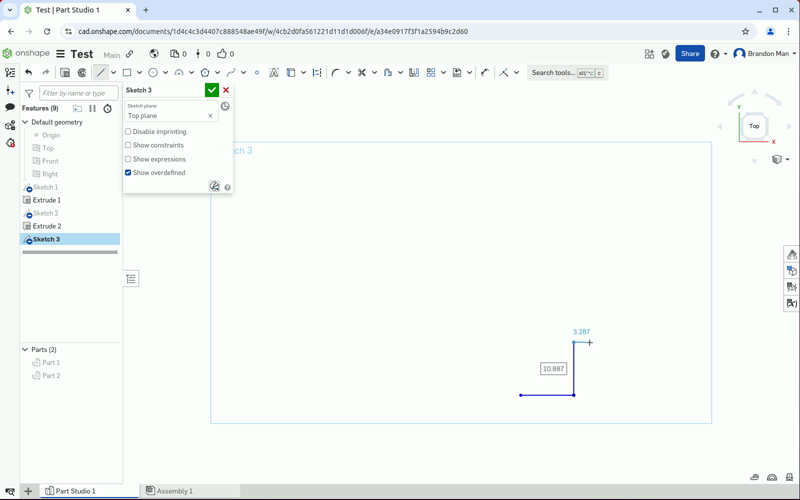
mouse_move(520, 342)
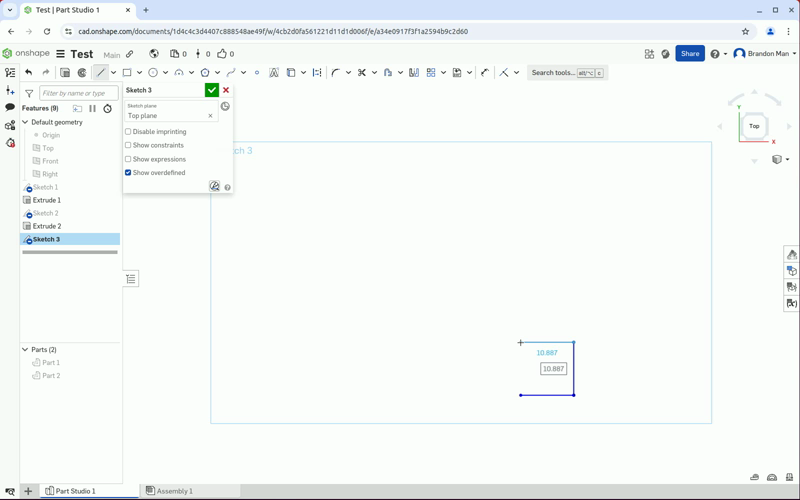
click(520, 342)
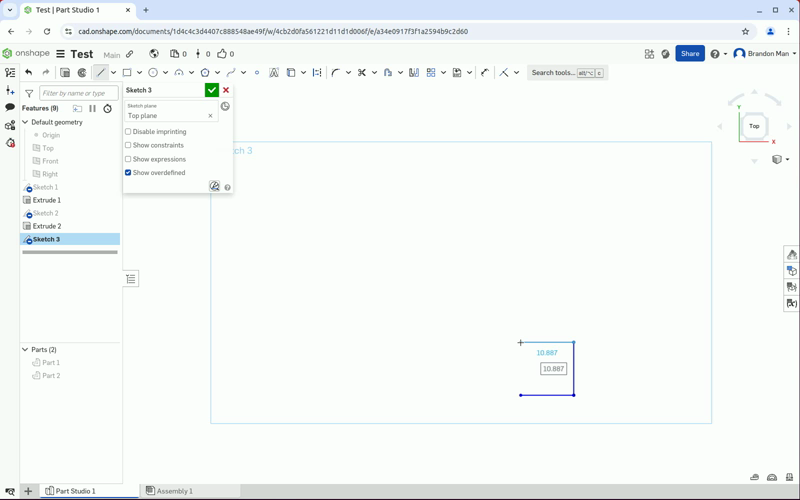
key_up(shift)
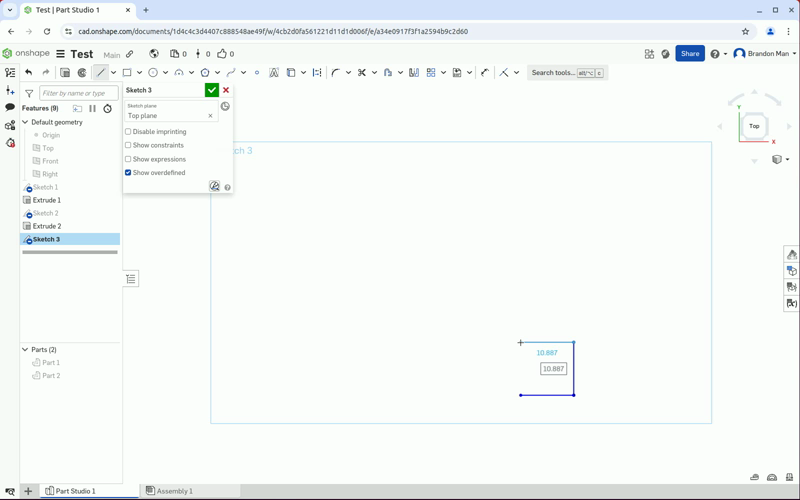
mouse_move(550, 342)
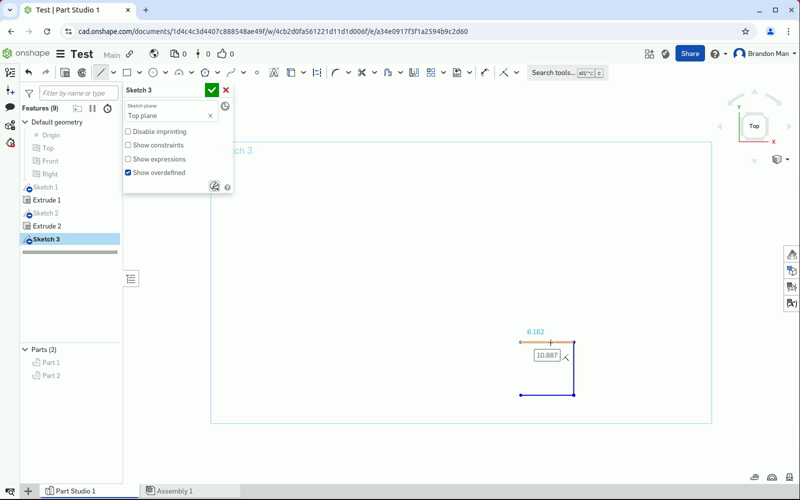
key_down(shift)
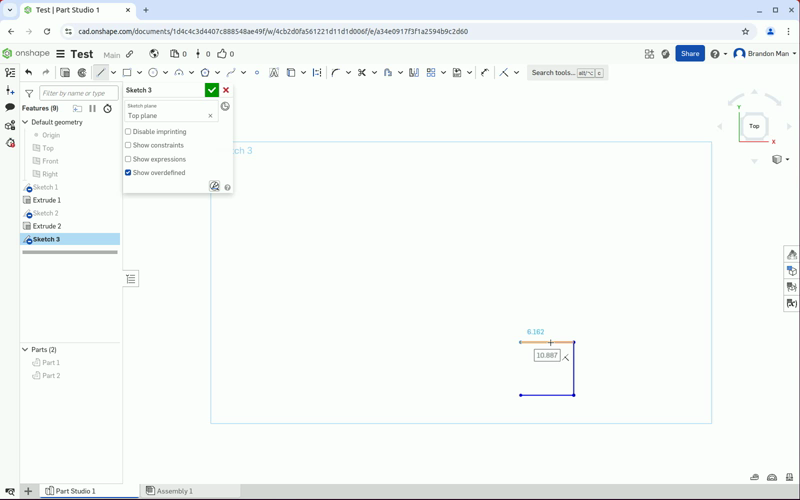
mouse_move(520, 395)
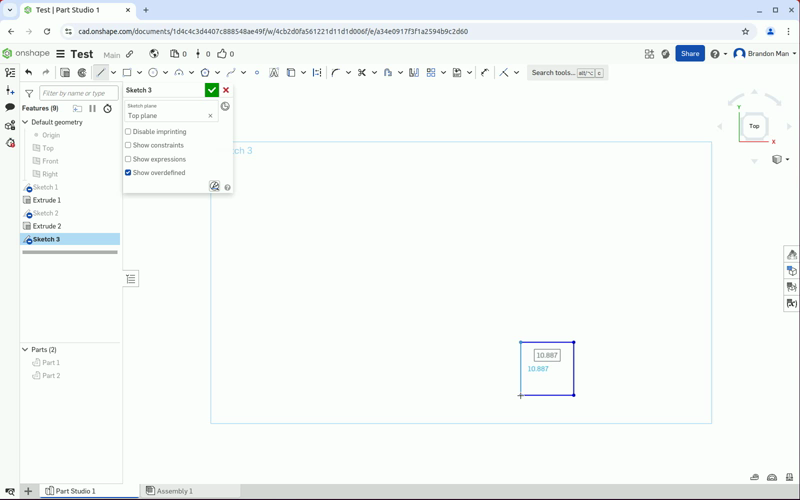
key_up(shift)
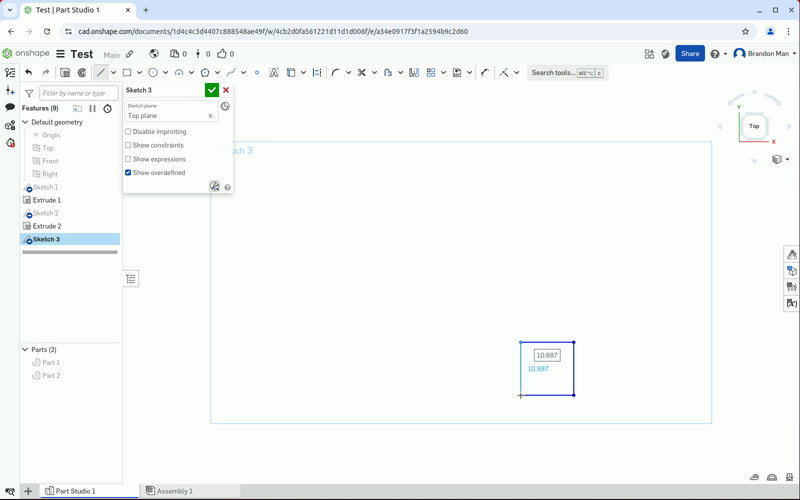
click(520, 395)
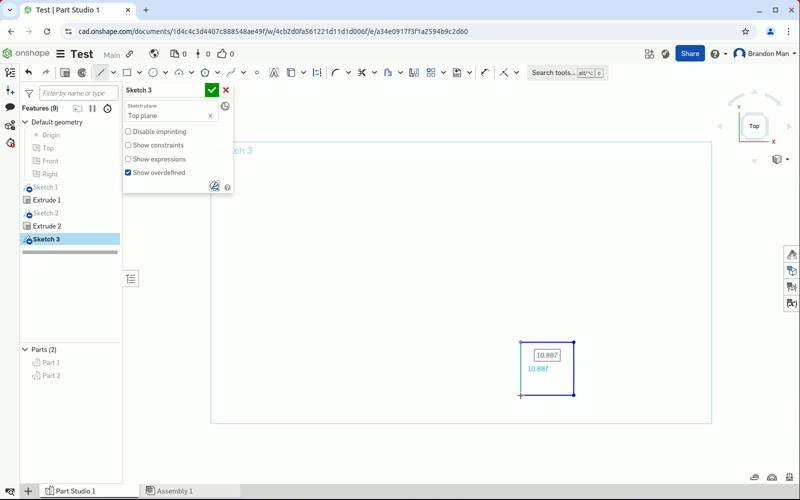
key(esc)
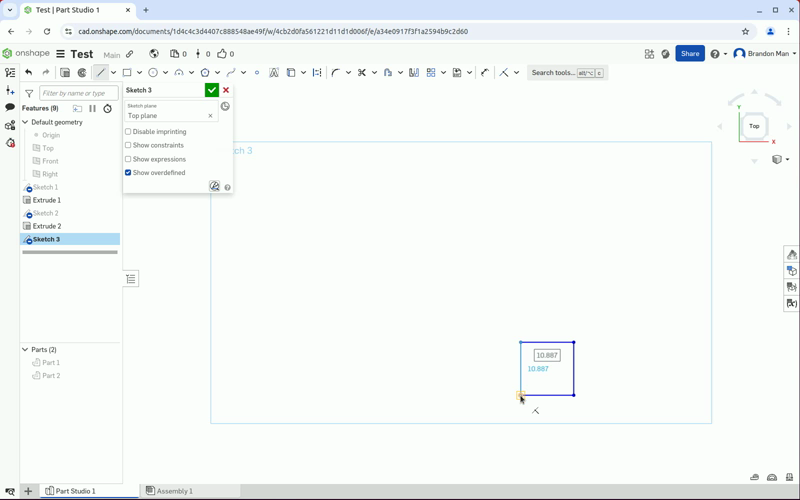
mouse_move(555, 385)
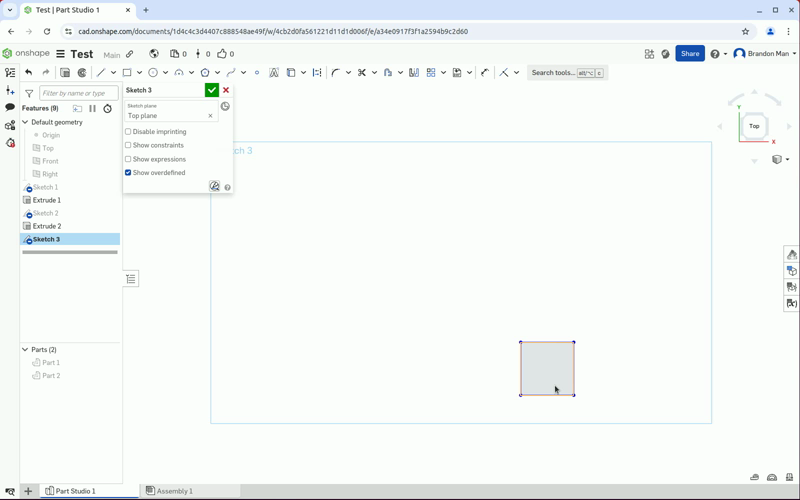
click(555, 385)
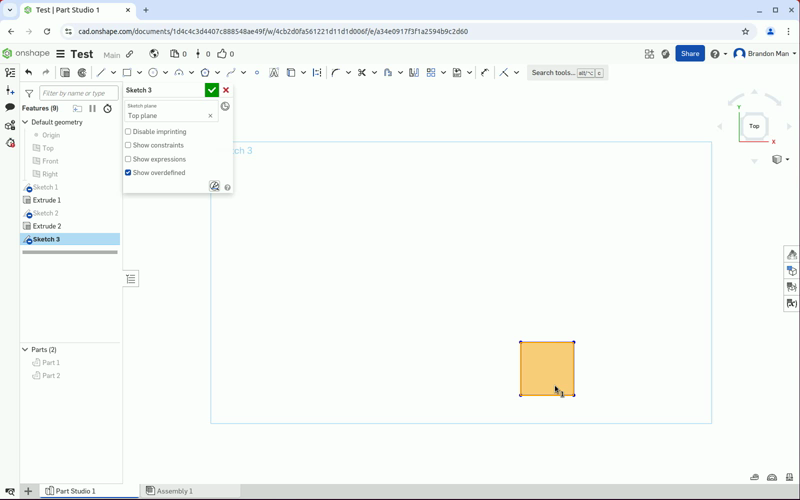
mouse_move(73, 352)
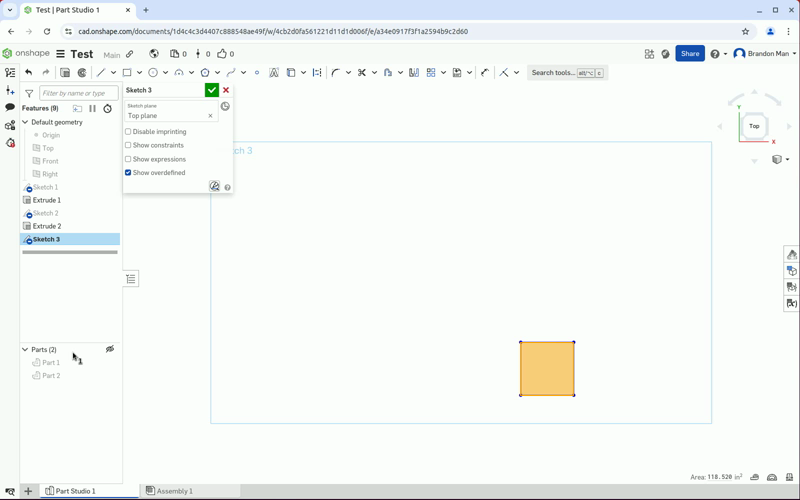
key(shift+y)
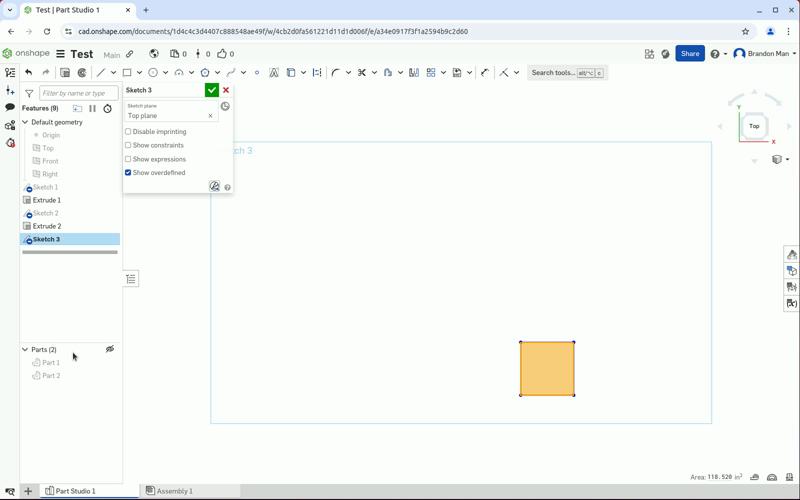
key(shift+e)
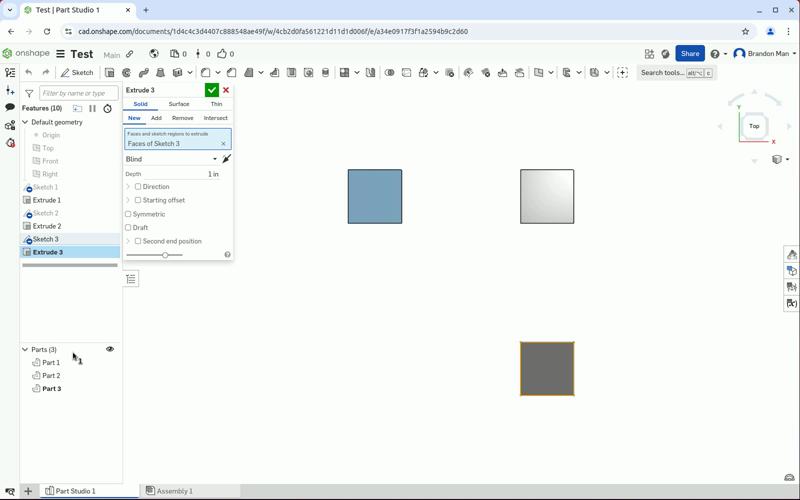
mouse_move(143, 106)
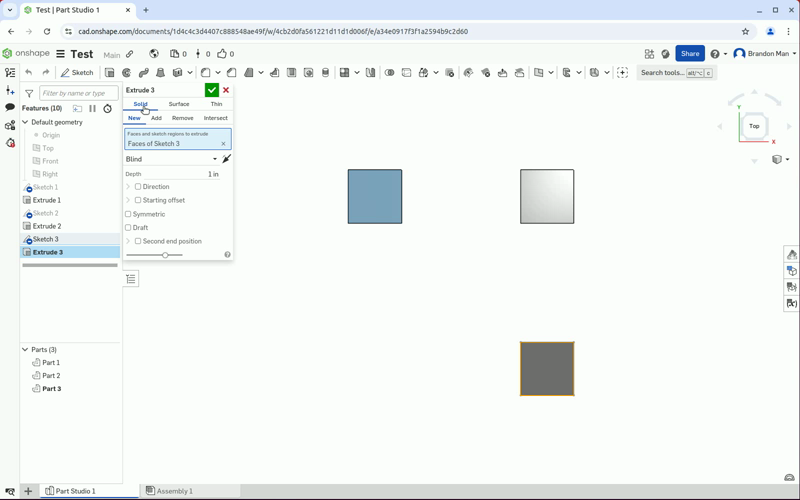
click(143, 106)
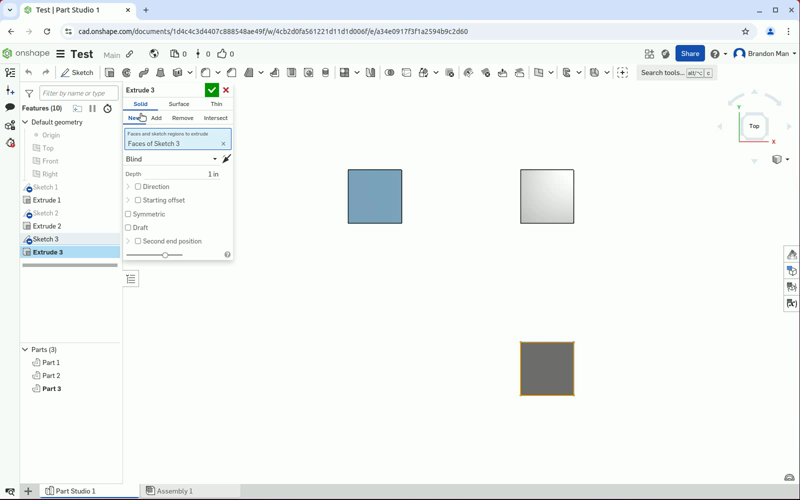
mouse_move(137, 120)
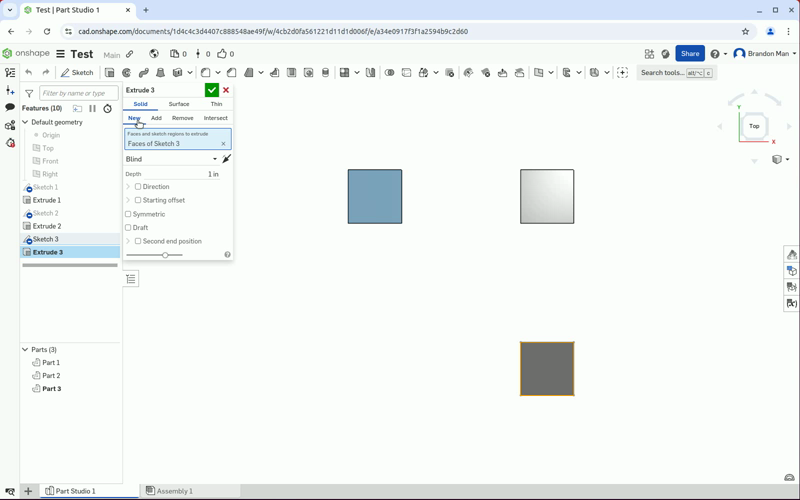
click(137, 120)
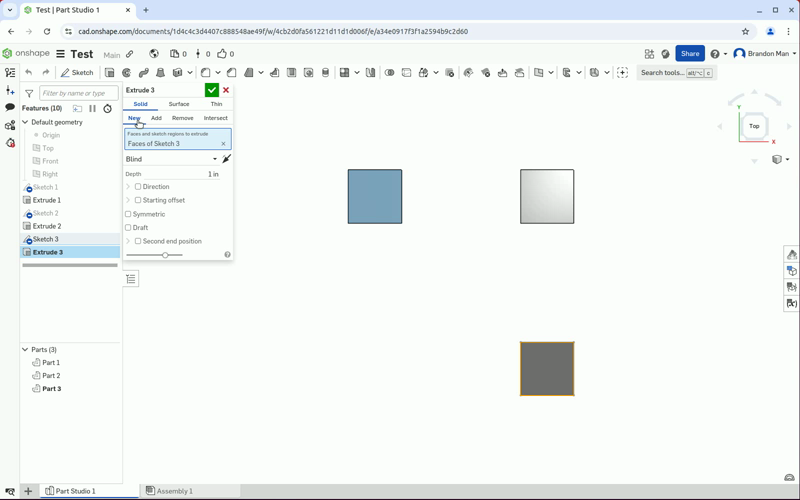
key(tab, 4)
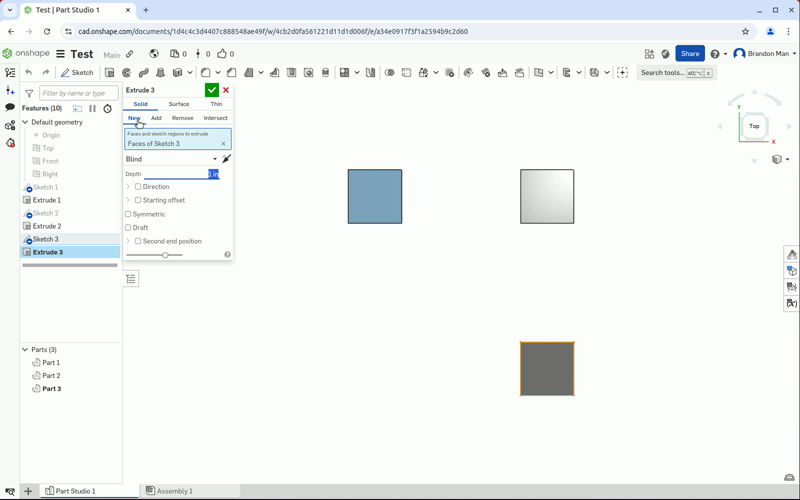
text(-10.832)
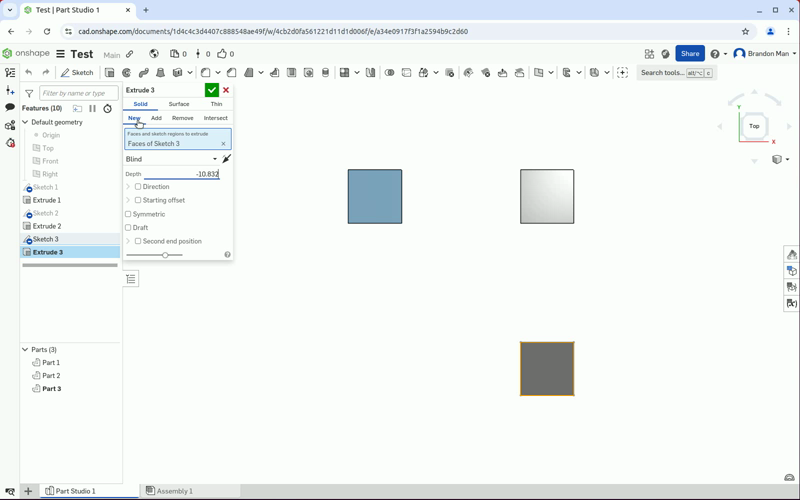
key(enter)
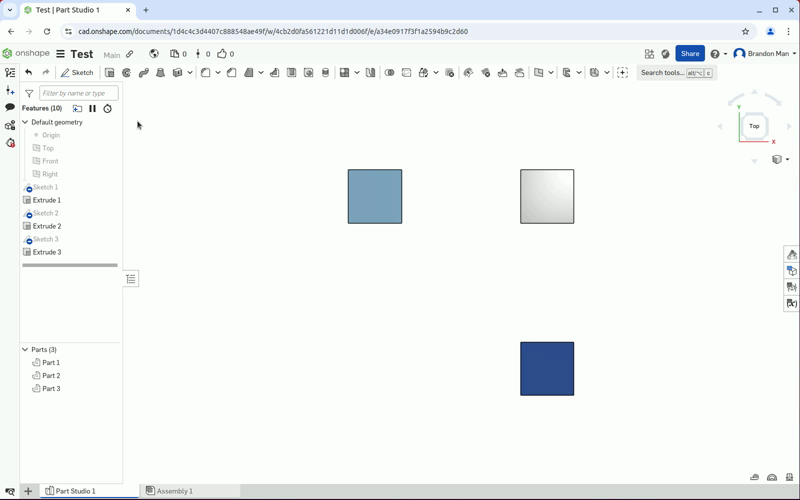
key(shift+h)
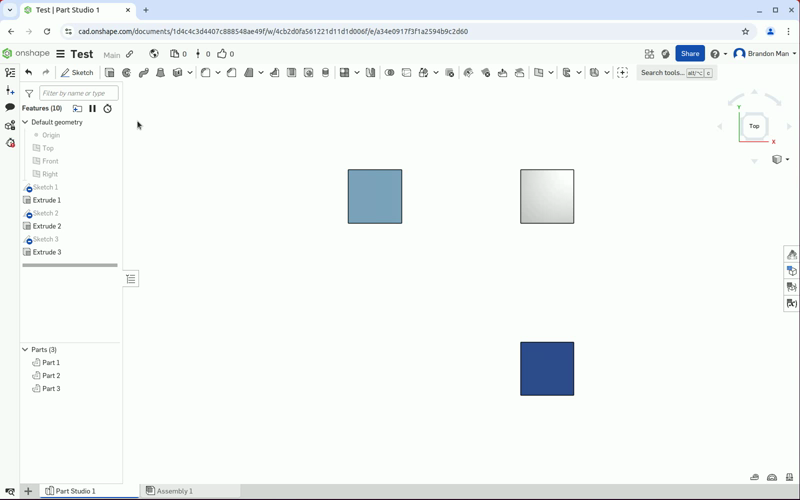
key(shift+h)
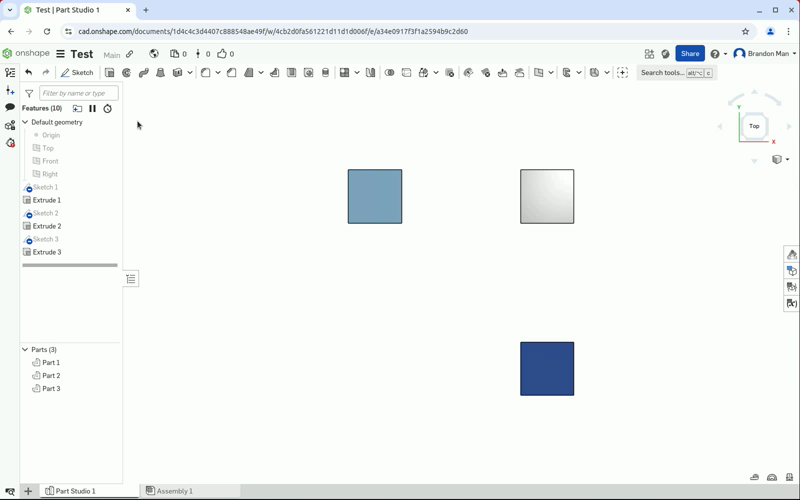
mouse_move(73, 189)
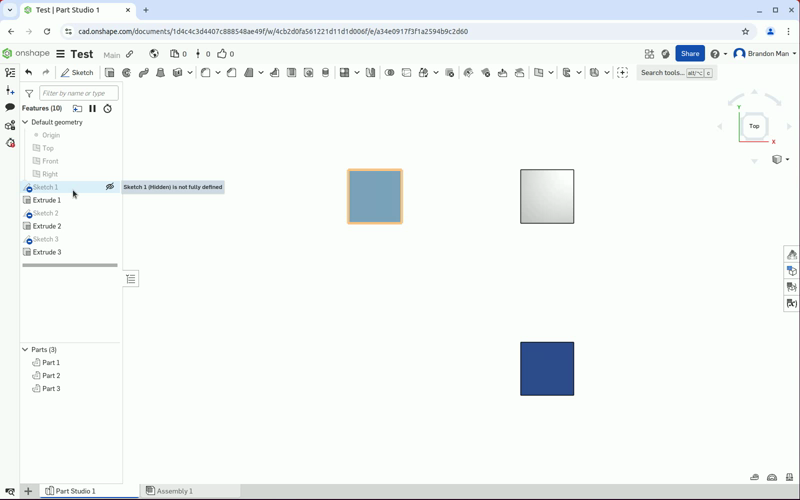
click(73, 189)
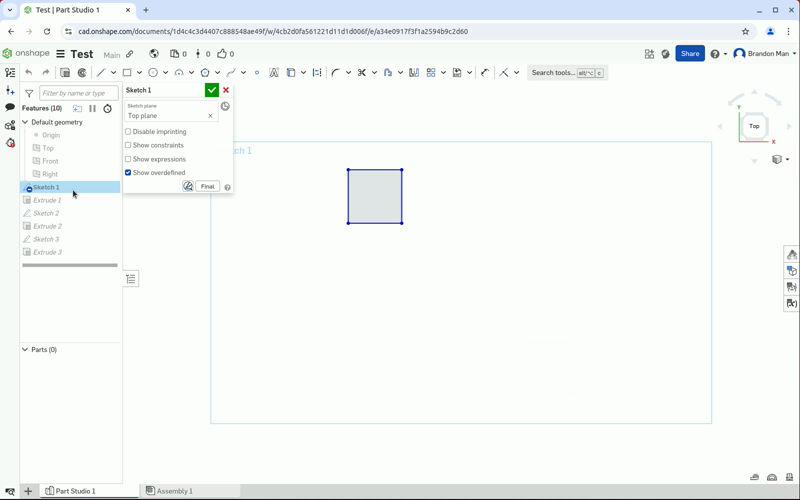
mouse_move(229, 92)
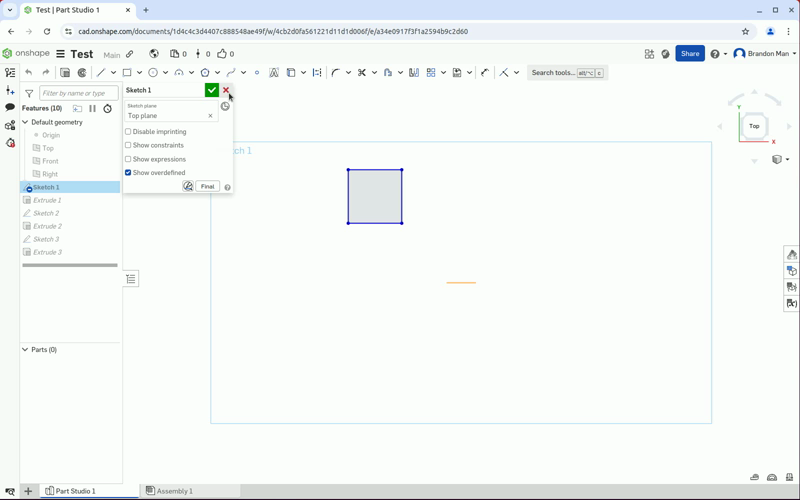
click(229, 92)
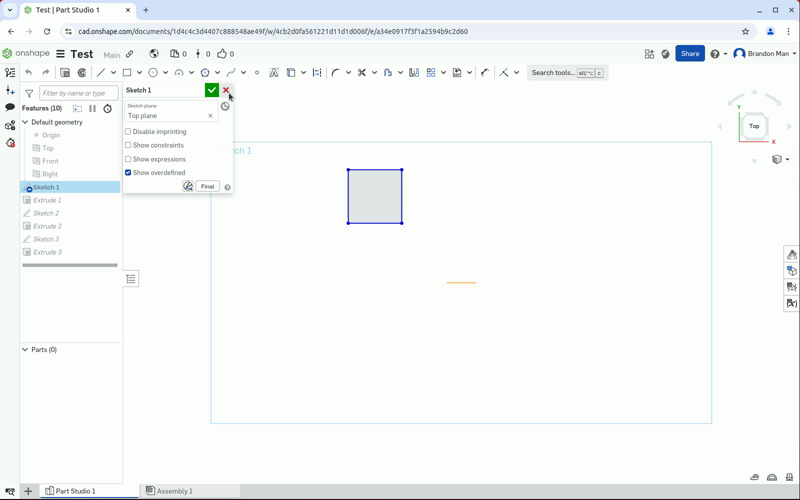
key(shift+s)
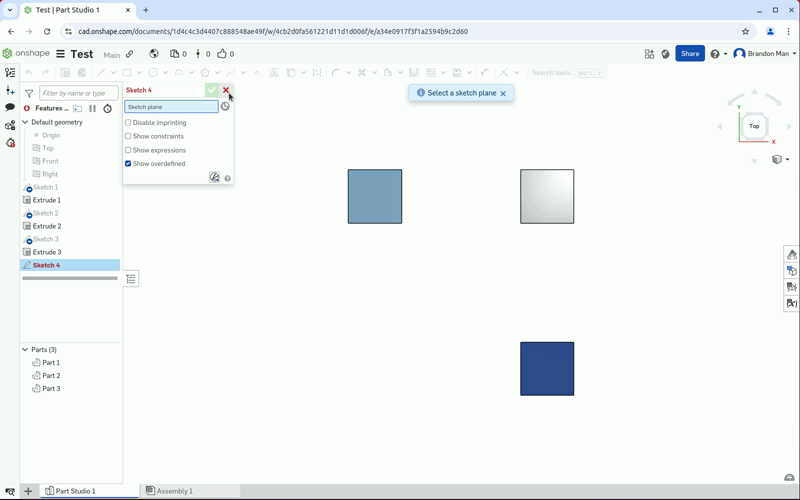
mouse_move(73, 150)
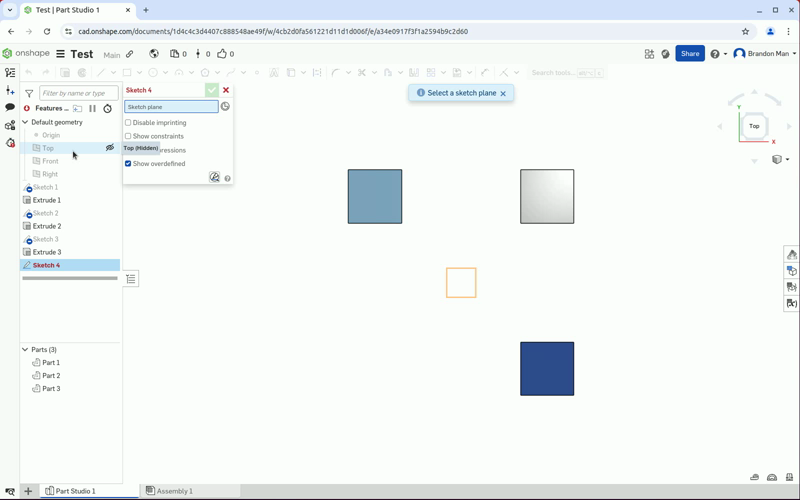
click(73, 150)
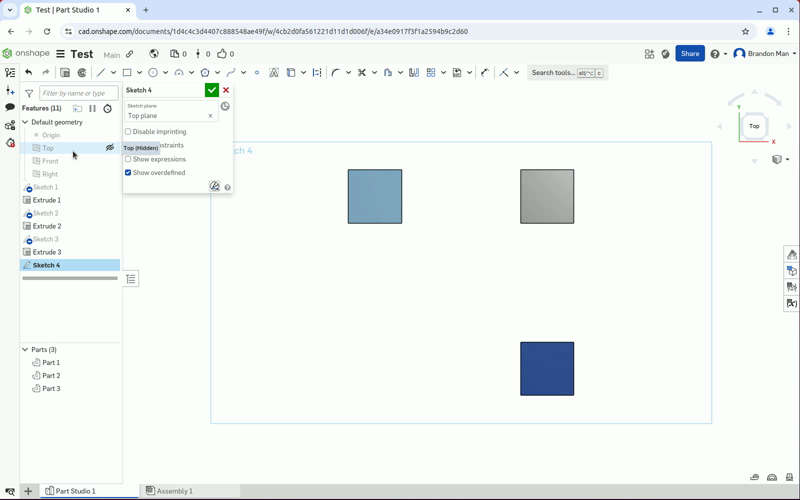
mouse_move(73, 352)
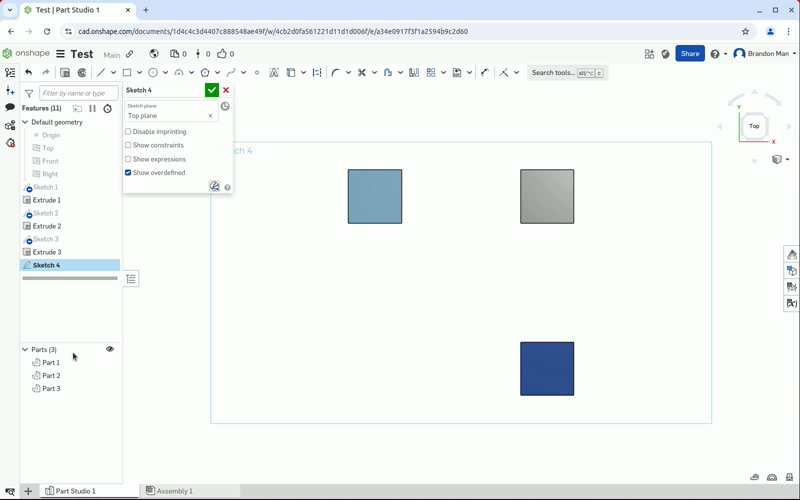
key(y)
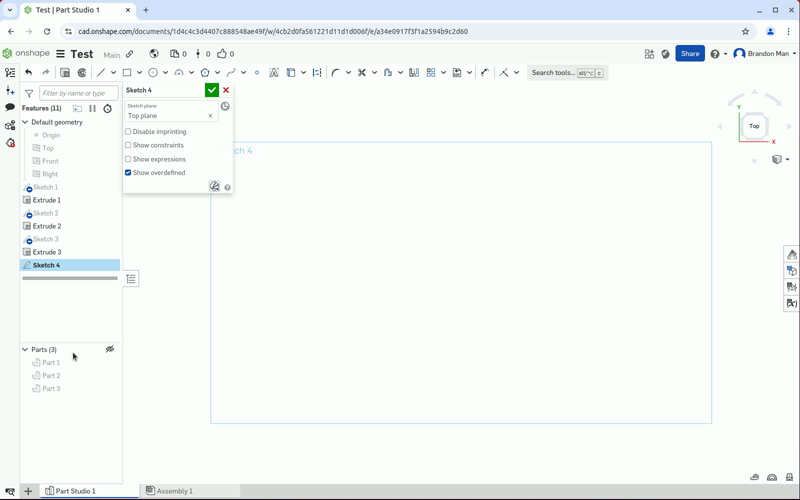
key(l)
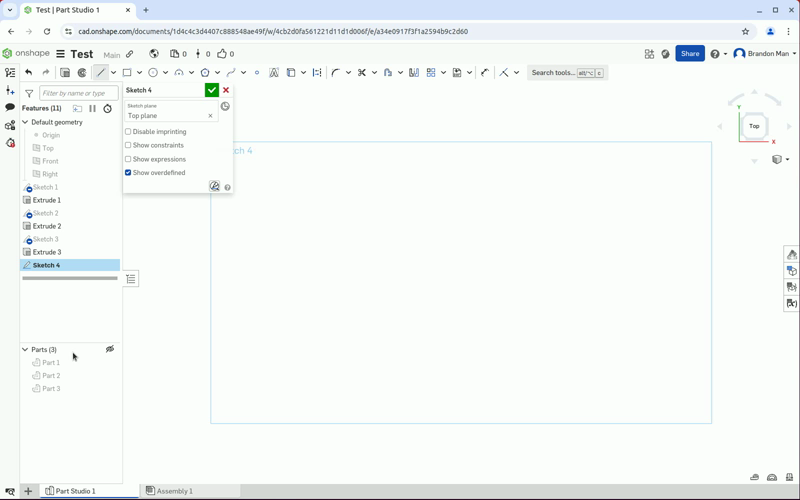
key_down(shift)
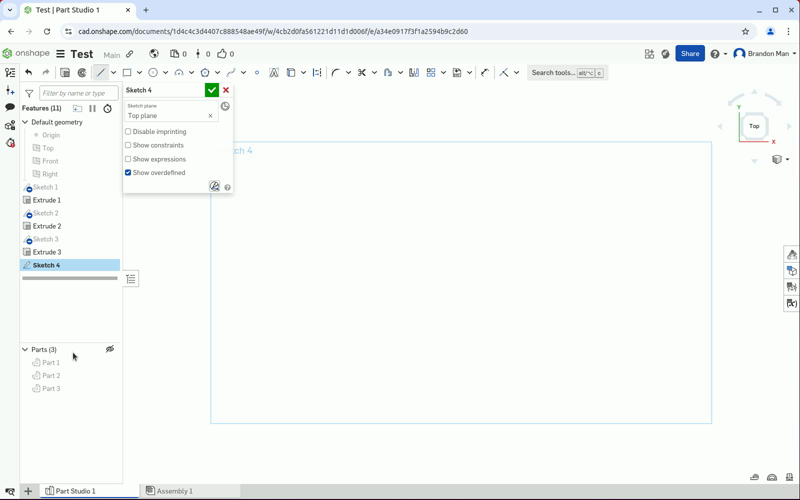
mouse_move(348, 395)
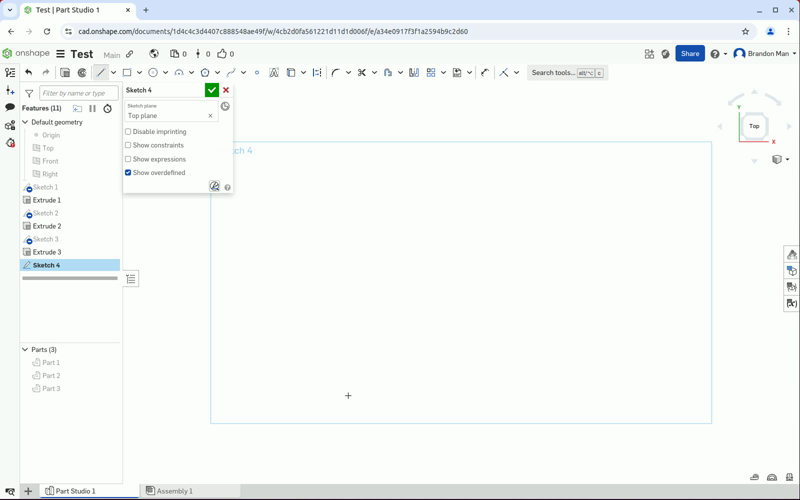
click(348, 395)
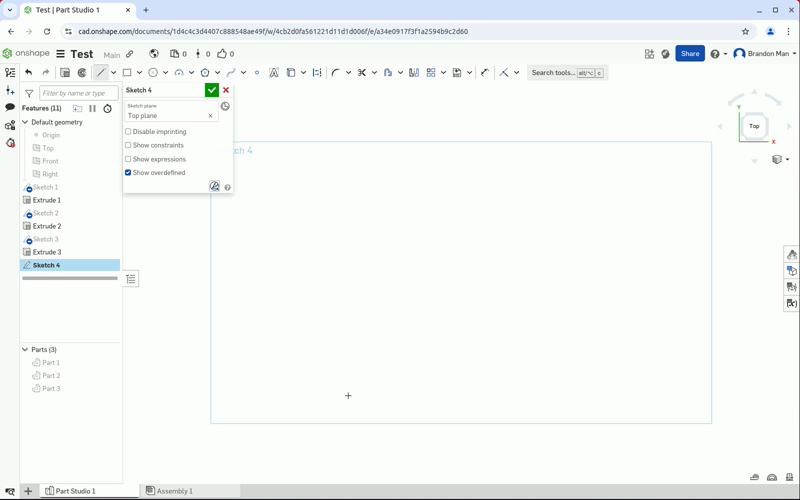
key_up(shift)
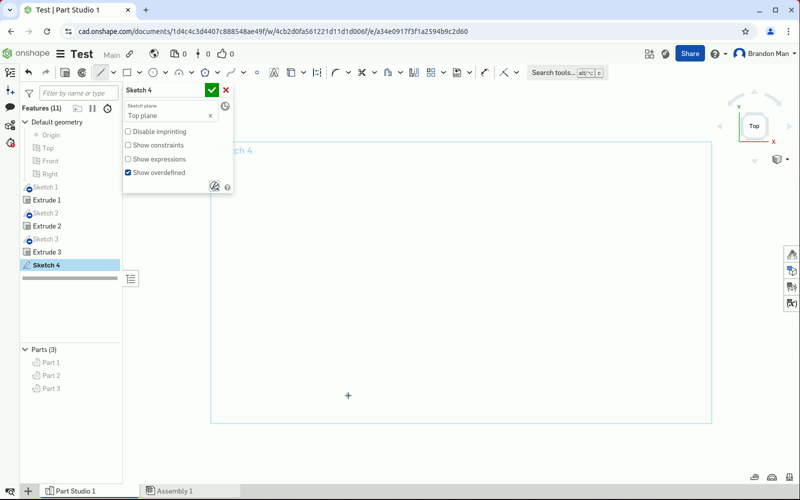
key_down(shift)
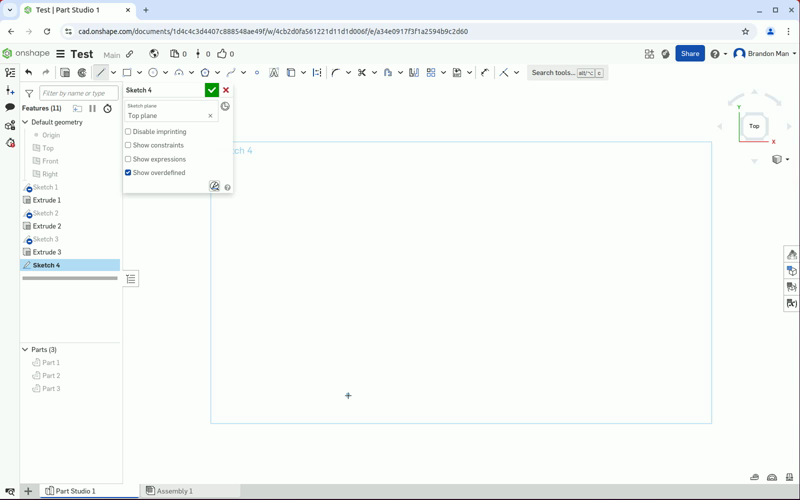
mouse_move(378, 395)
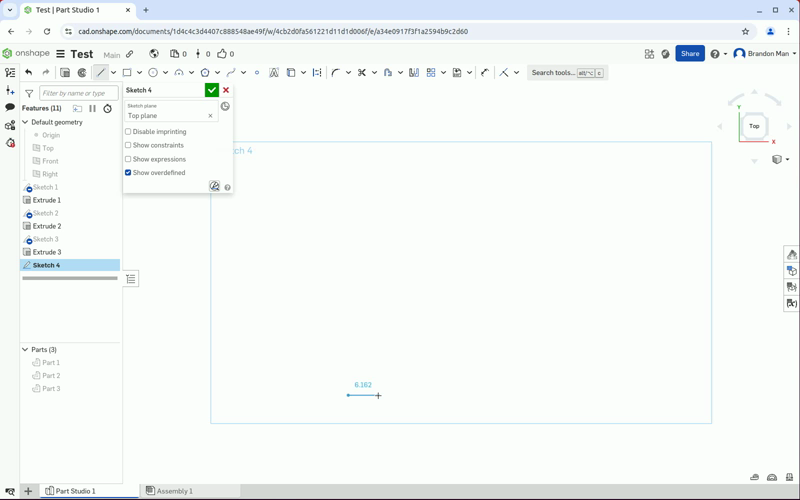
mouse_move(401, 395)
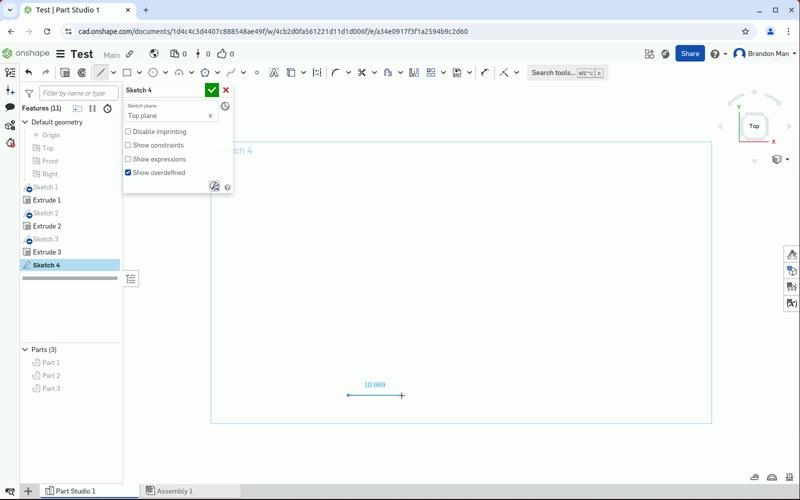
click(401, 395)
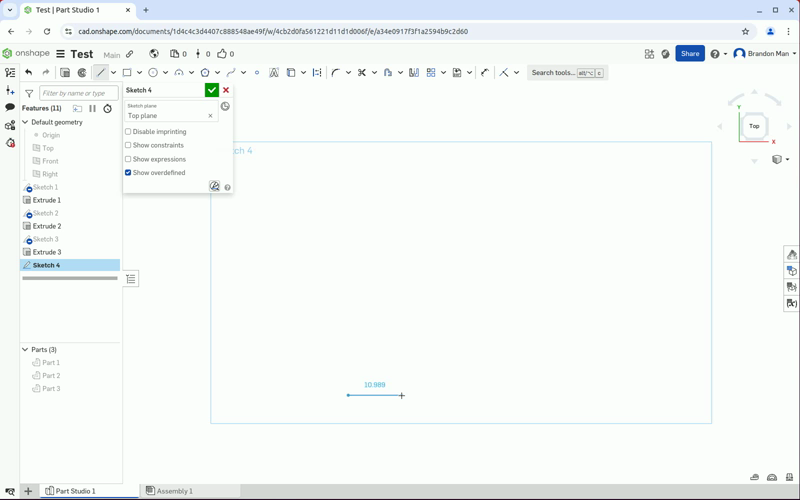
key_up(shift)
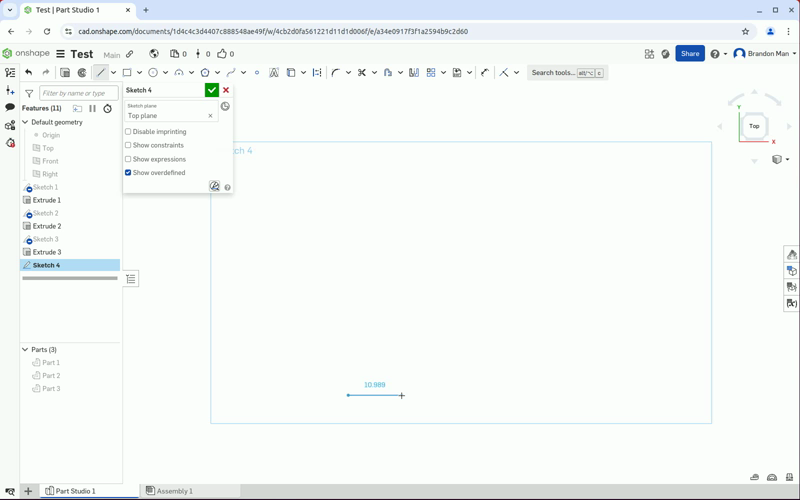
key_down(shift)
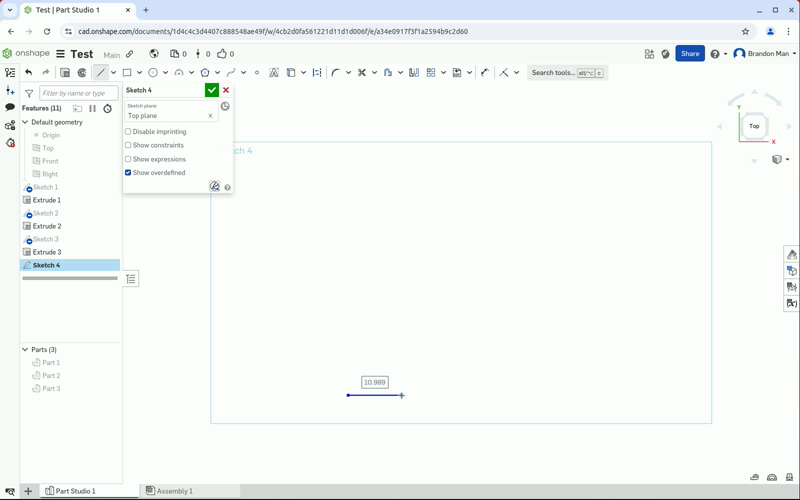
mouse_move(431, 395)
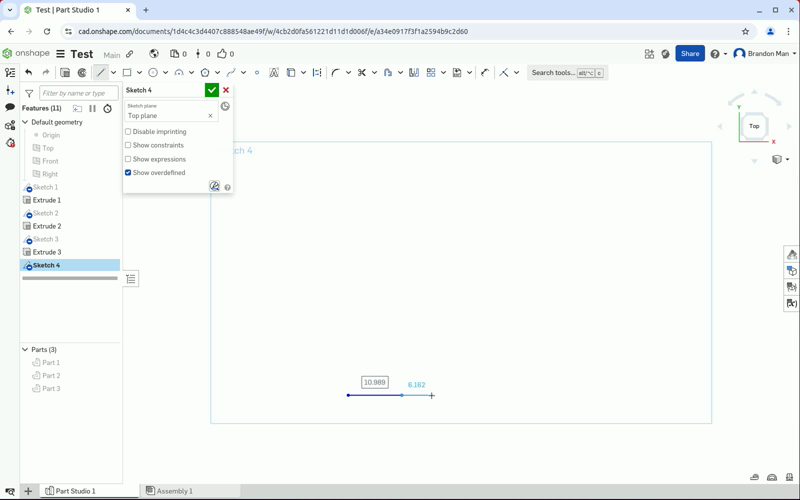
mouse_move(401, 342)
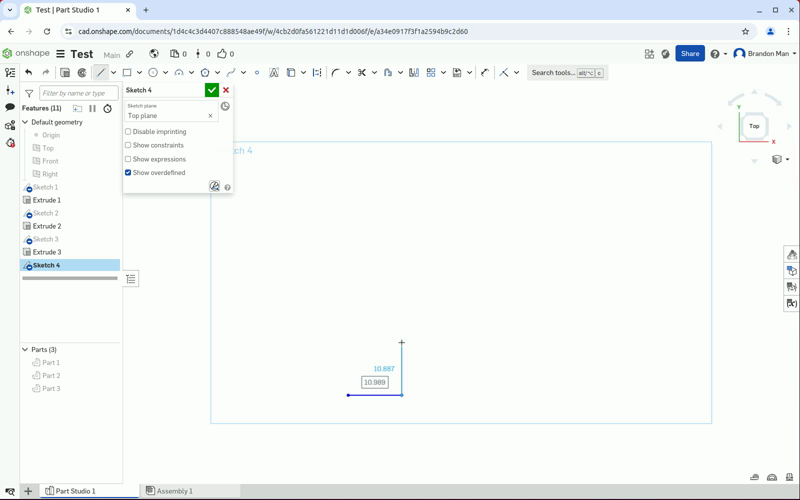
click(401, 342)
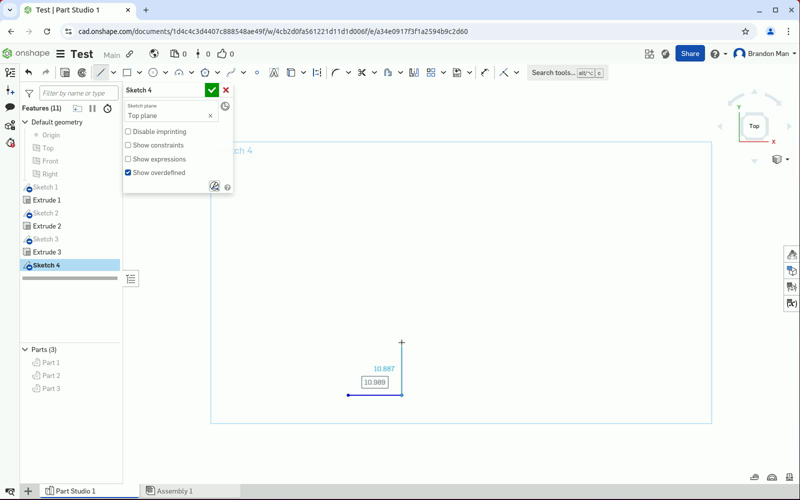
key_up(shift)
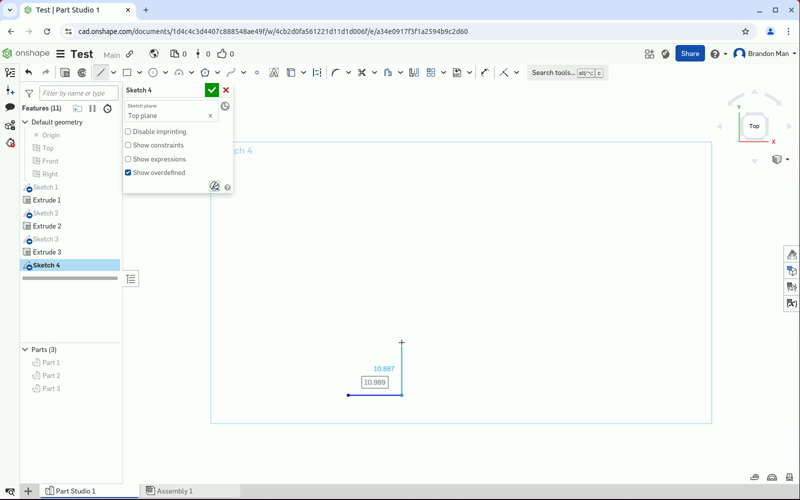
key_down(shift)
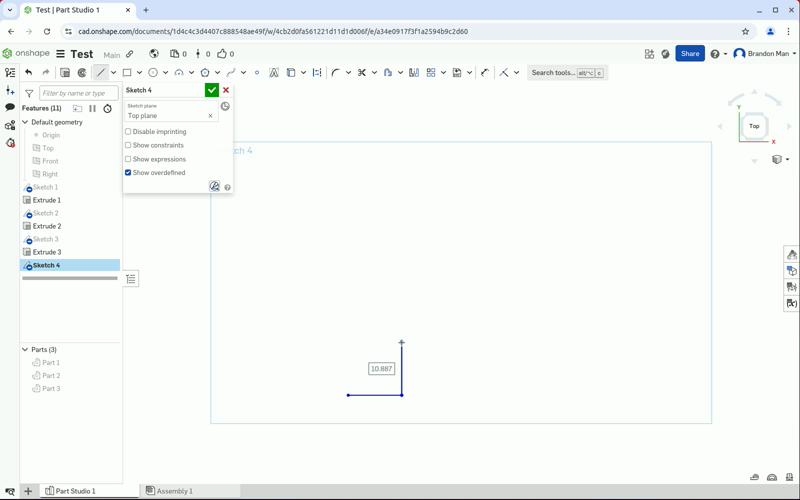
mouse_move(431, 342)
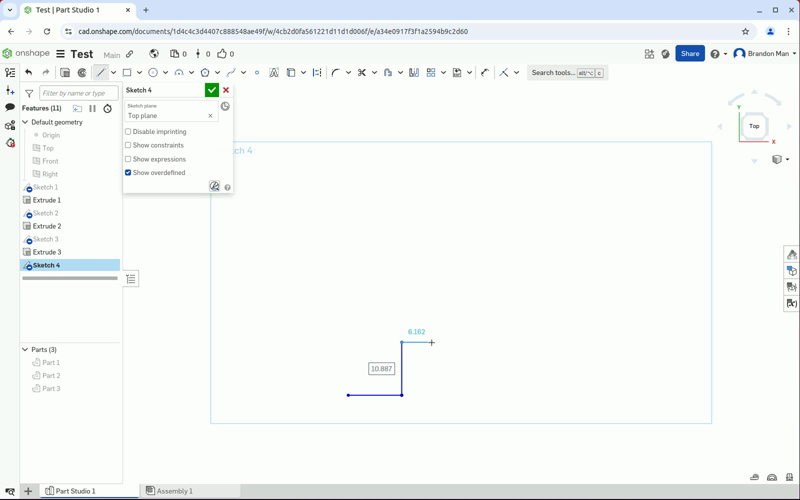
mouse_move(348, 342)
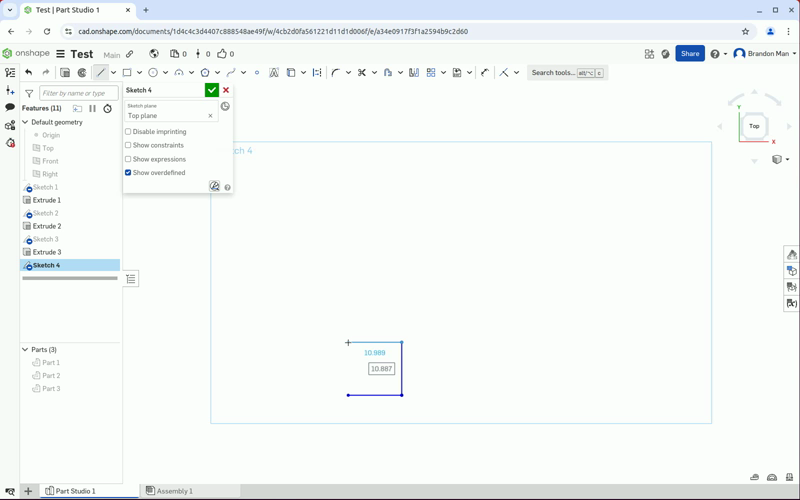
click(348, 342)
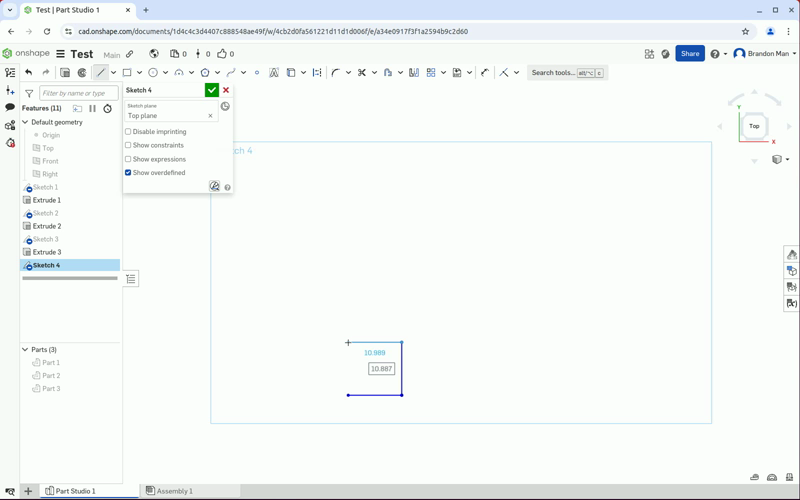
key_up(shift)
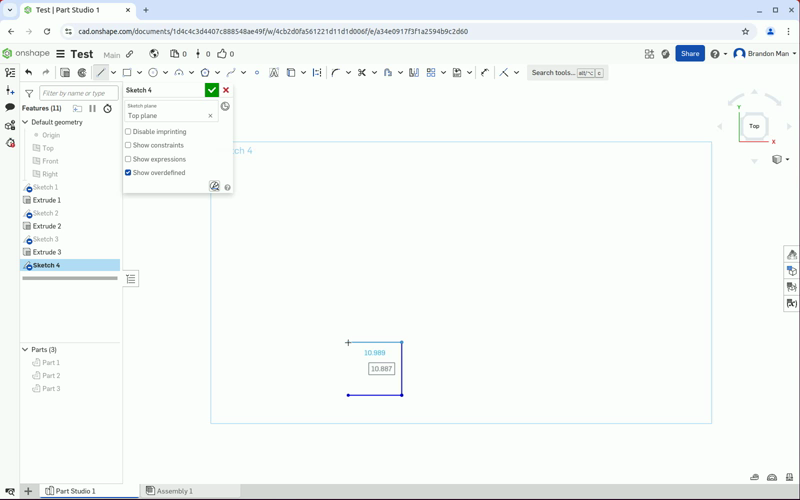
mouse_move(378, 342)
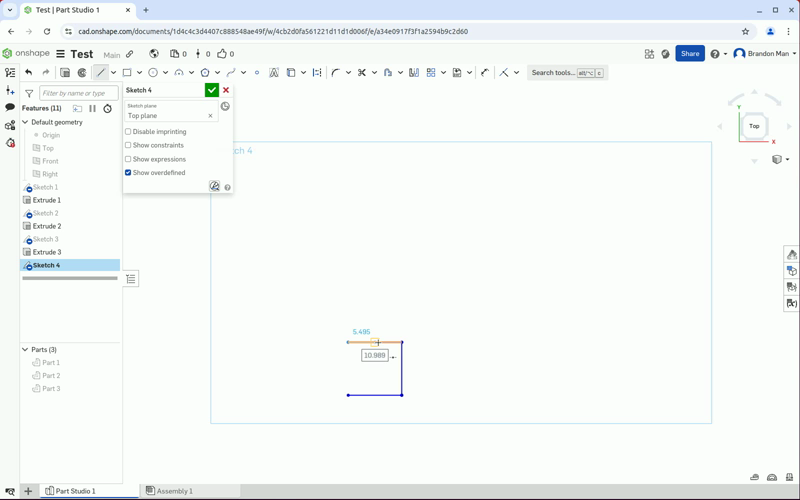
key_down(shift)
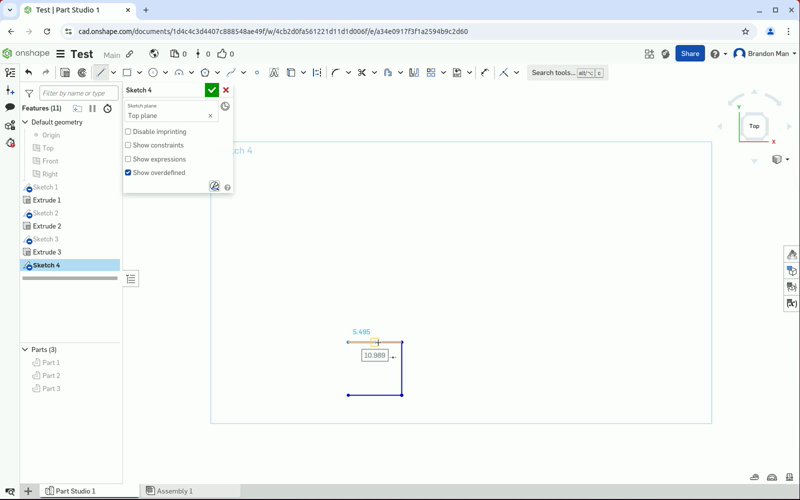
mouse_move(348, 395)
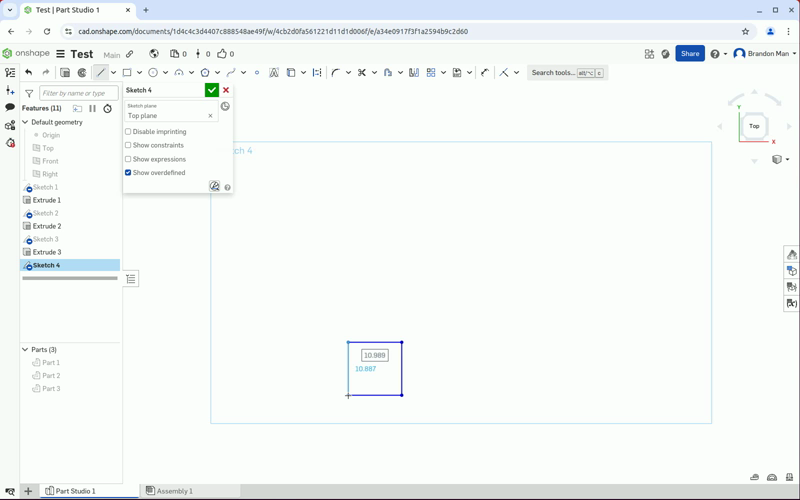
key_up(shift)
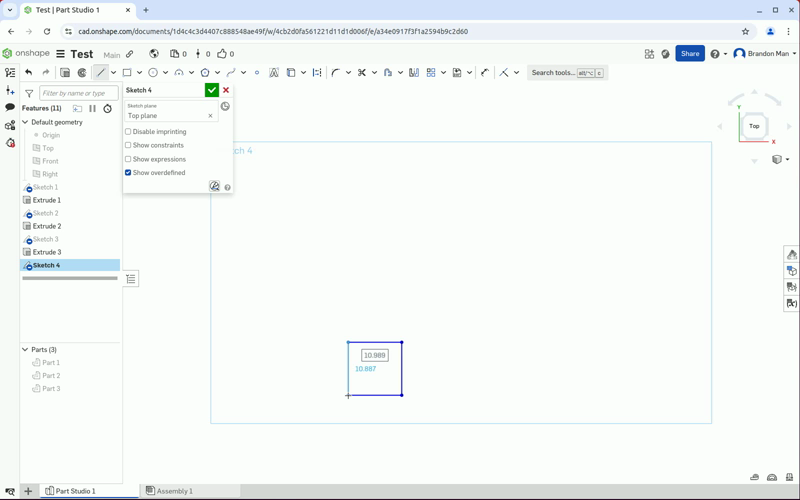
click(348, 395)
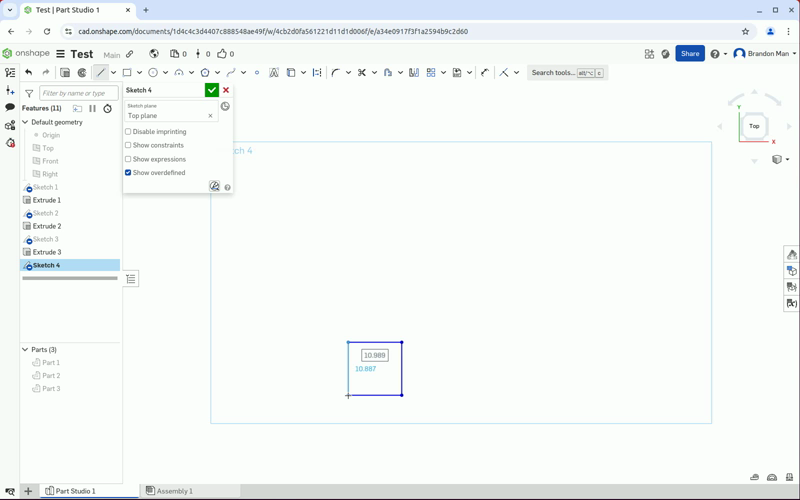
key(esc)
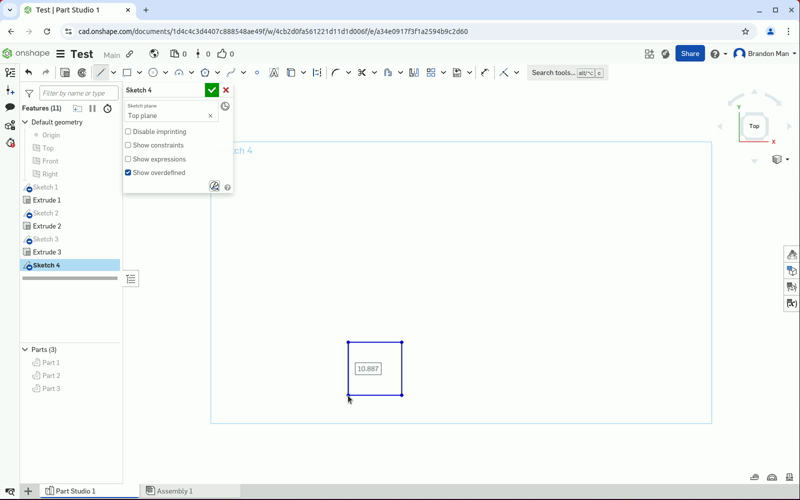
mouse_move(384, 375)
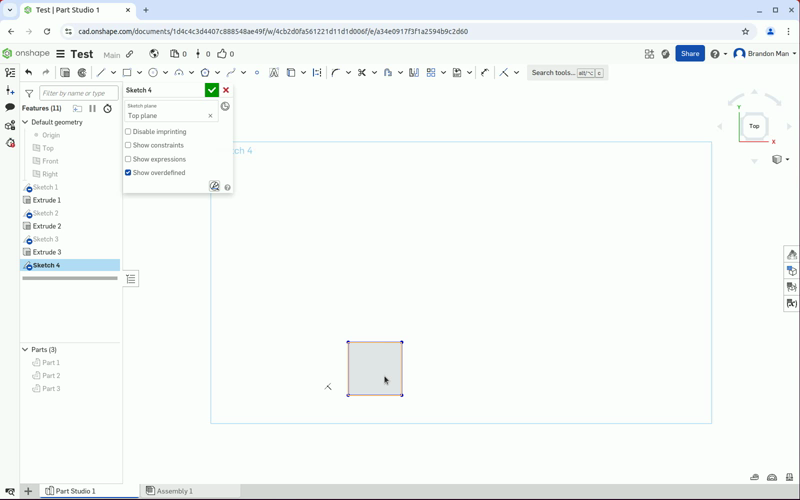
click(384, 375)
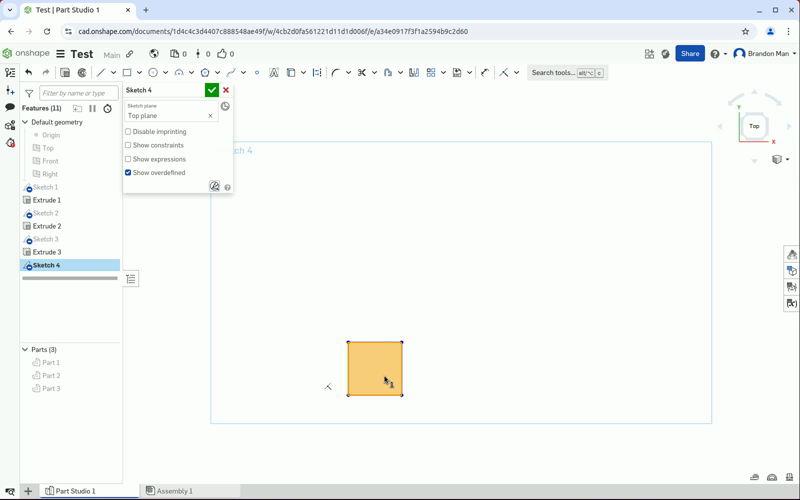
mouse_move(73, 352)
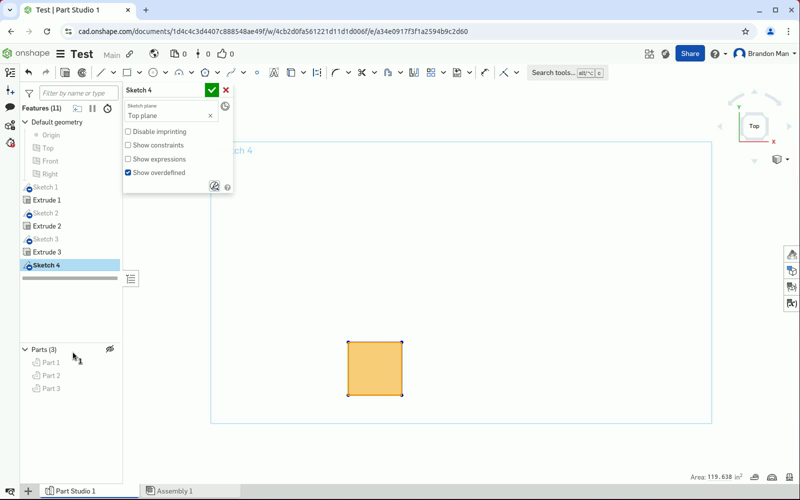
key(shift+y)
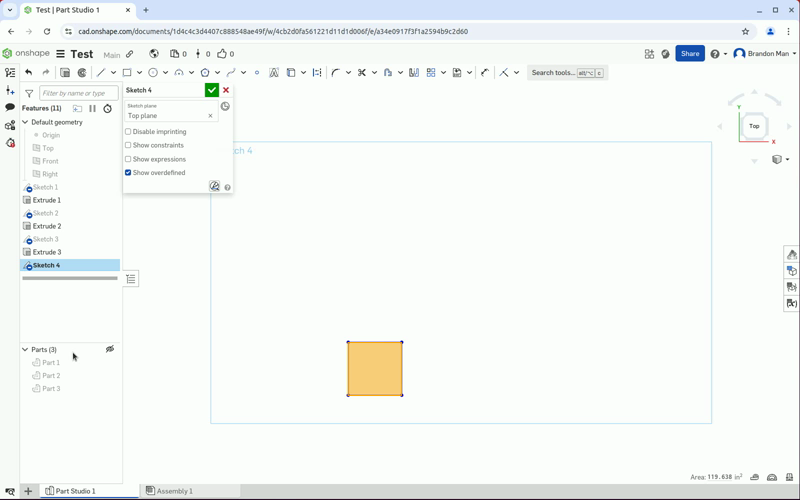
key(shift+e)
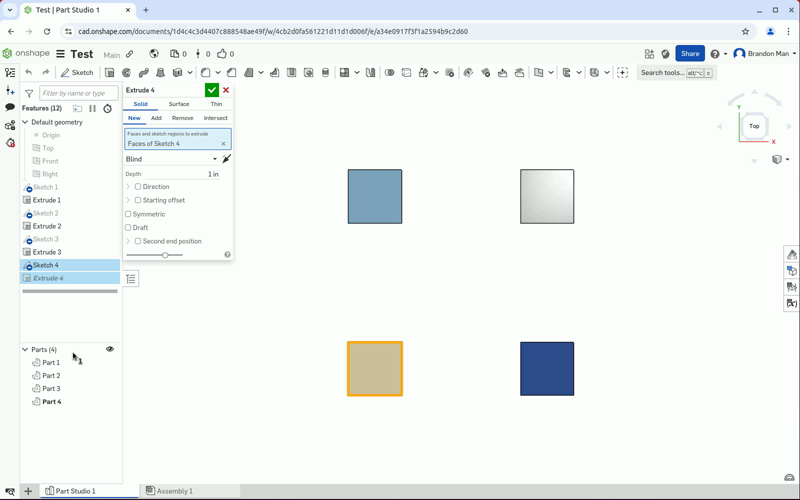
mouse_move(143, 106)
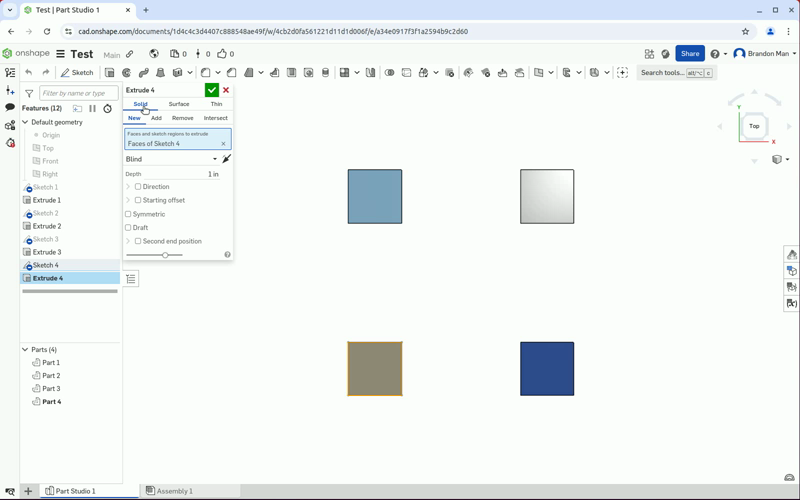
click(143, 106)
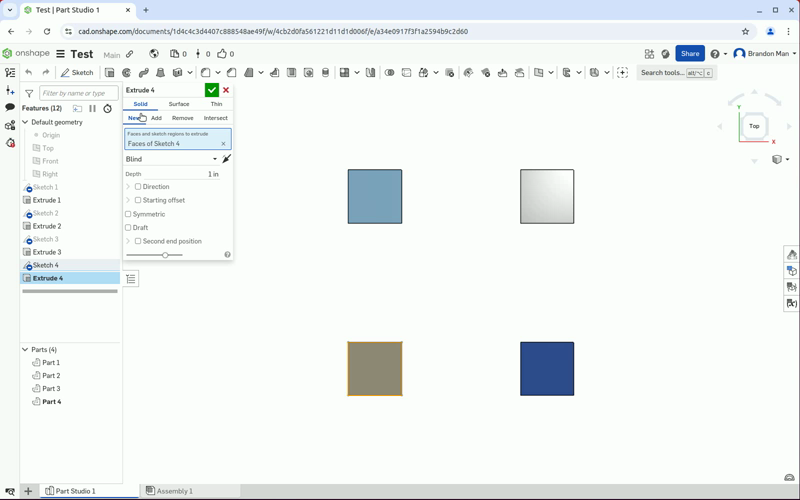
mouse_move(137, 120)
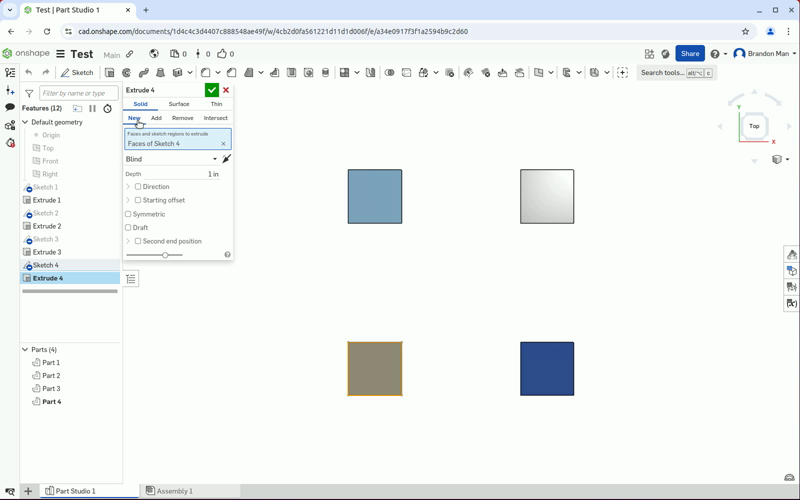
click(137, 120)
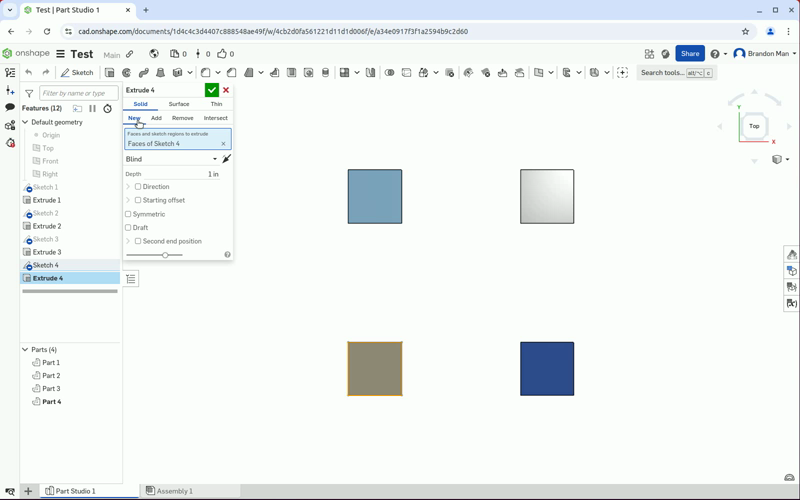
key(tab, 4)
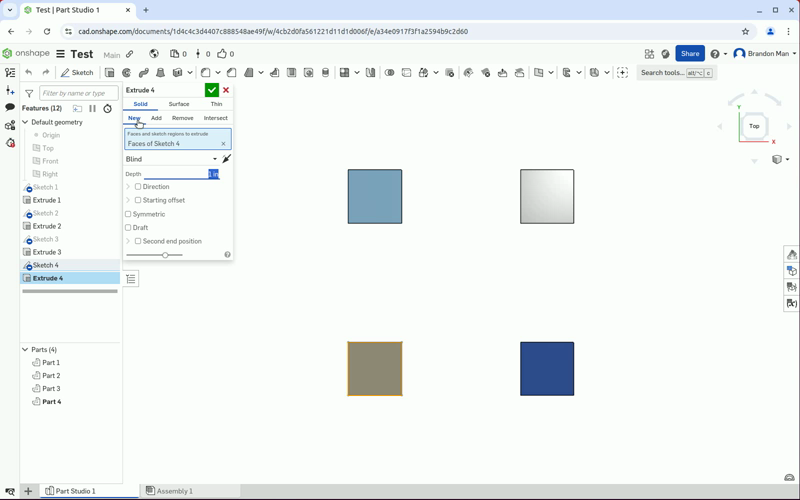
text(-10.832)
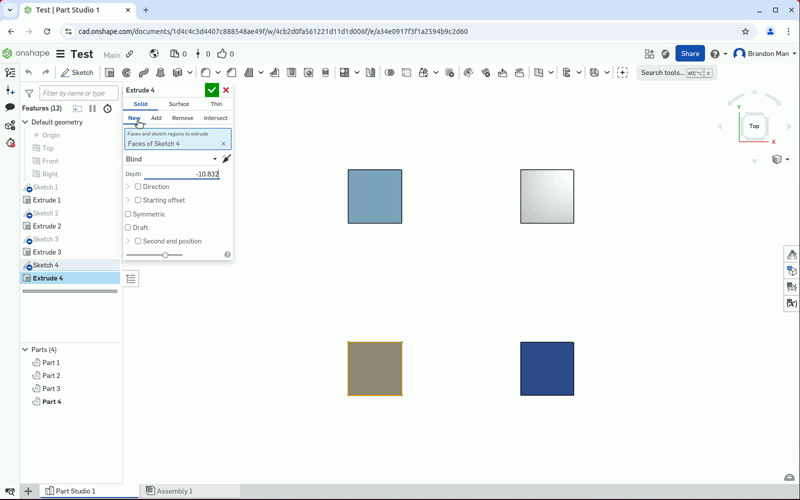
key(enter)
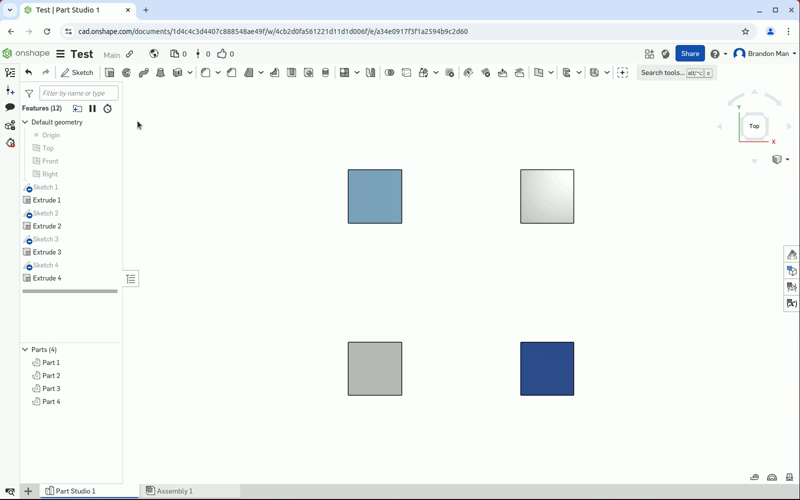
key(shift+h)
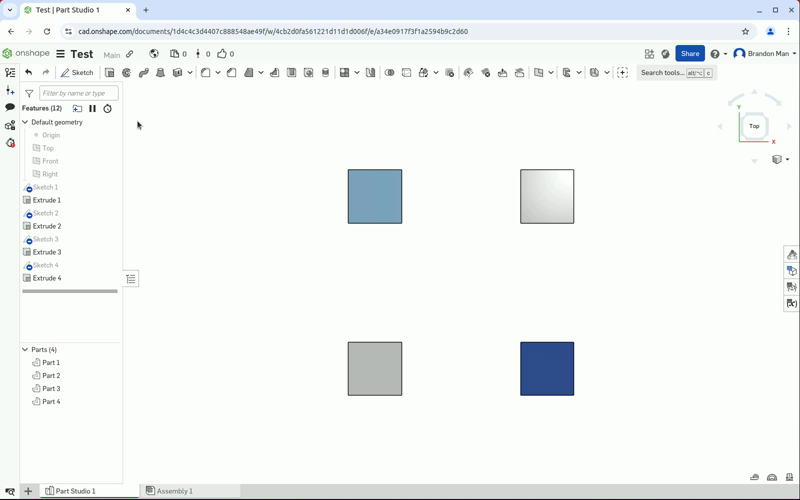
key(shift+h)
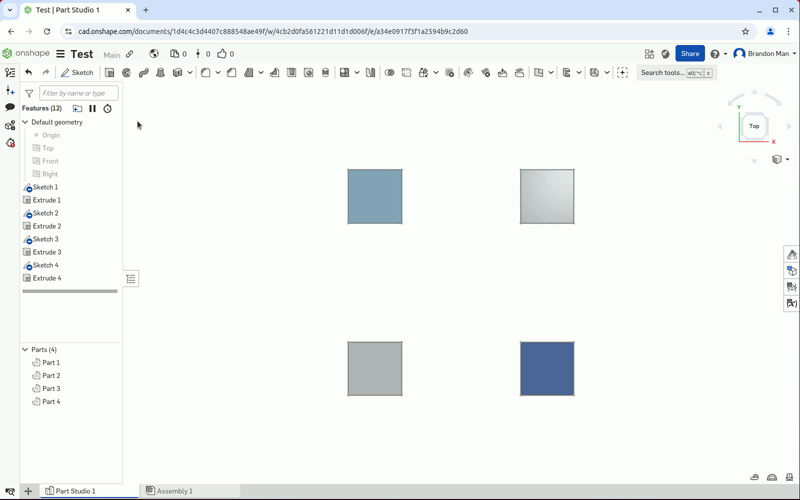
key(shift+7)
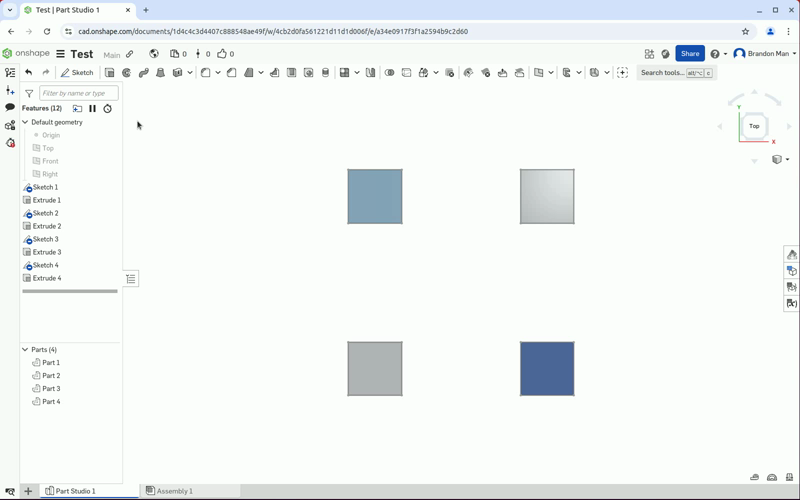
key(up, 3)
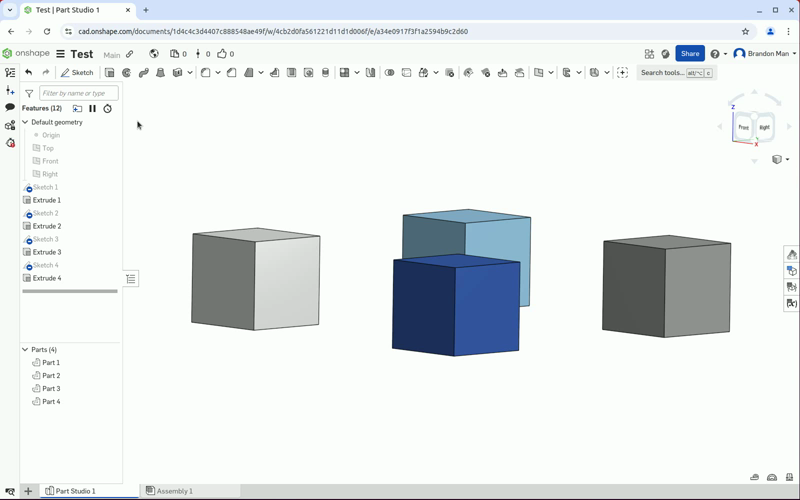
key(left, 3)
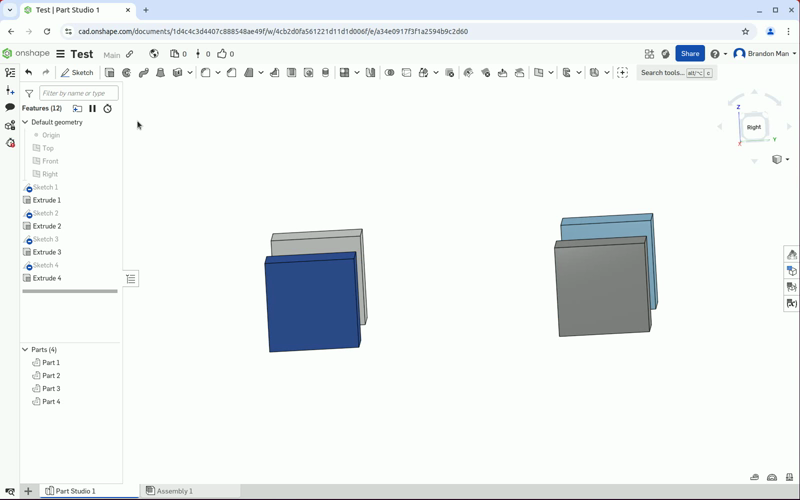
key(right, 3)
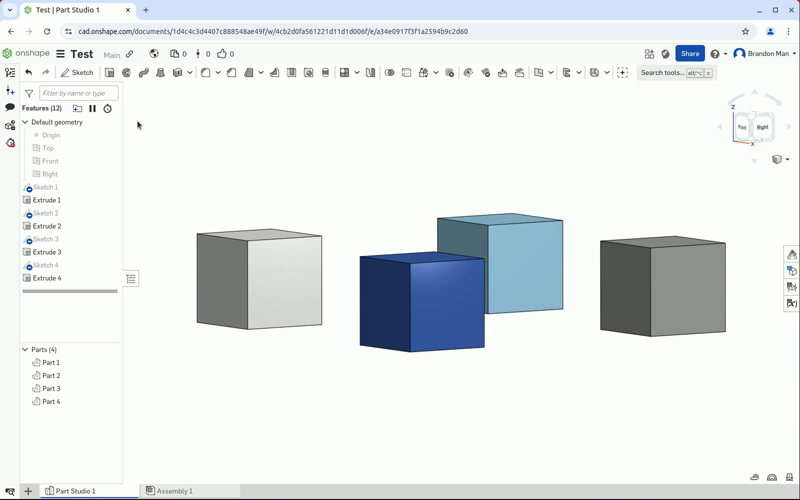
key(down, 3)
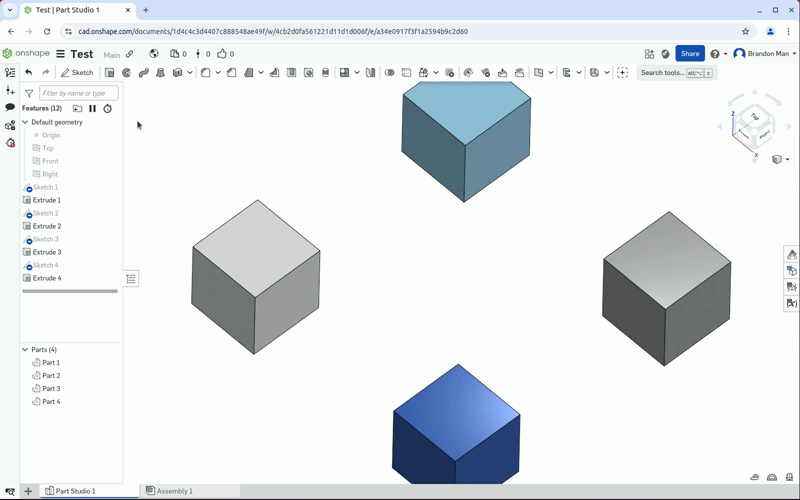
mouse_move(73, 189)
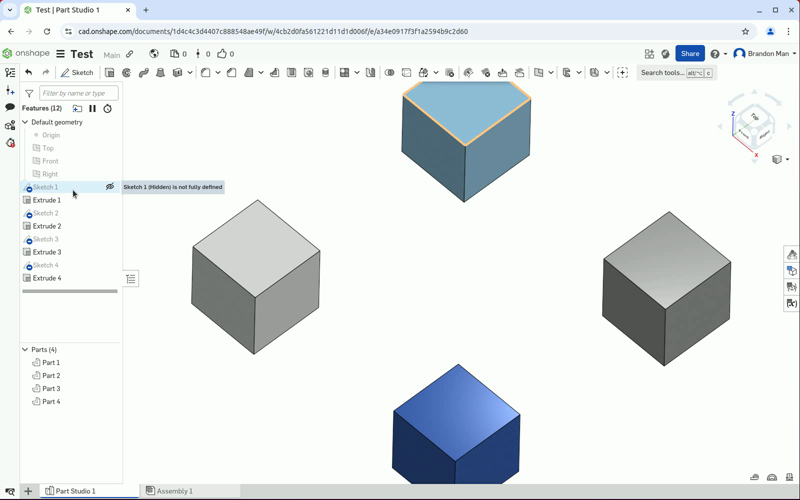
click(73, 189)